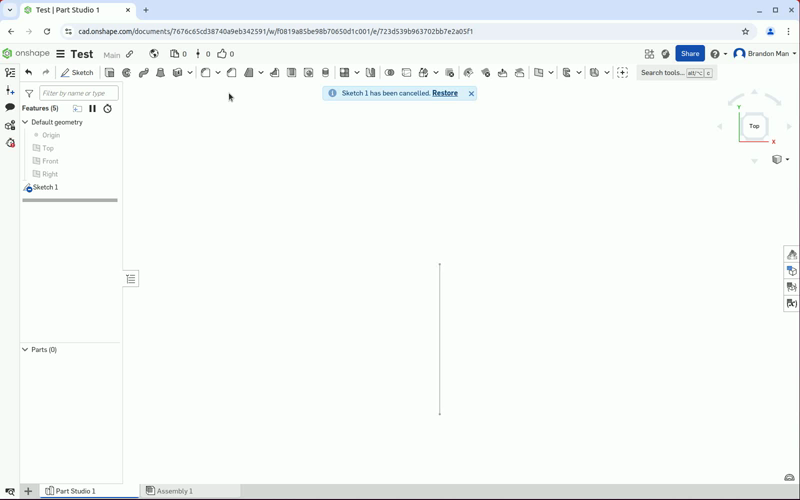
key(shift+h)
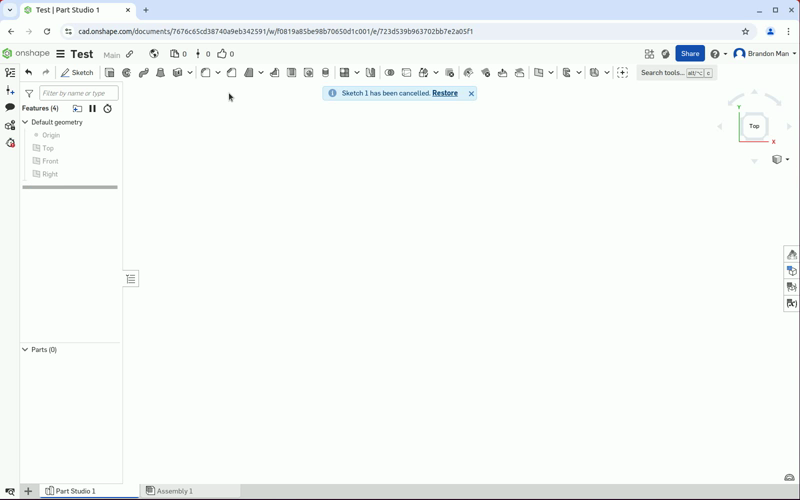
mouse_move(73, 352)
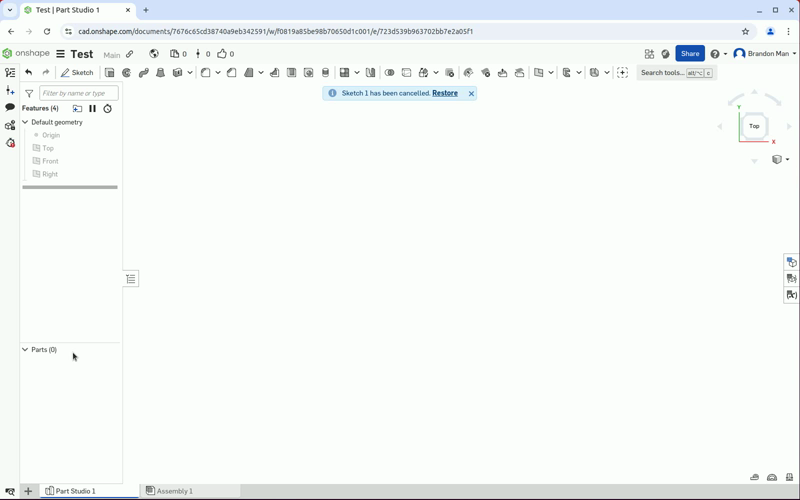
key(y)
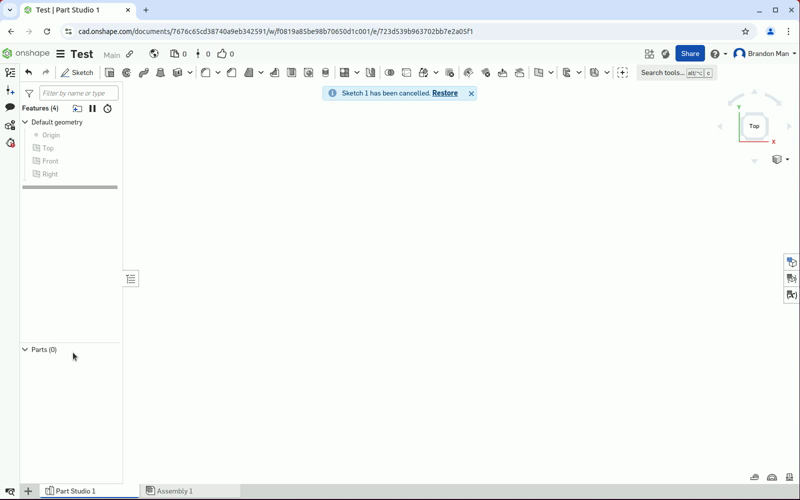
key(shift+p)
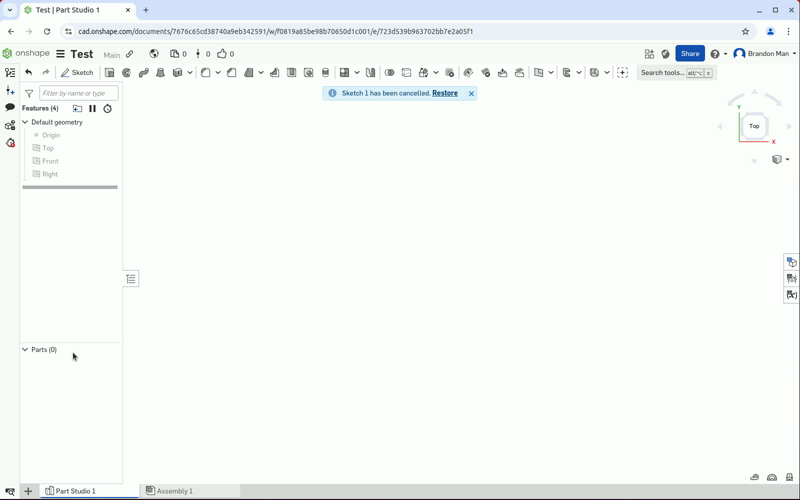
key(space)
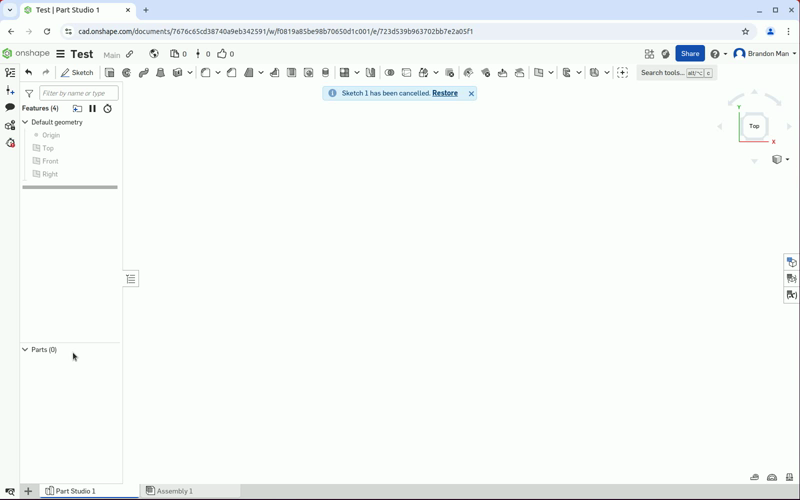
key_down(shift)
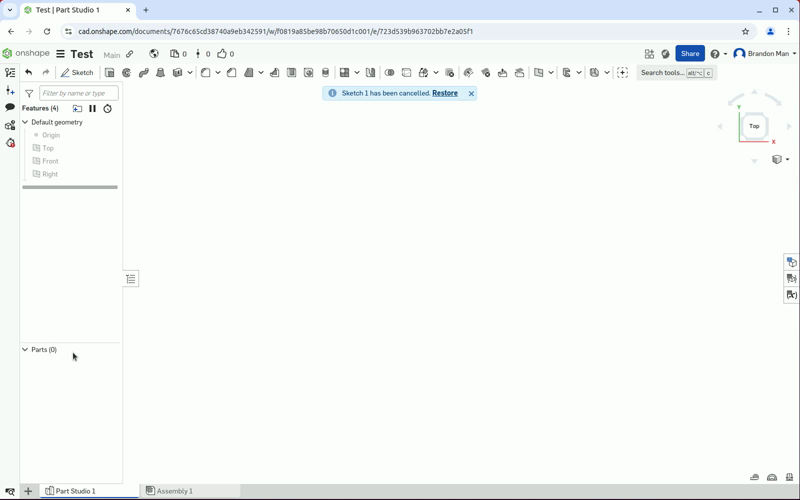
key(up)
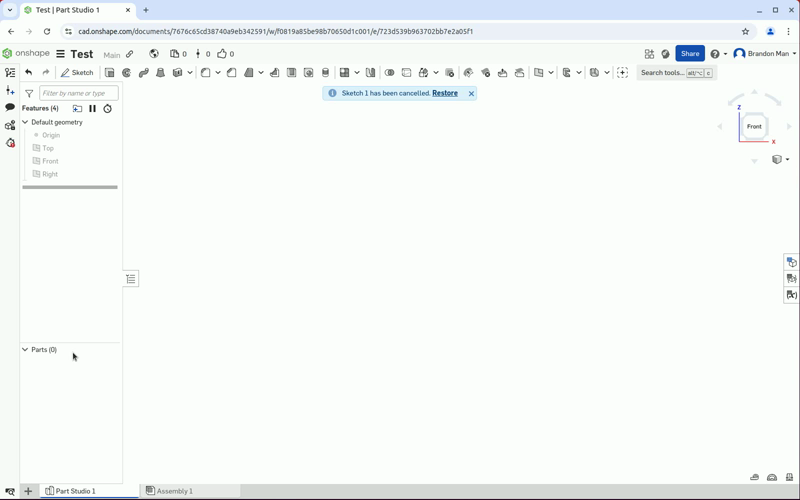
key_up(shift)
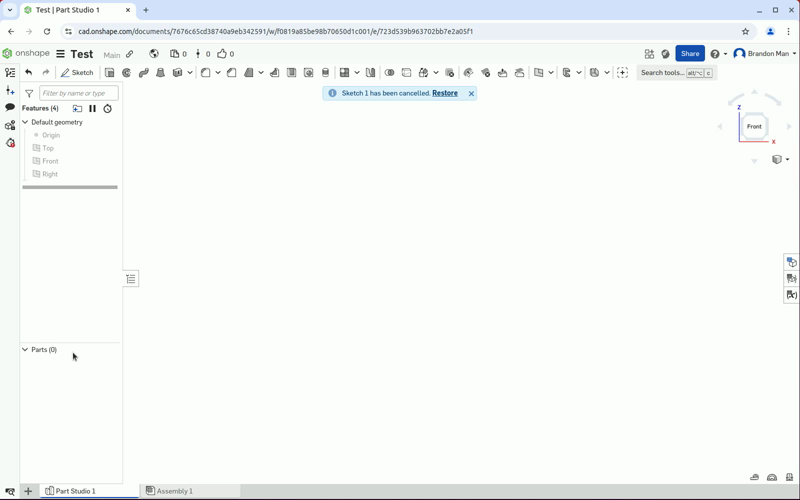
mouse_move(73, 352)
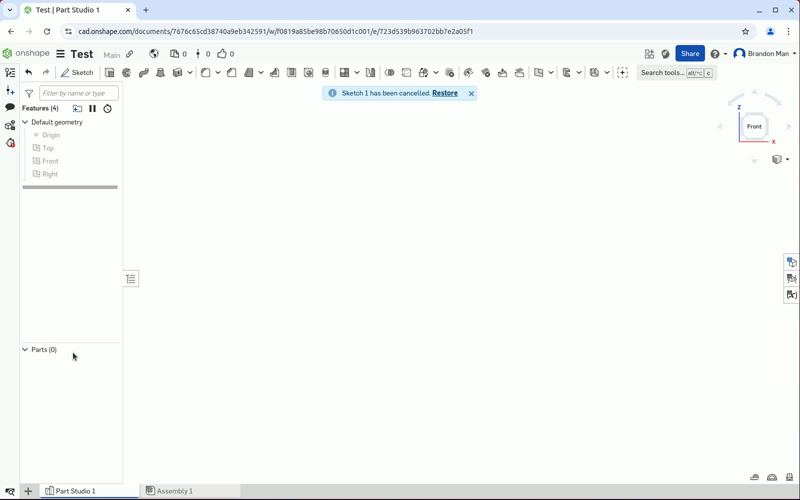
key(shift+y)
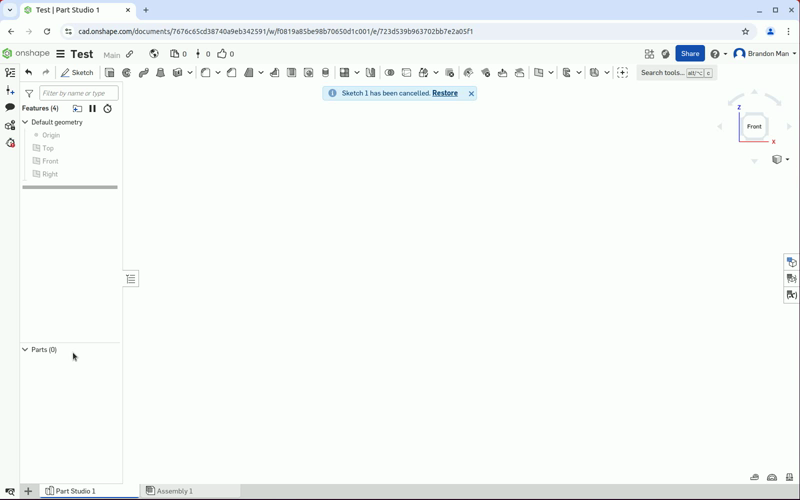
key(shift+s)
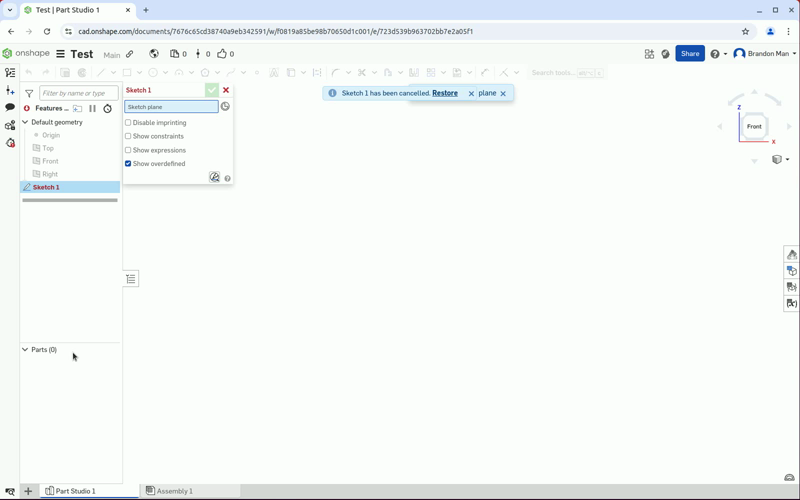
mouse_move(73, 163)
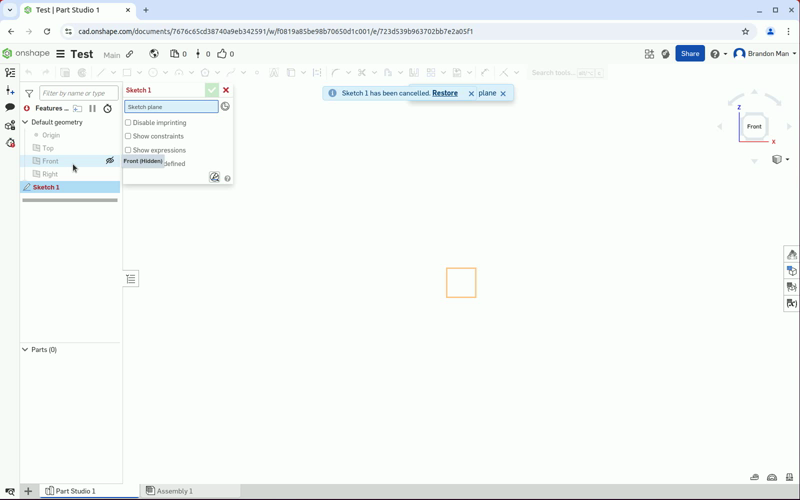
click(73, 163)
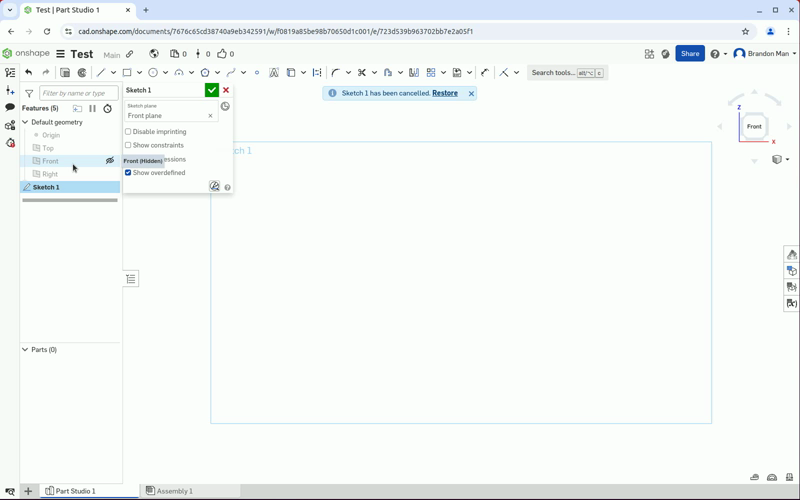
mouse_move(73, 352)
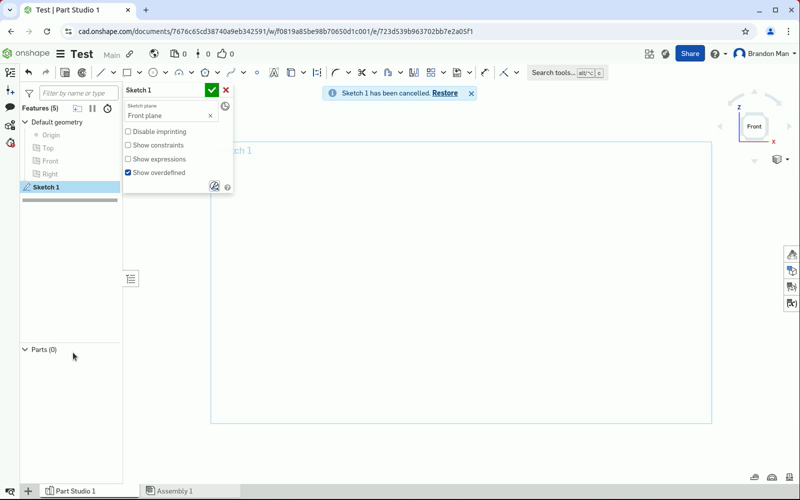
key(y)
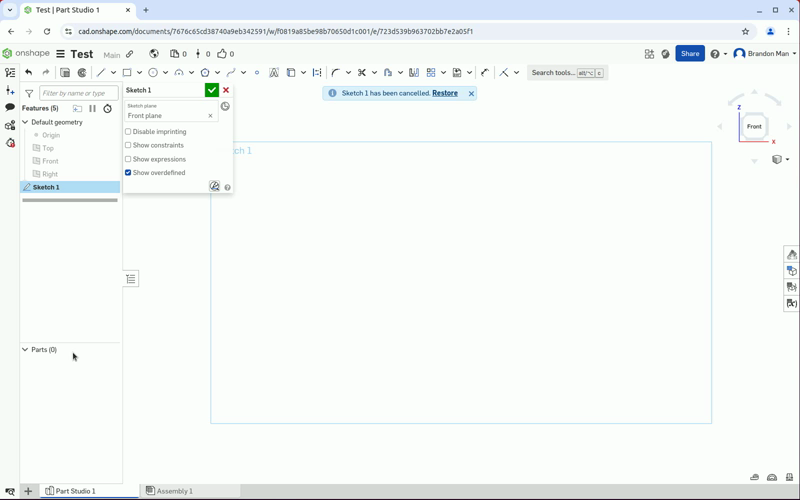
key(l)
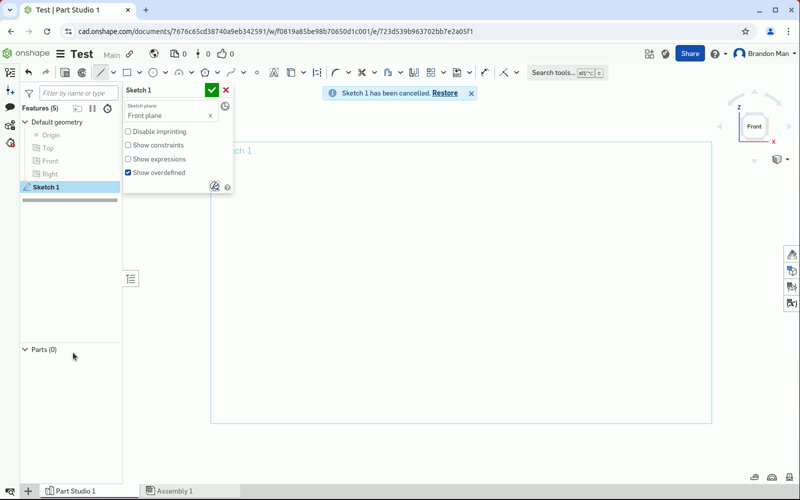
key_down(shift)
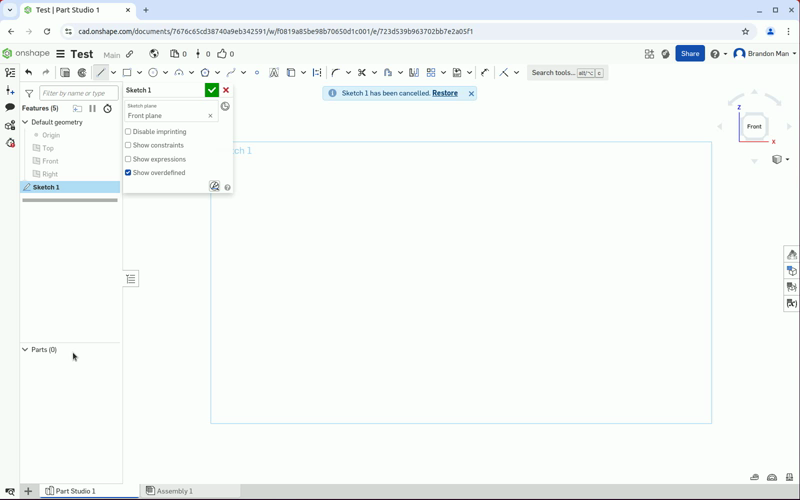
mouse_move(348, 287)
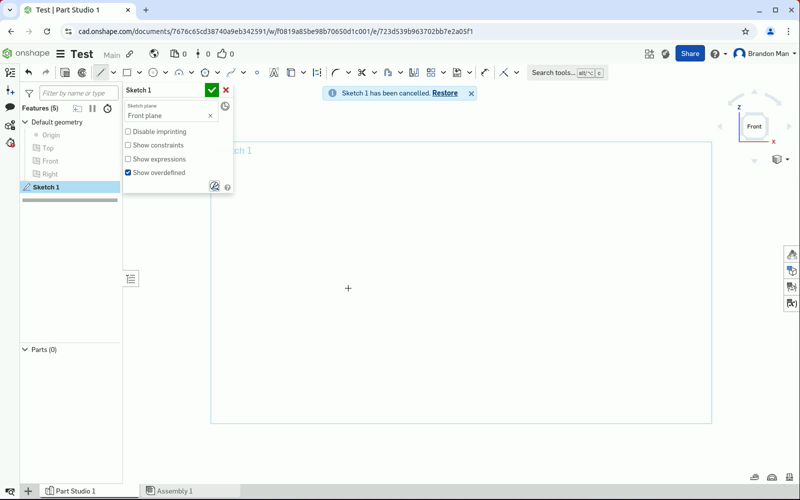
click(348, 287)
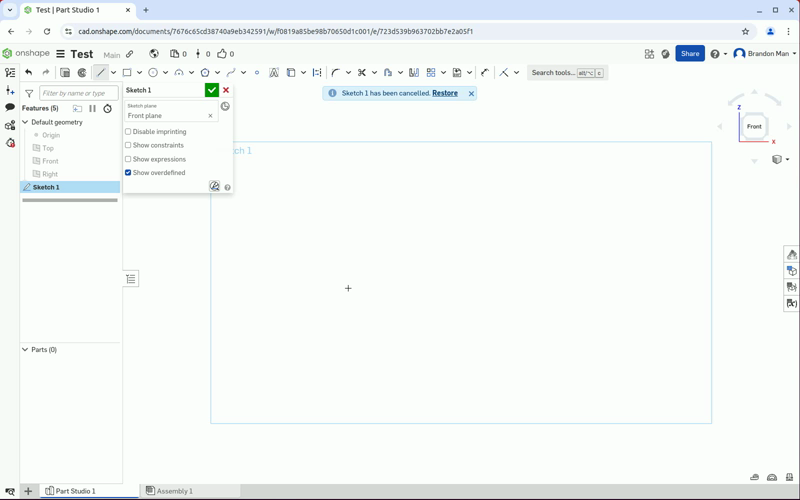
key_up(shift)
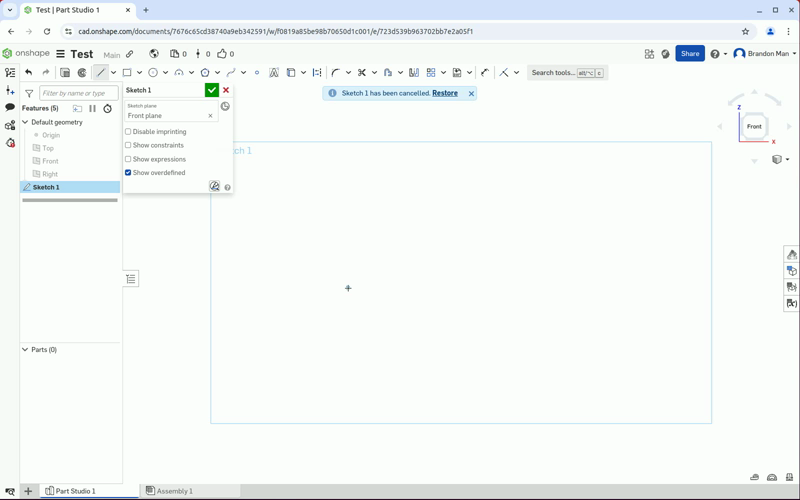
key_down(shift)
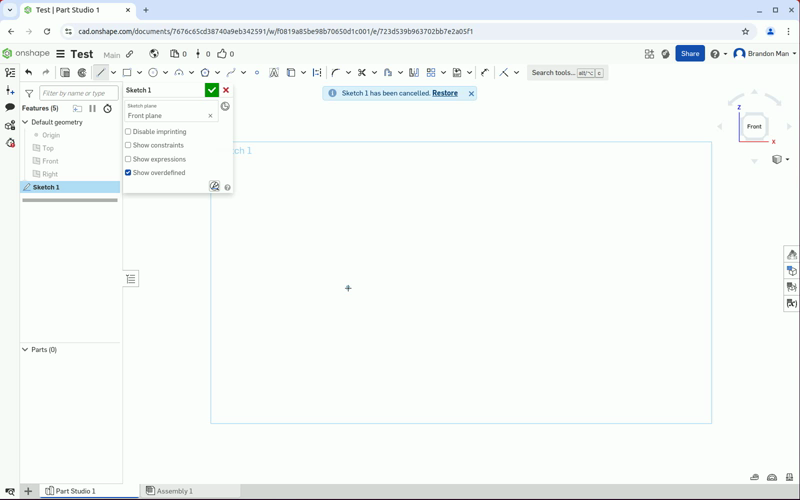
mouse_move(378, 287)
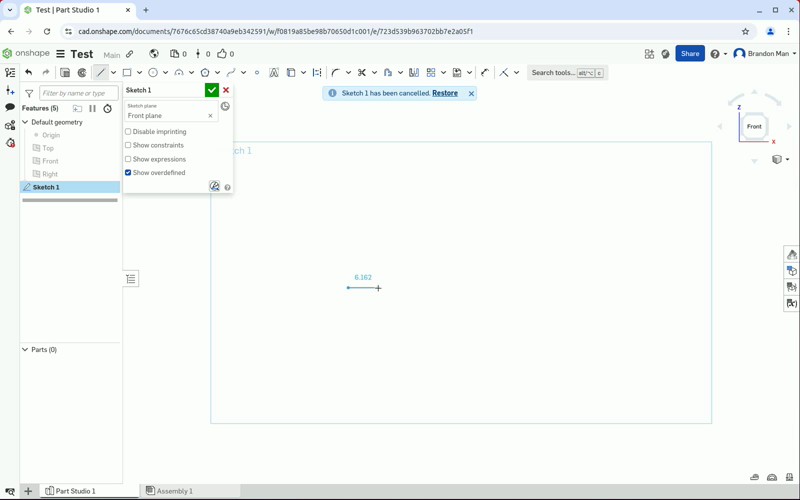
mouse_move(353, 287)
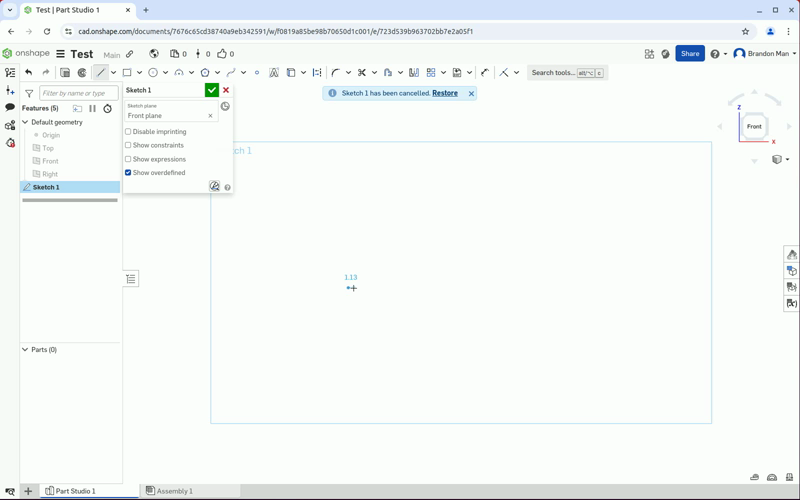
scroll(6)
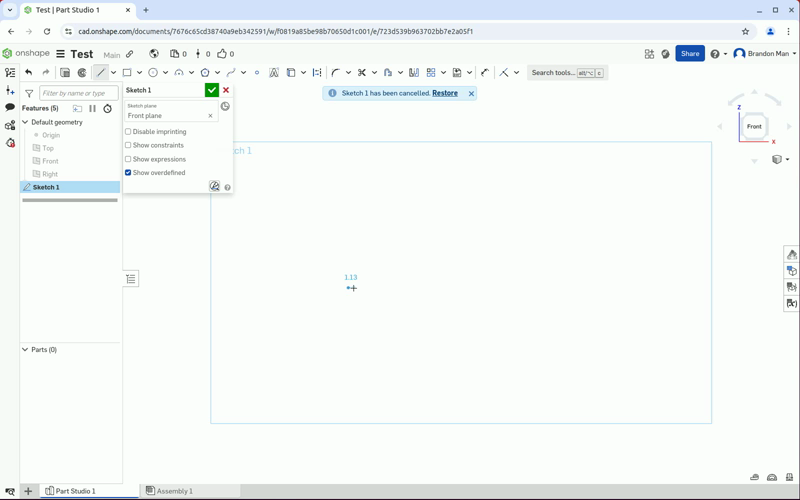
scroll(6)
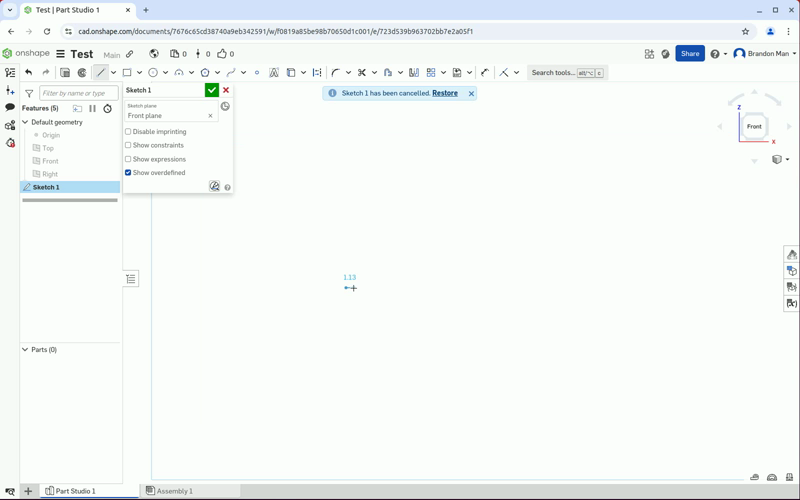
scroll(6)
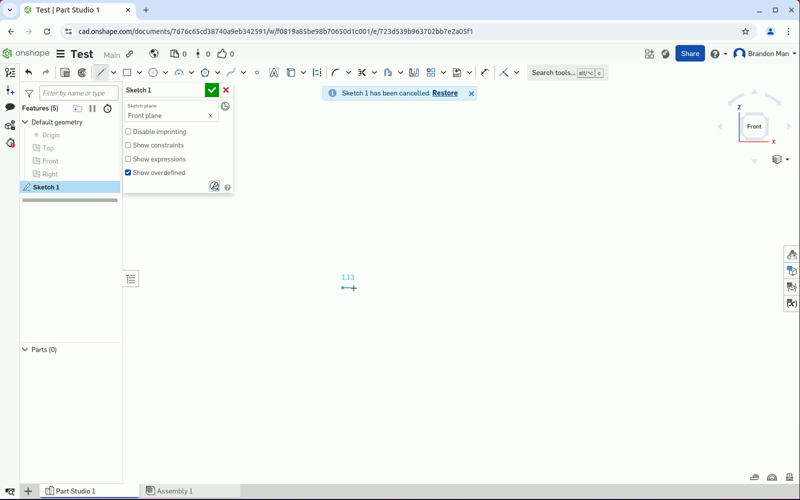
scroll(6)
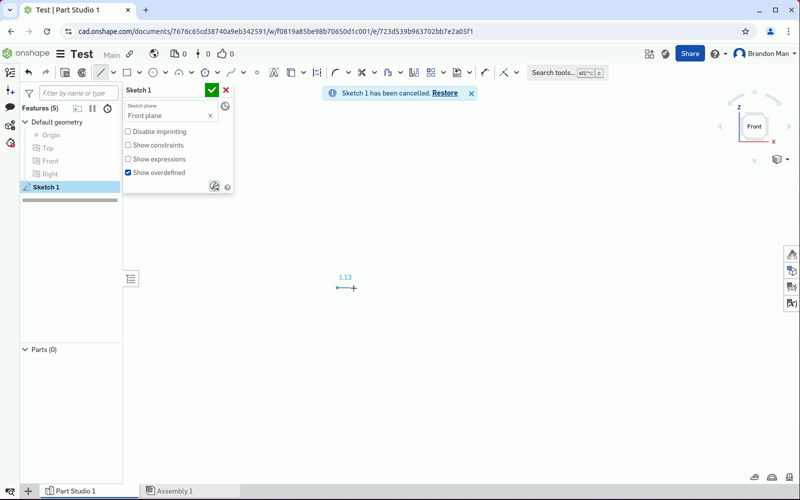
scroll(6)
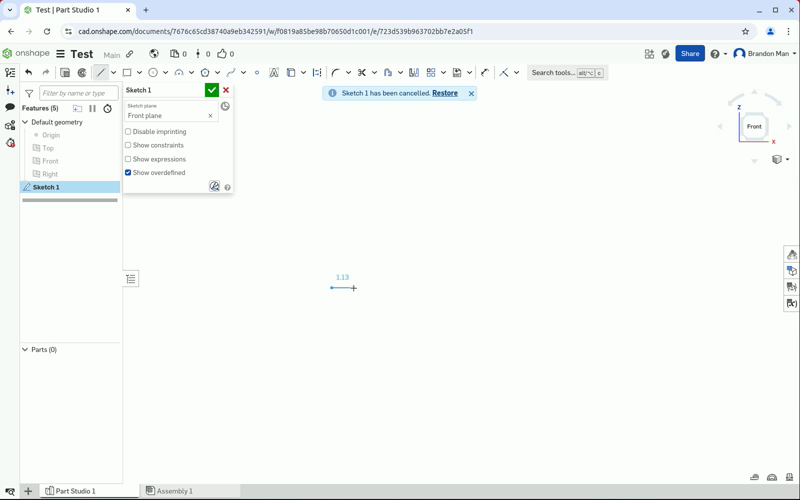
scroll(6)
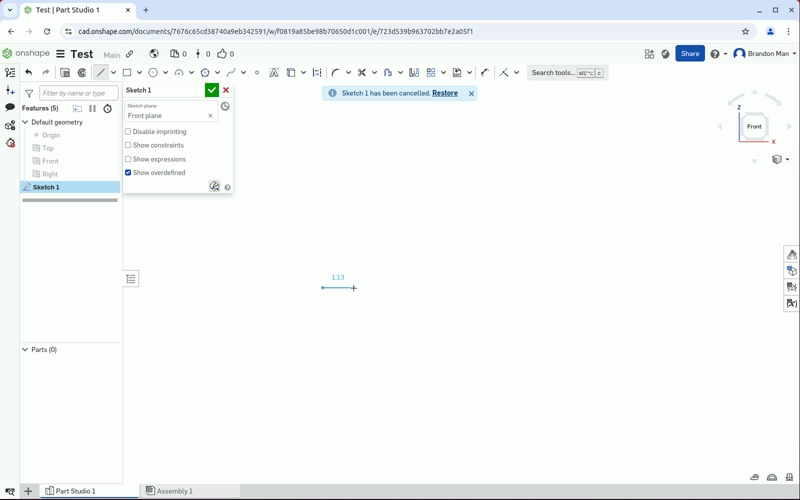
scroll(6)
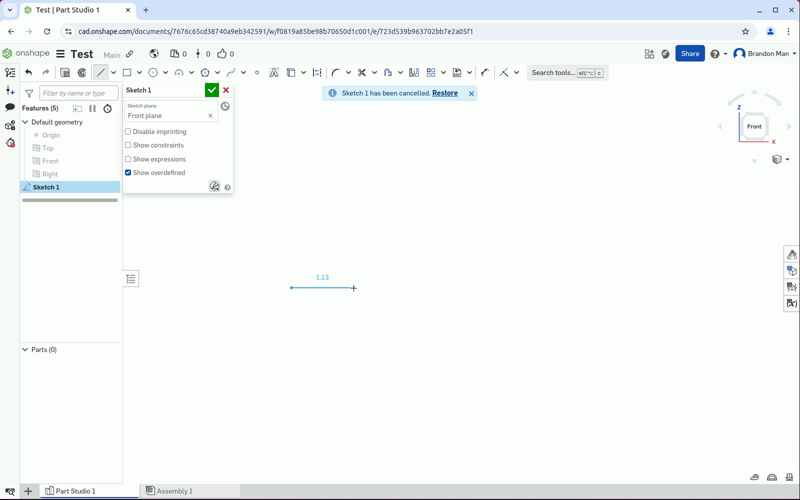
click(353, 287)
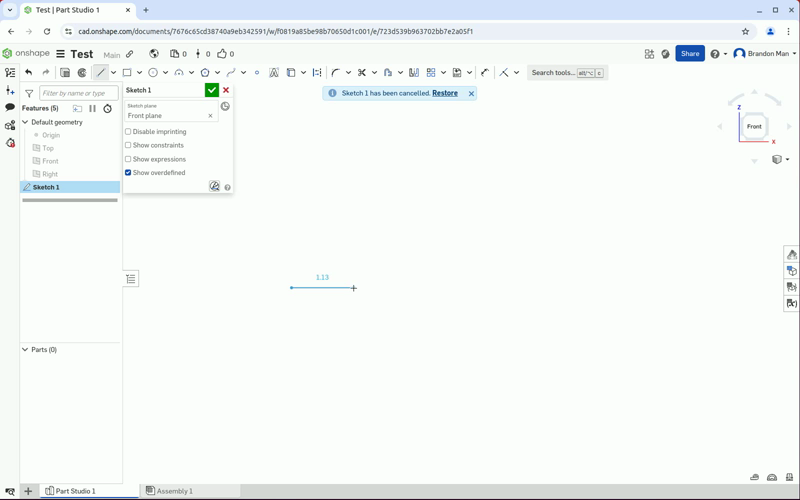
scroll(-6)
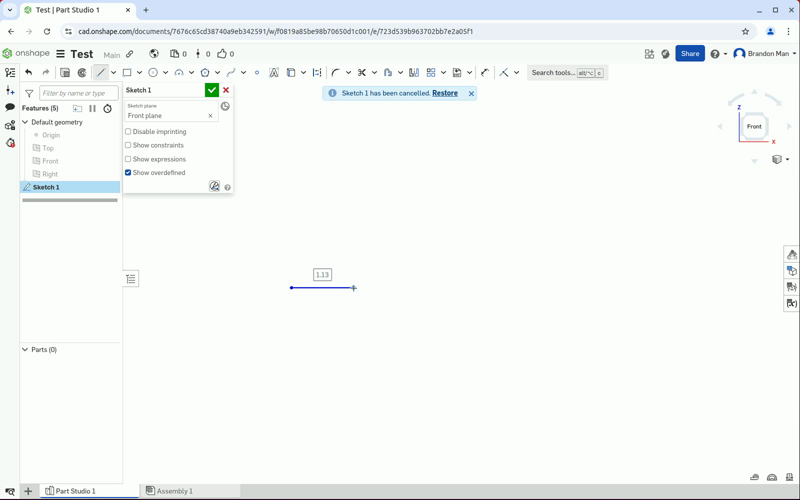
scroll(-6)
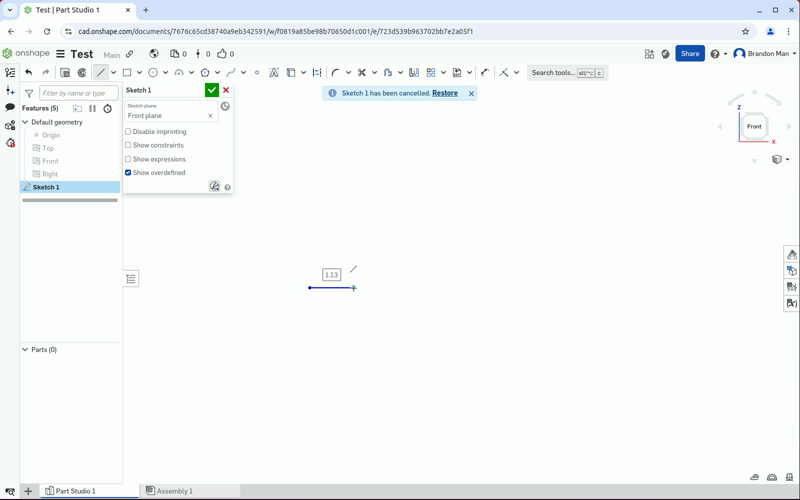
scroll(-6)
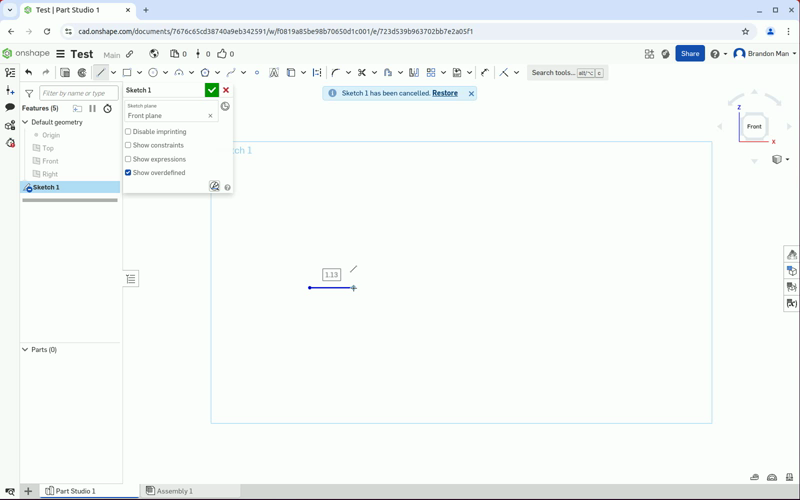
scroll(-6)
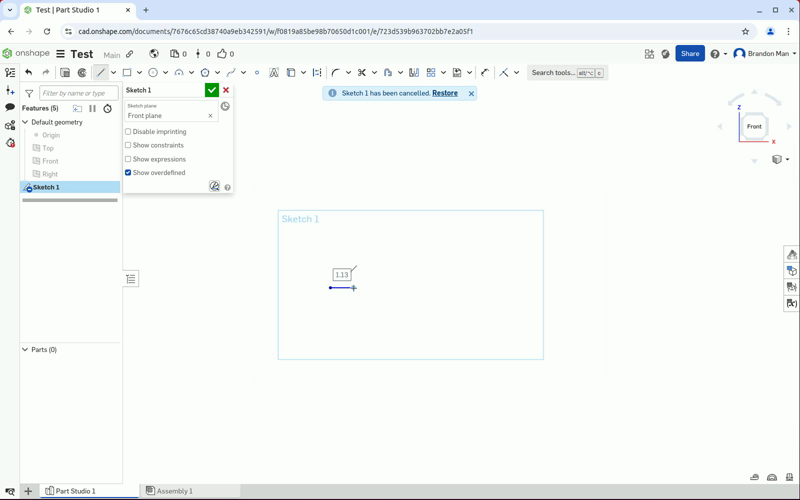
scroll(-6)
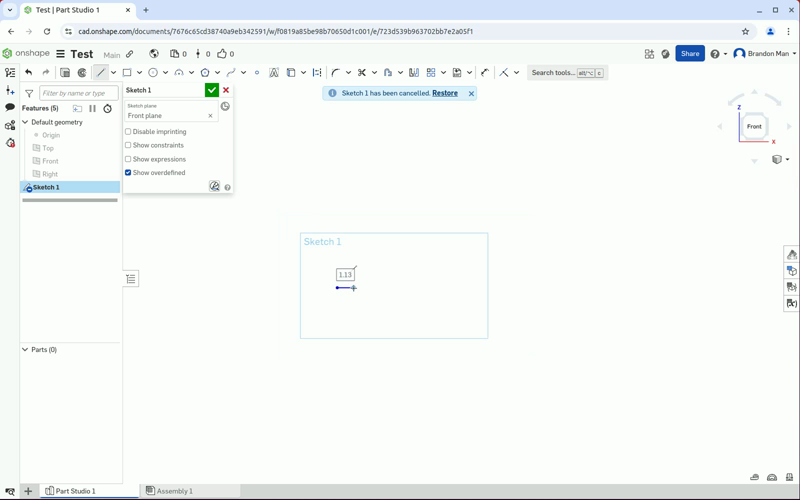
scroll(-6)
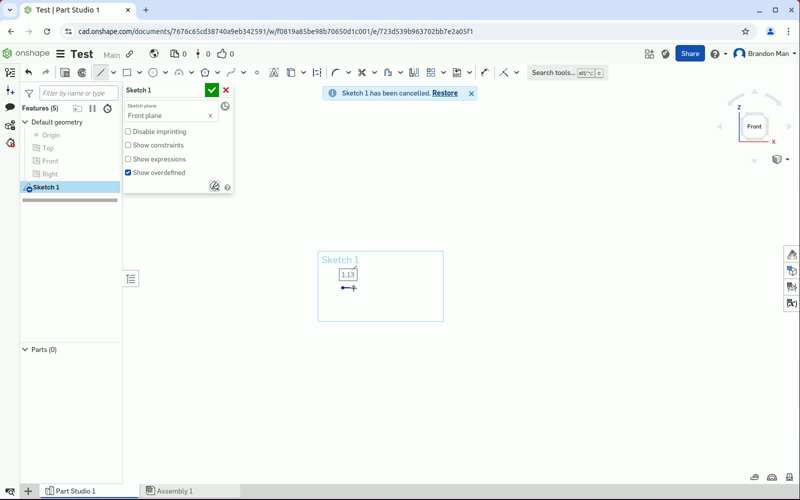
scroll(-6)
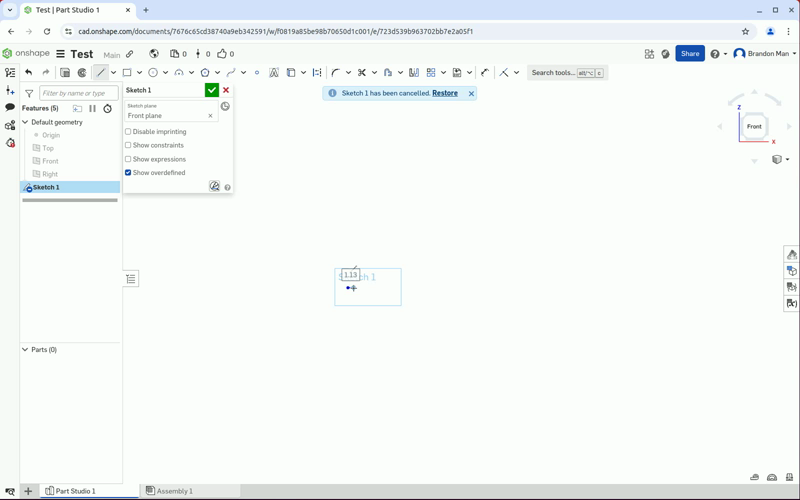
key_up(shift)
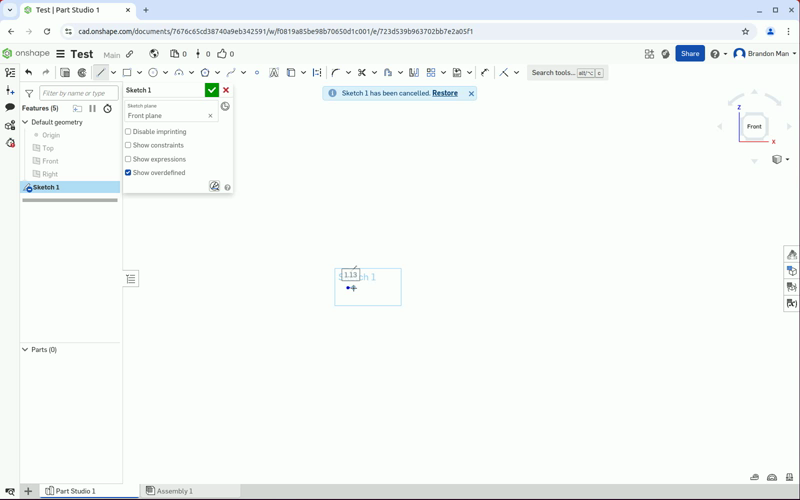
key_down(shift)
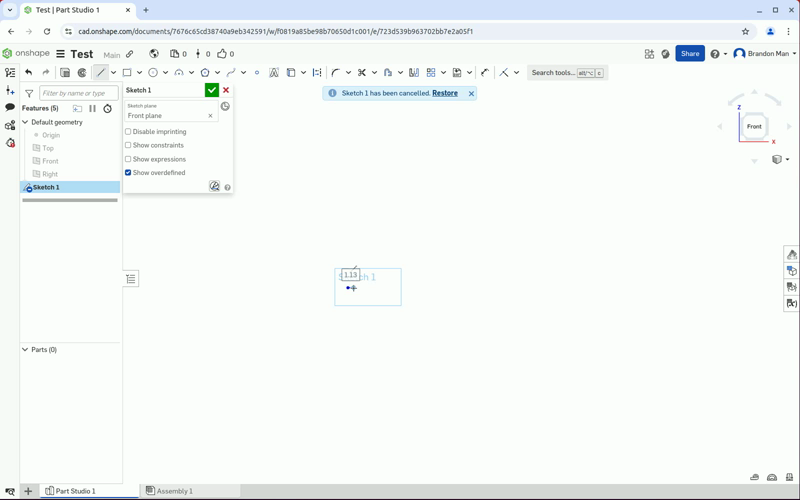
mouse_move(383, 287)
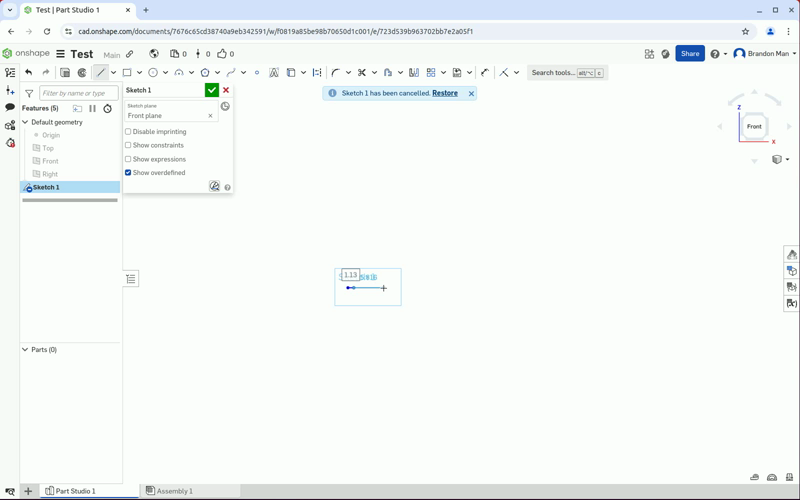
mouse_move(353, 281)
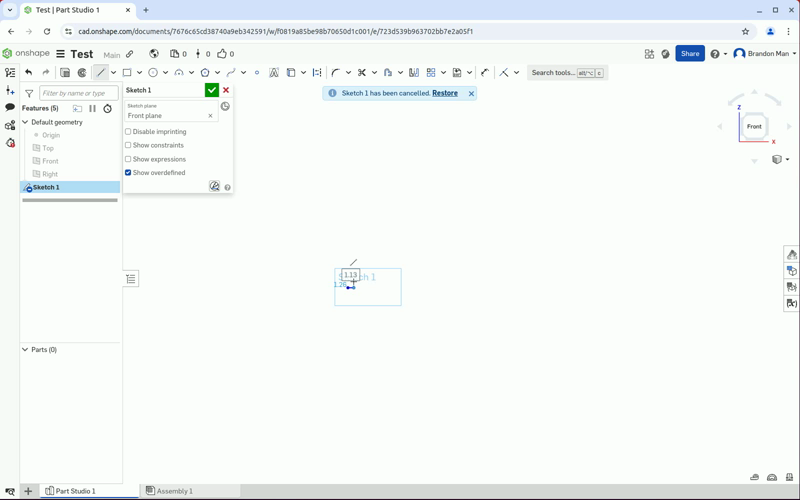
scroll(6)
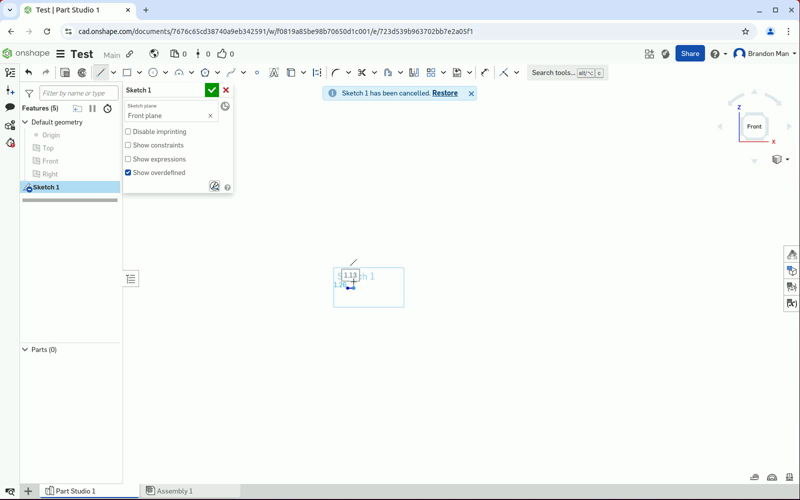
scroll(6)
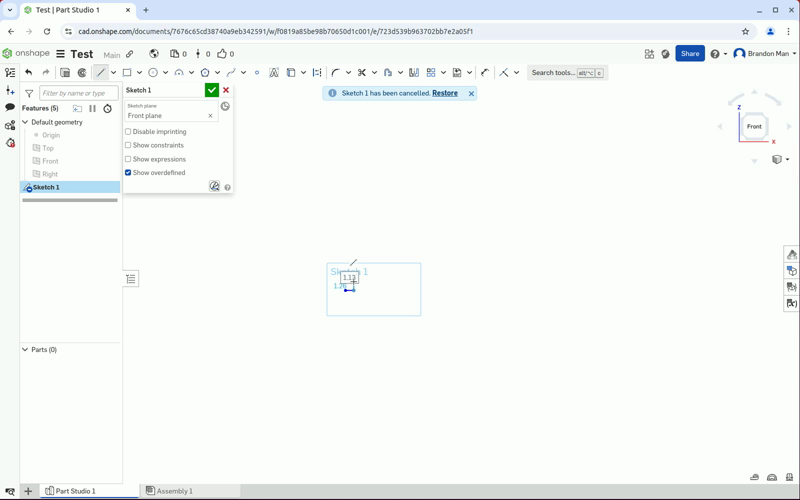
scroll(6)
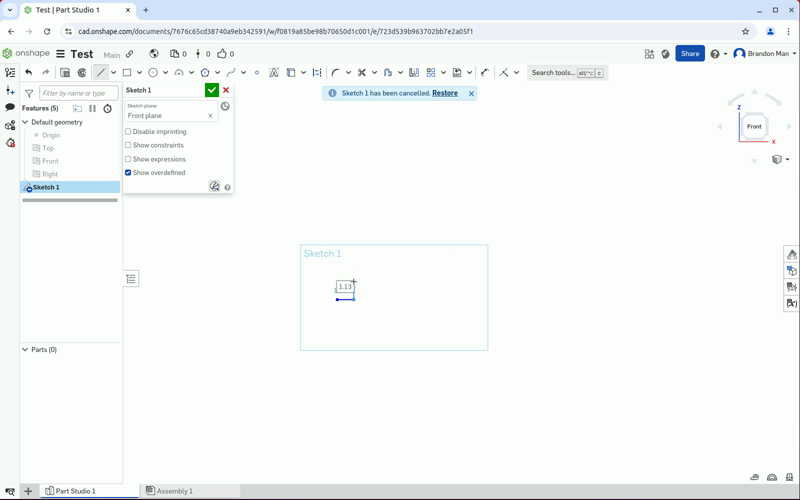
scroll(6)
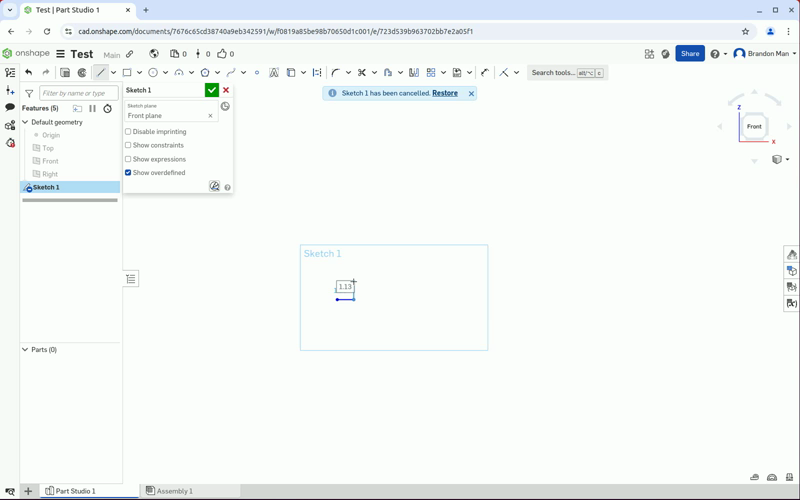
scroll(6)
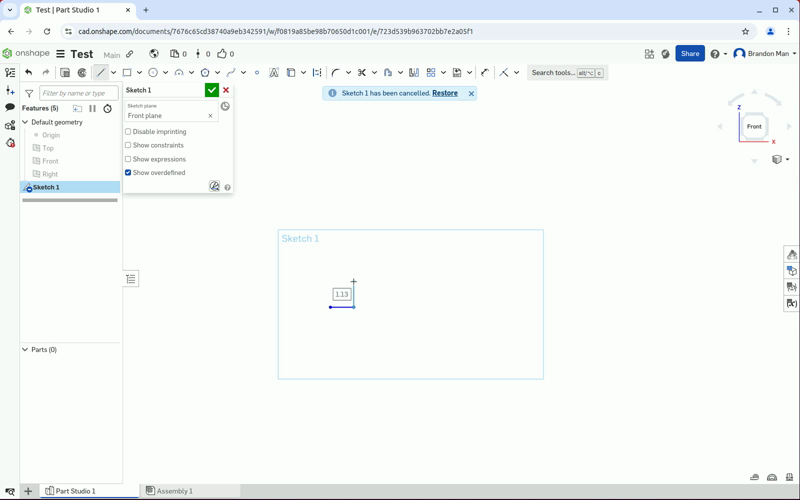
scroll(6)
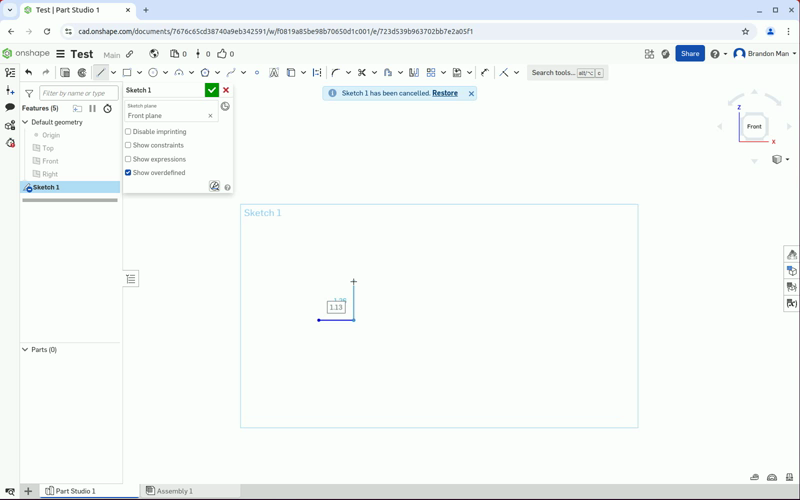
scroll(6)
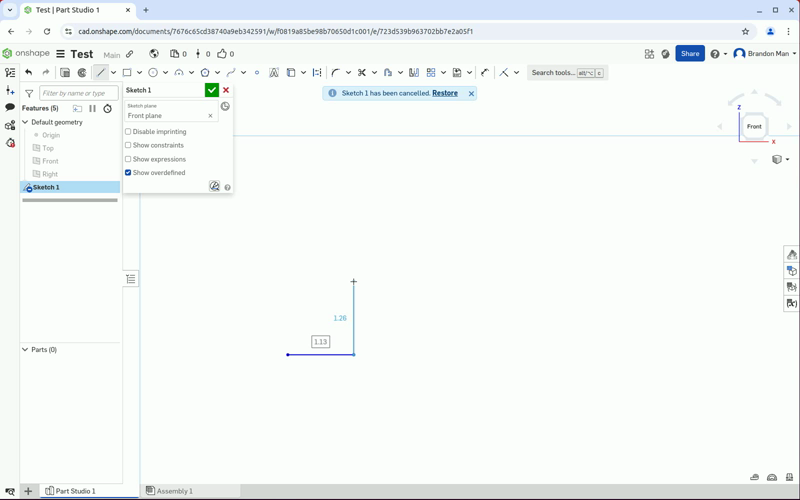
click(353, 281)
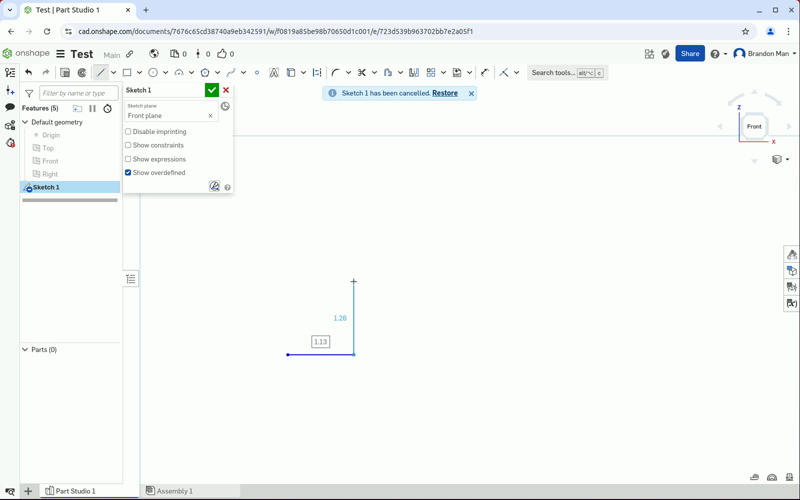
scroll(-6)
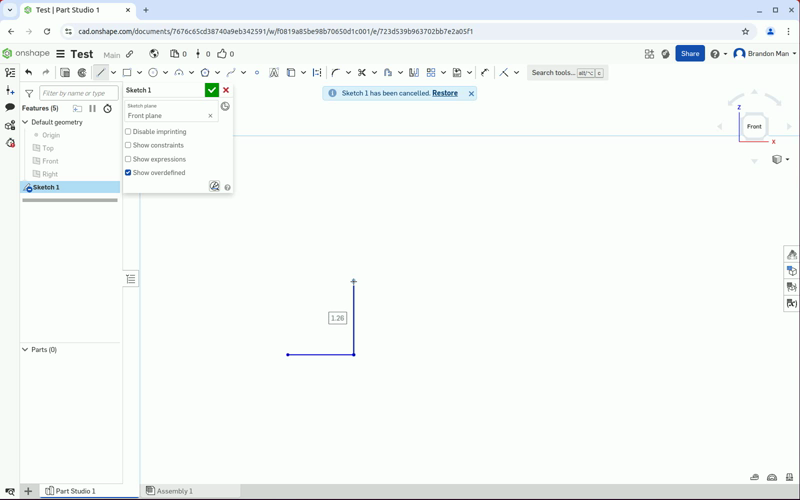
scroll(-6)
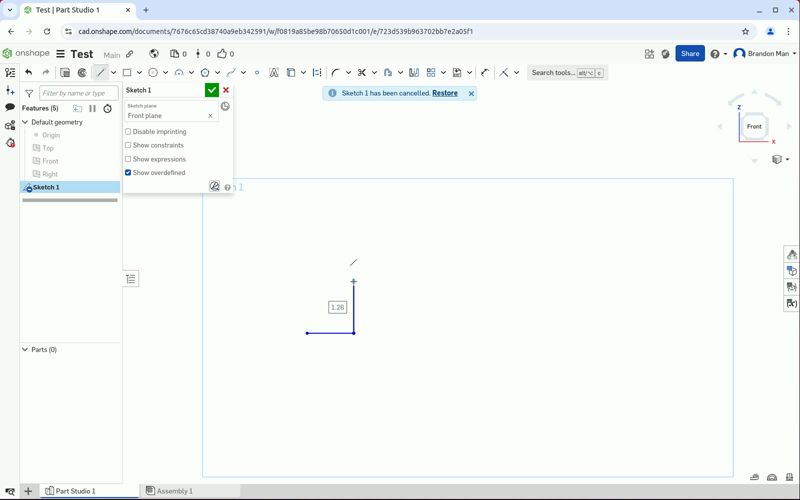
scroll(-6)
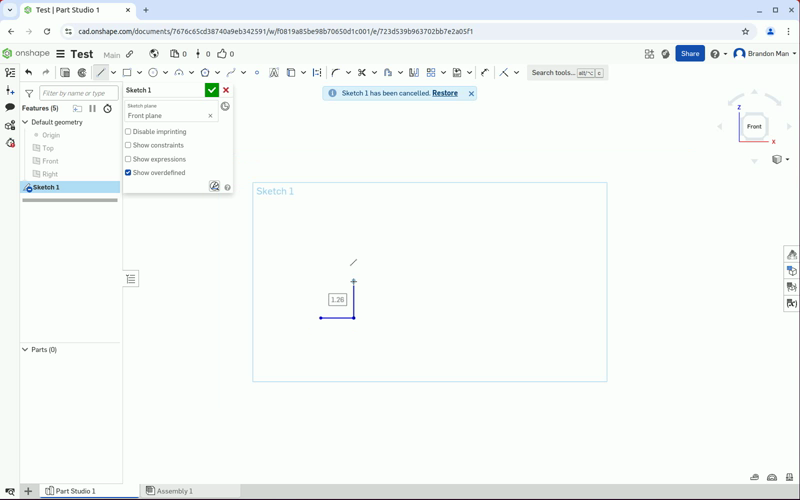
scroll(-6)
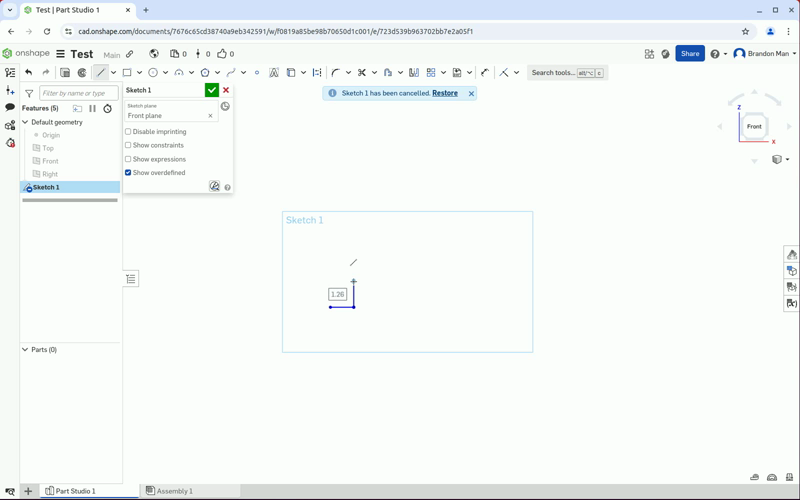
scroll(-6)
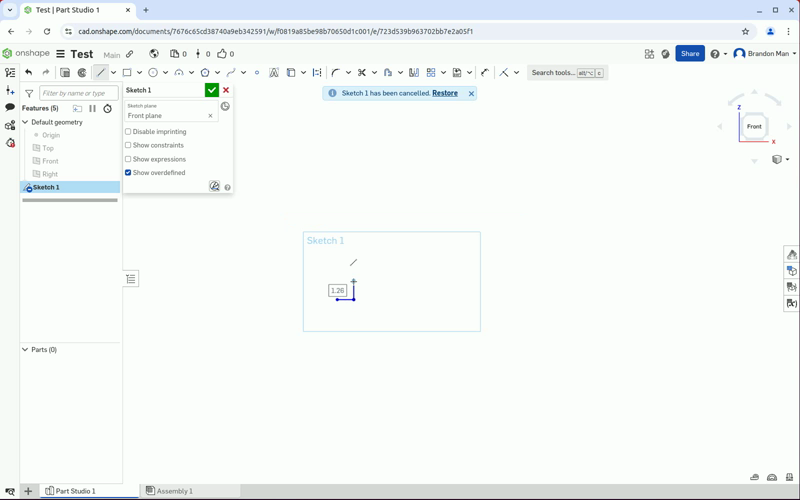
scroll(-6)
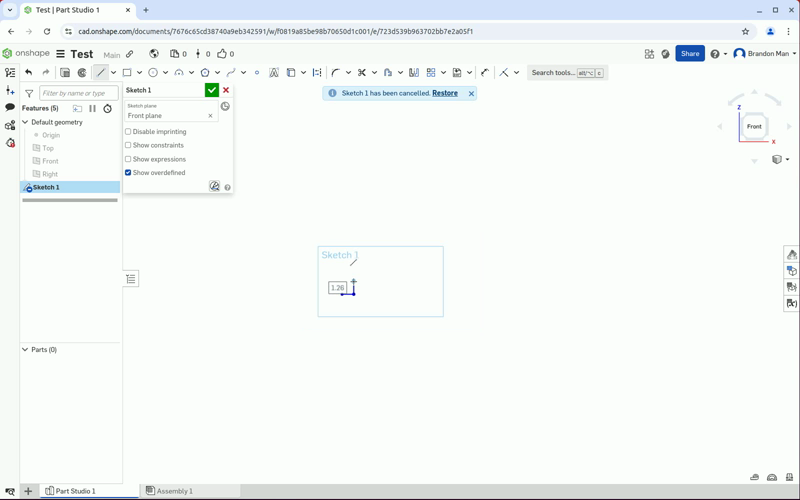
scroll(-6)
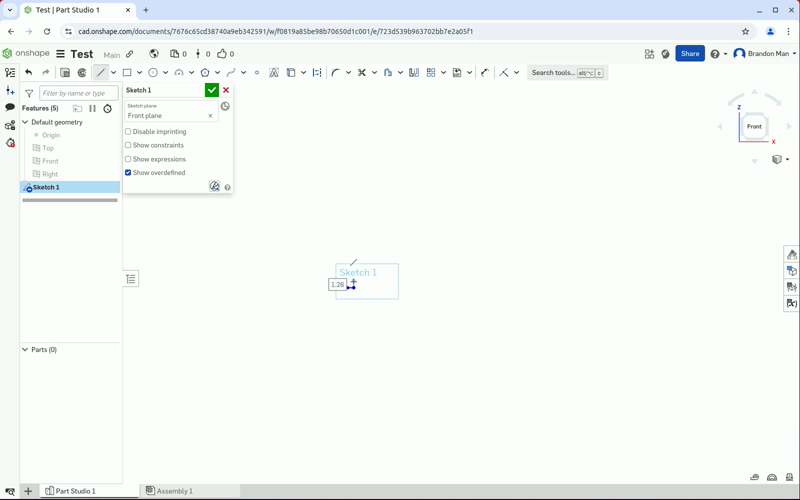
key_up(shift)
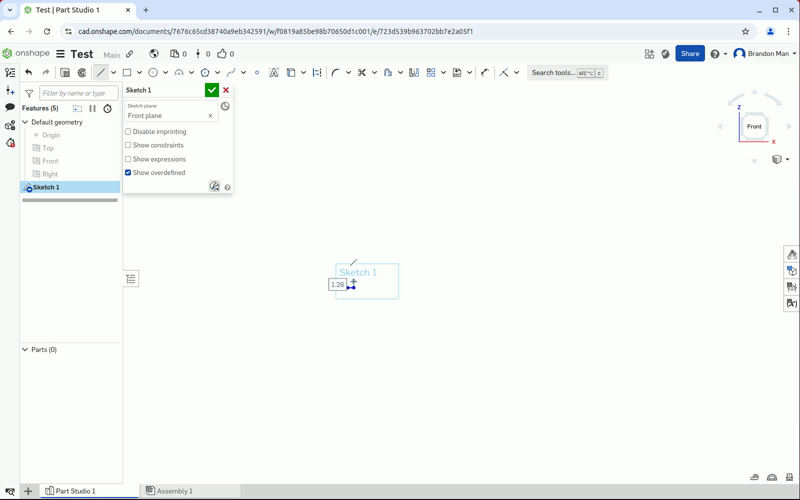
key_down(shift)
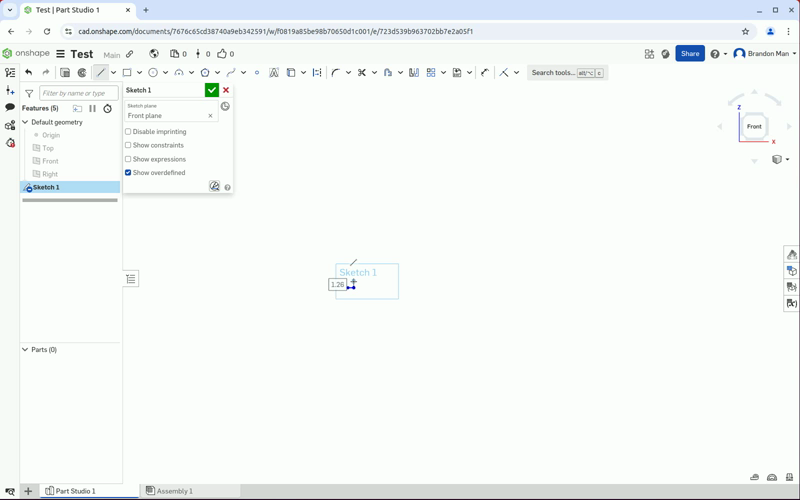
mouse_move(383, 281)
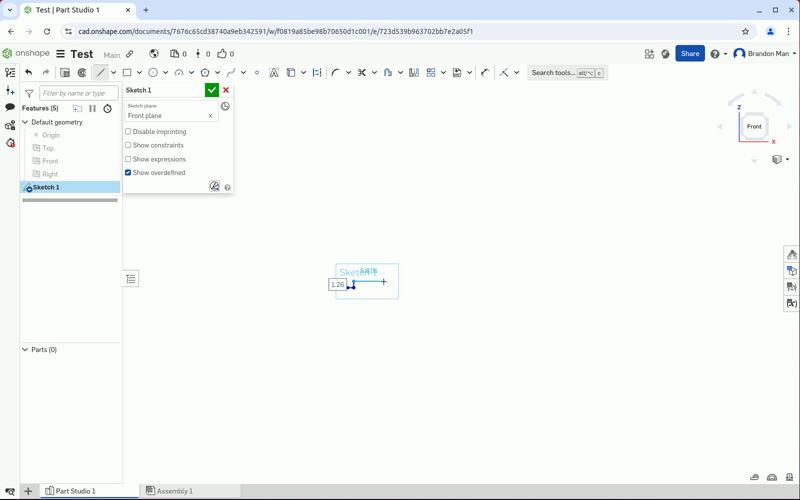
mouse_move(357, 281)
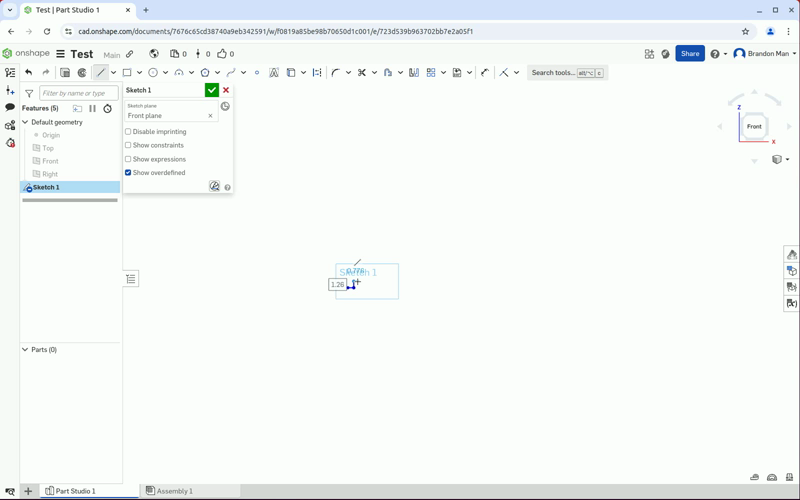
scroll(6)
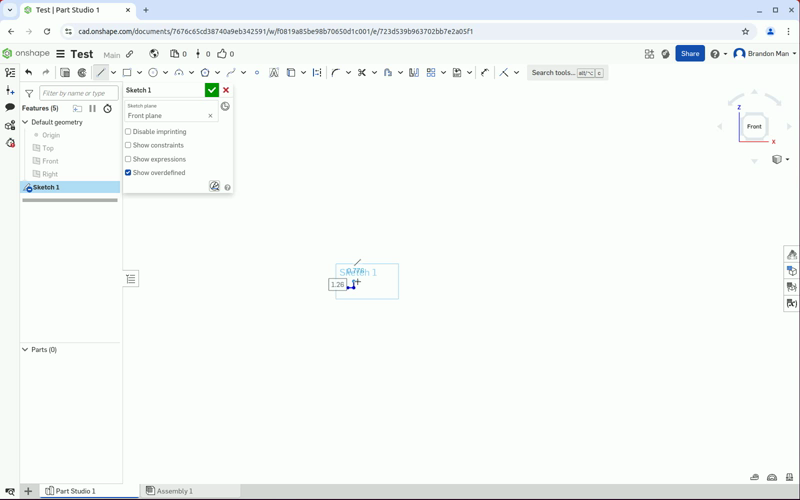
scroll(6)
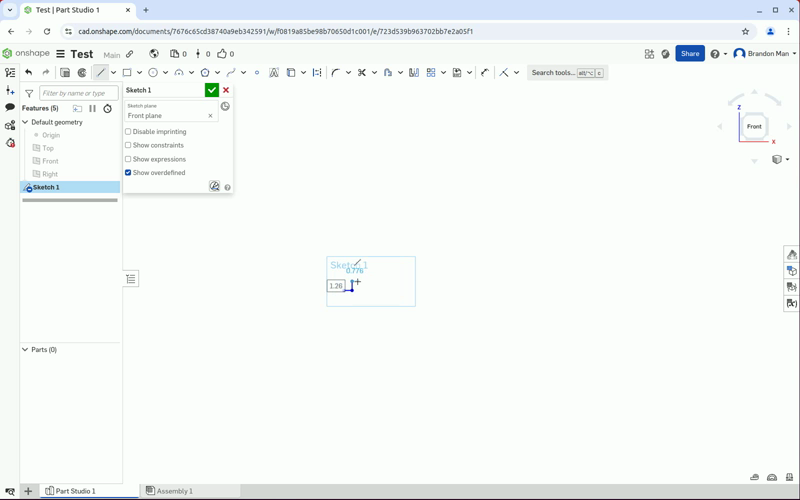
scroll(6)
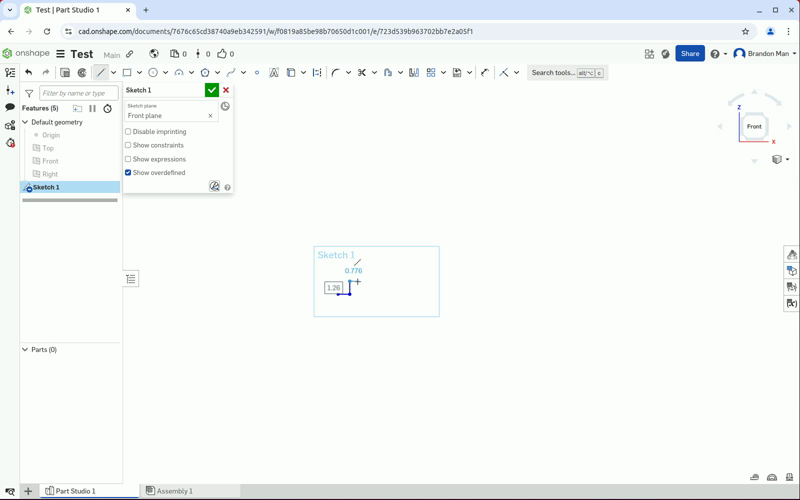
scroll(6)
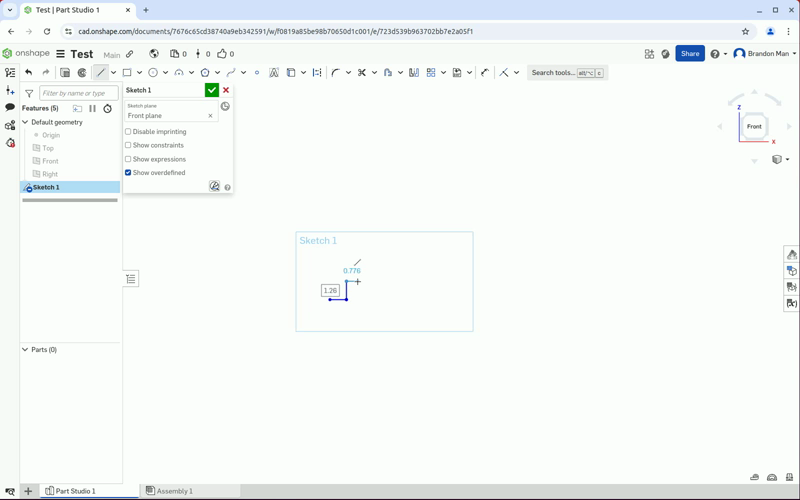
scroll(6)
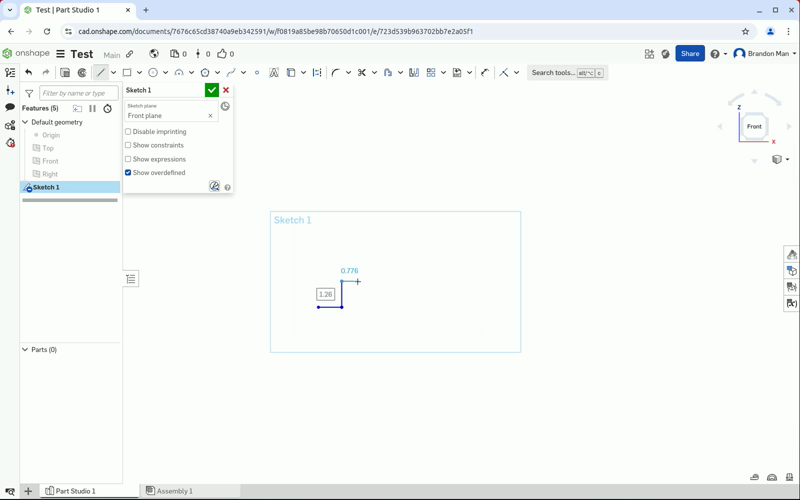
scroll(6)
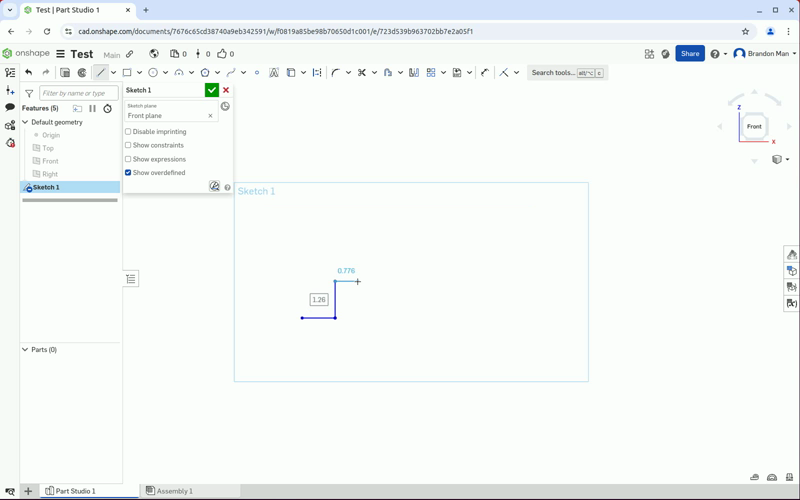
scroll(6)
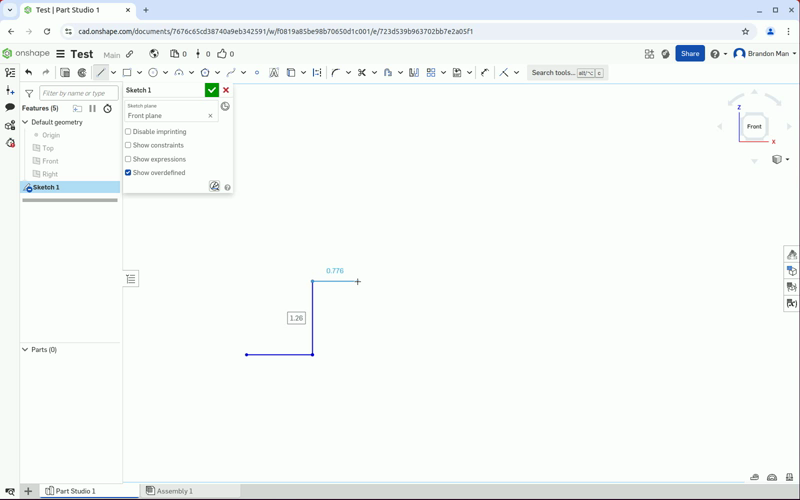
click(357, 281)
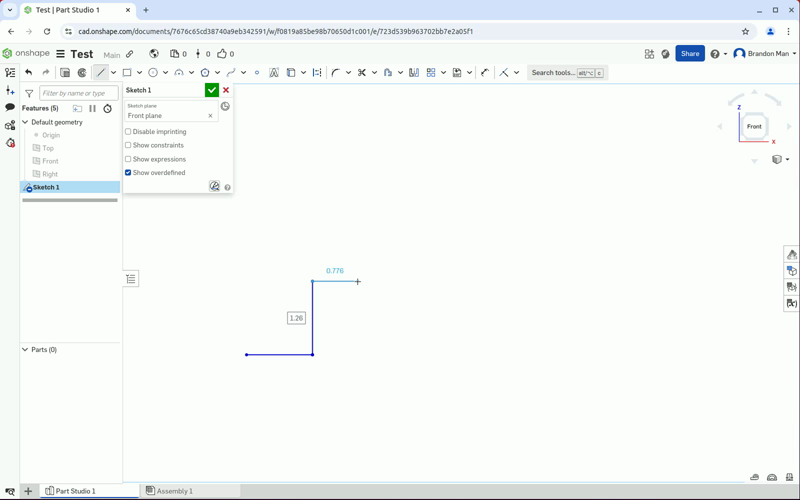
scroll(-6)
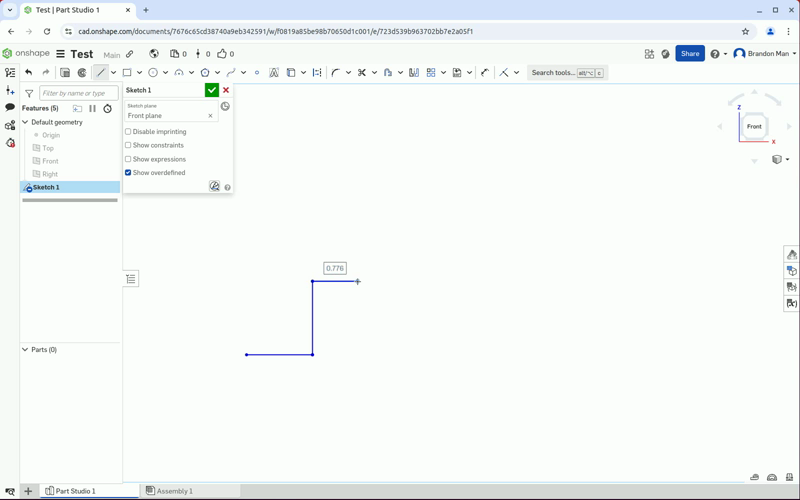
scroll(-6)
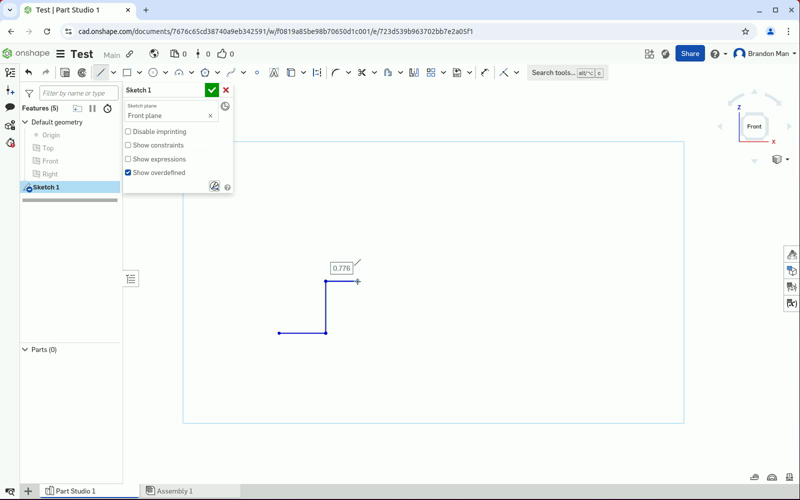
scroll(-6)
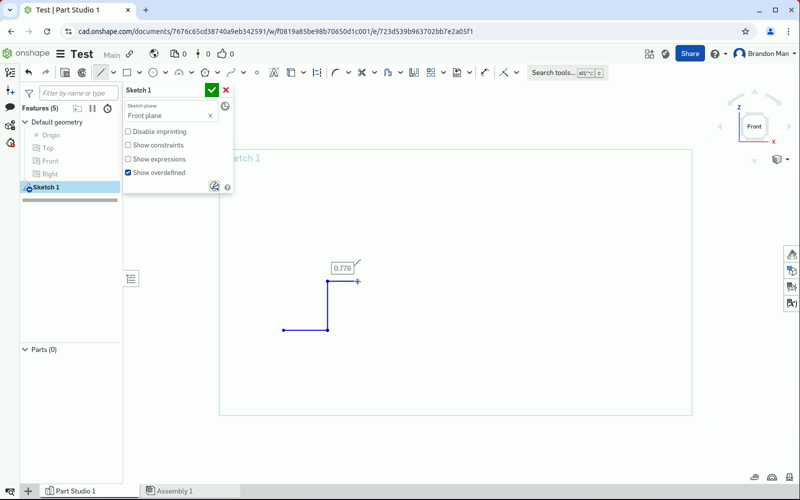
scroll(-6)
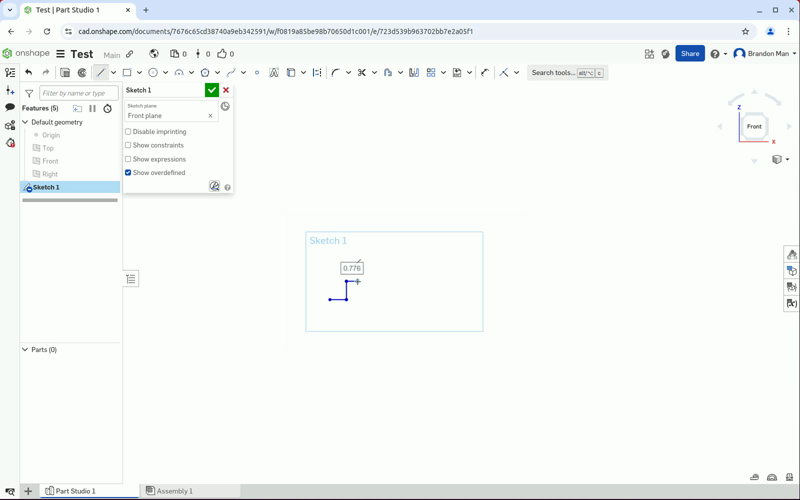
scroll(-6)
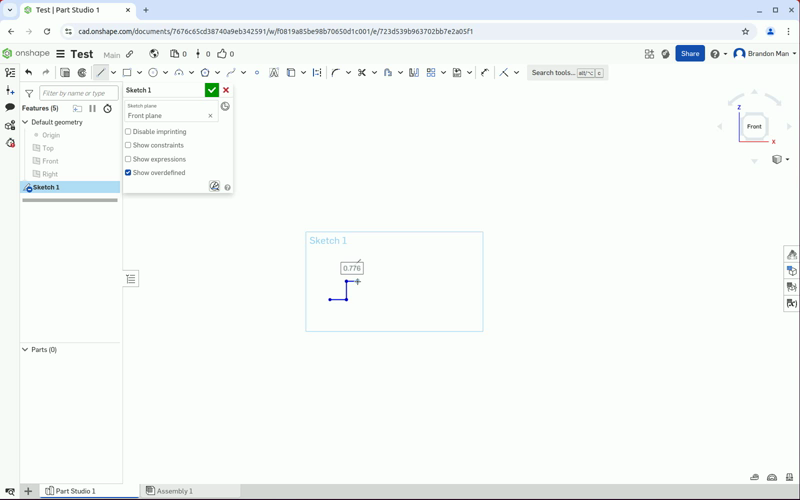
scroll(-6)
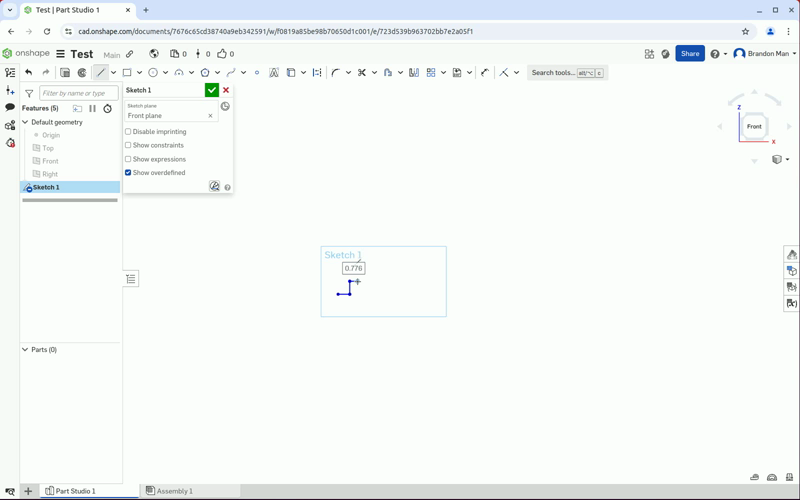
scroll(-6)
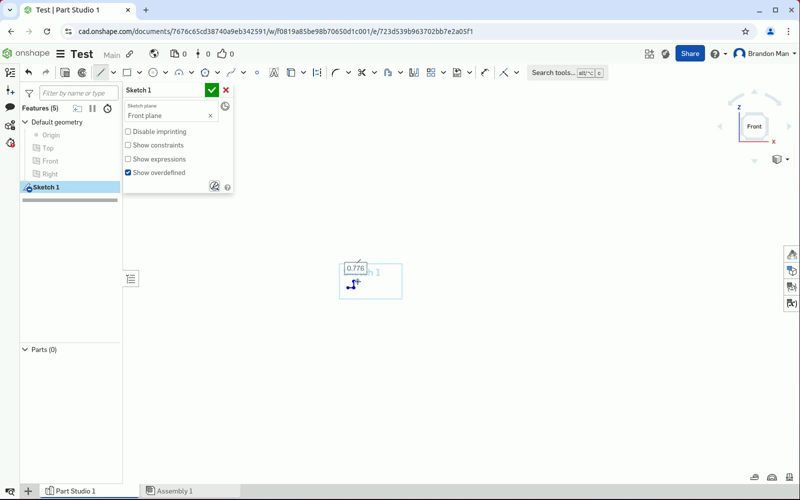
key_up(shift)
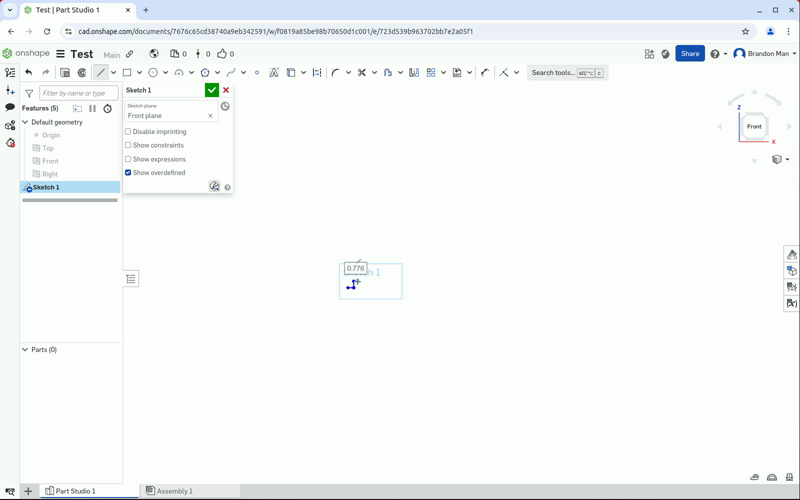
key_down(shift)
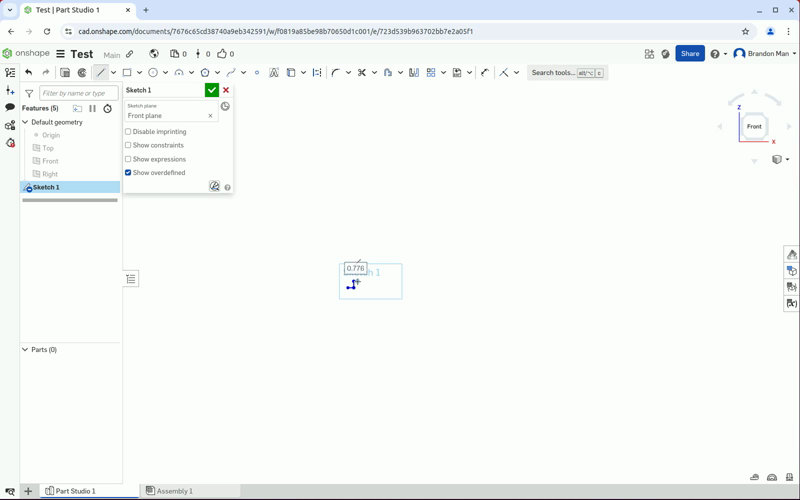
mouse_move(387, 281)
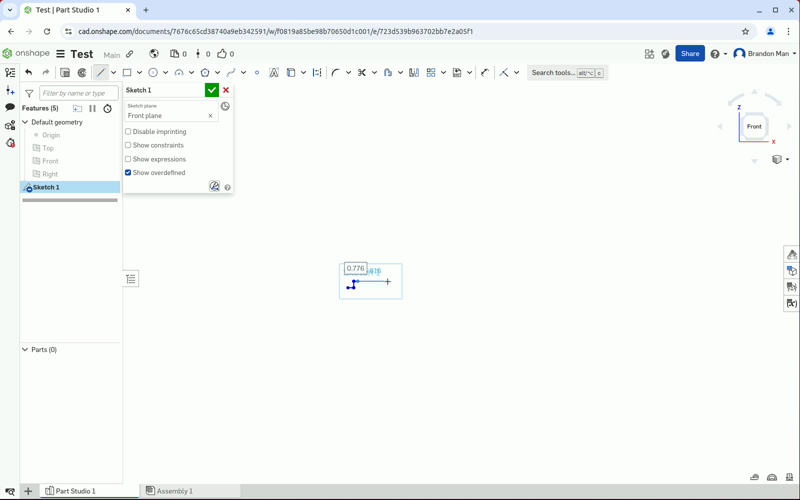
mouse_move(357, 251)
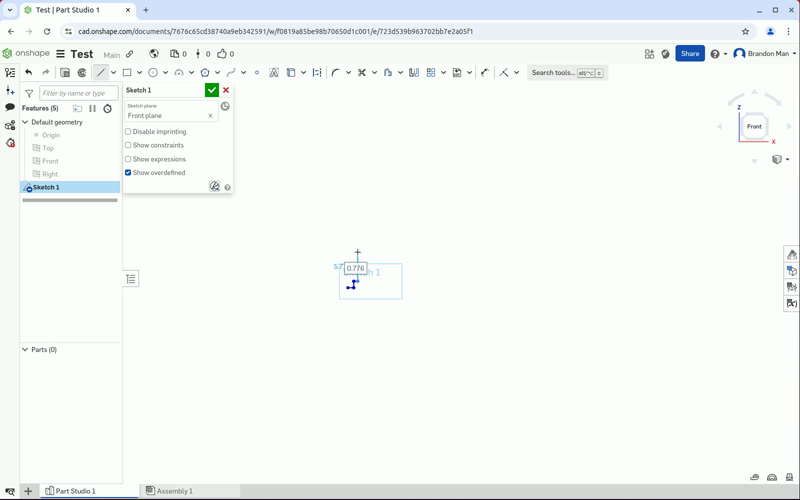
click(357, 251)
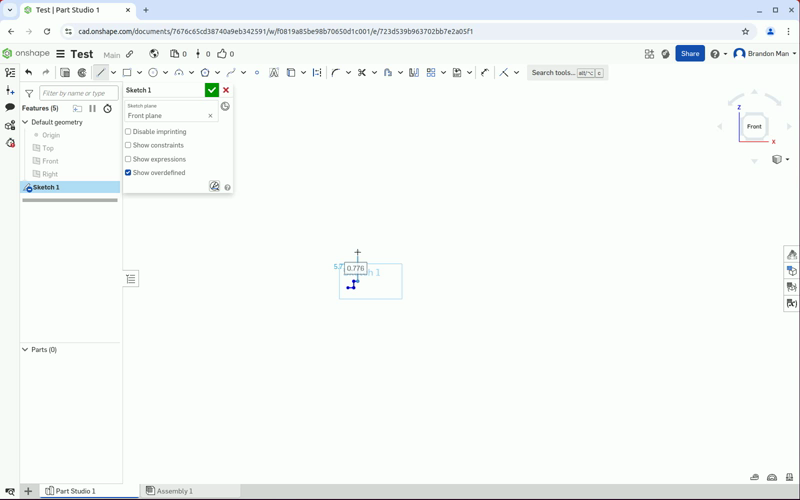
key_up(shift)
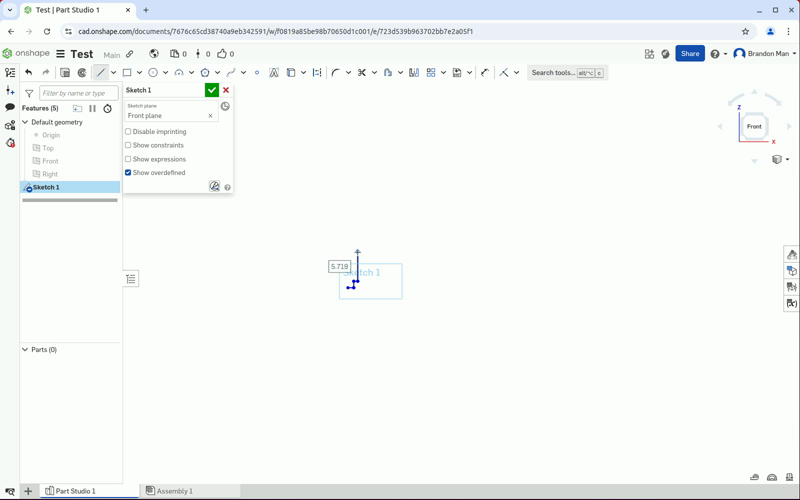
key(esc)
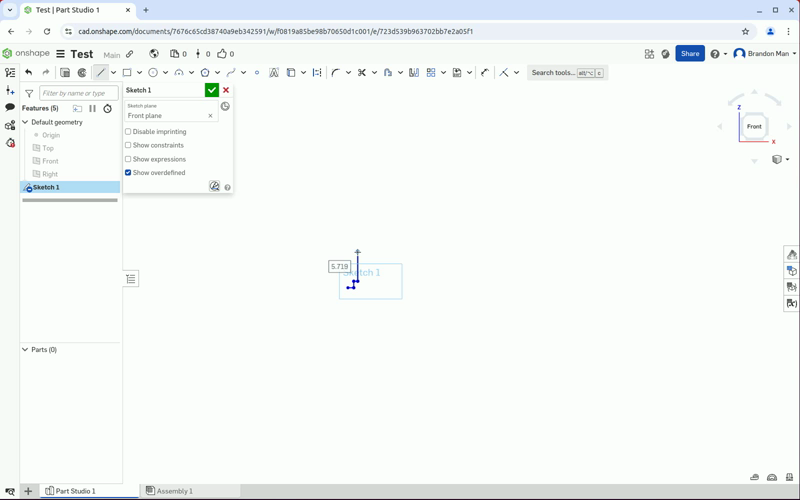
key(a)
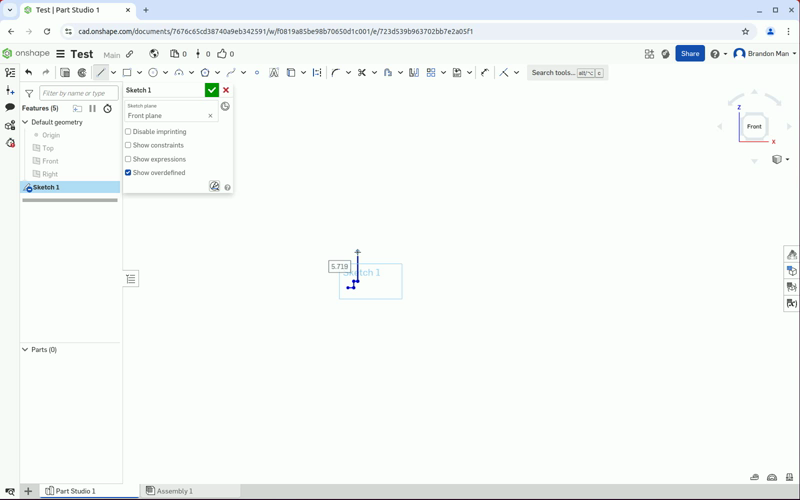
mouse_move(357, 251)
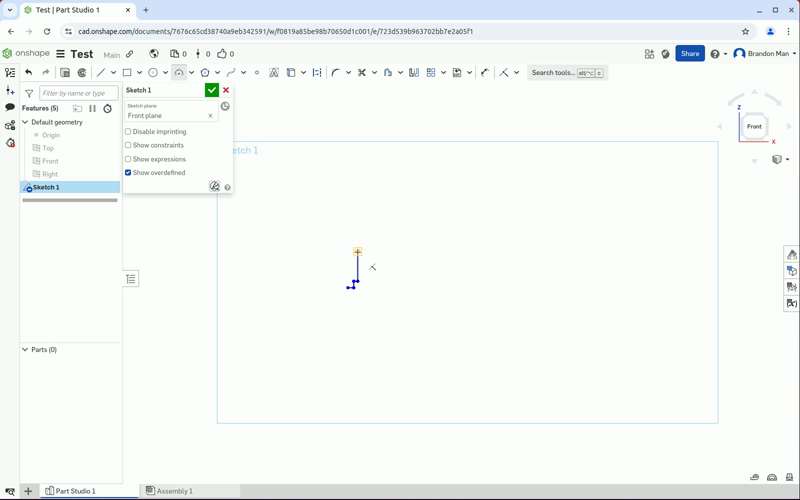
click(357, 251)
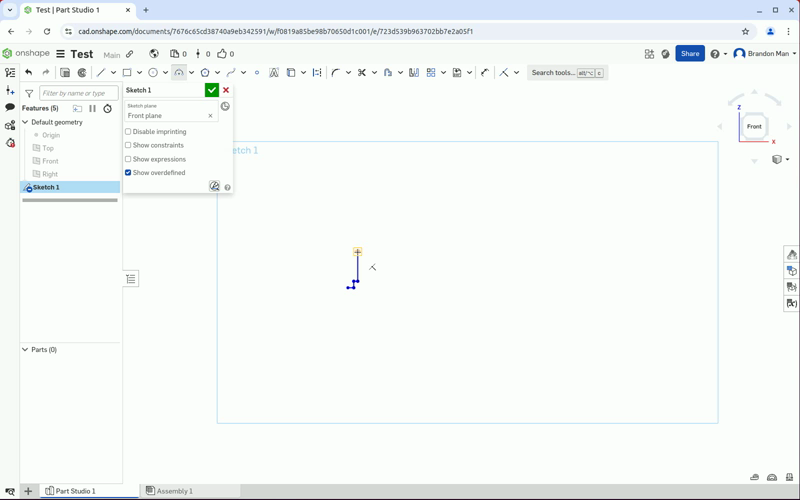
key_down(shift)
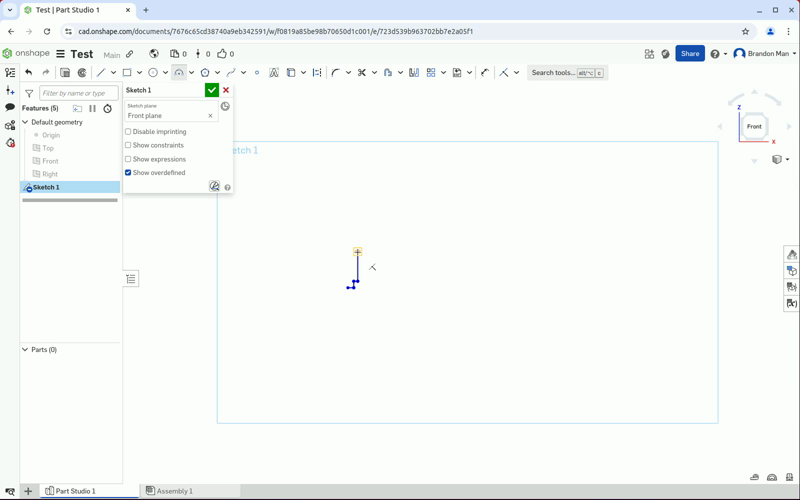
mouse_move(348, 261)
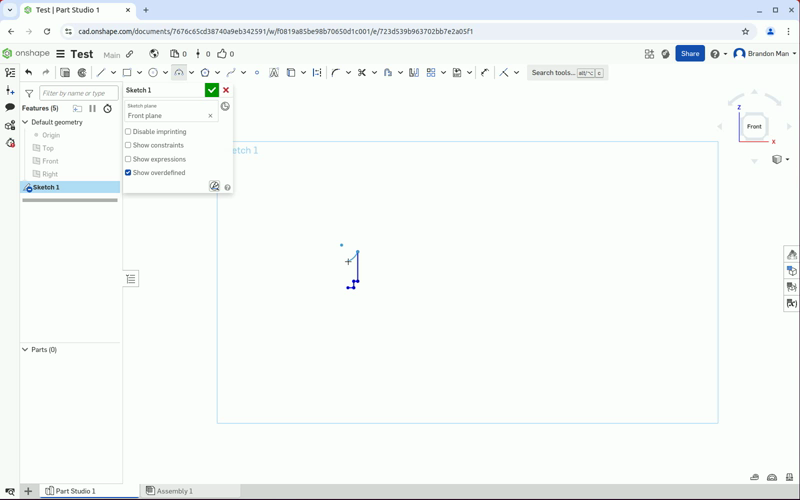
click(348, 261)
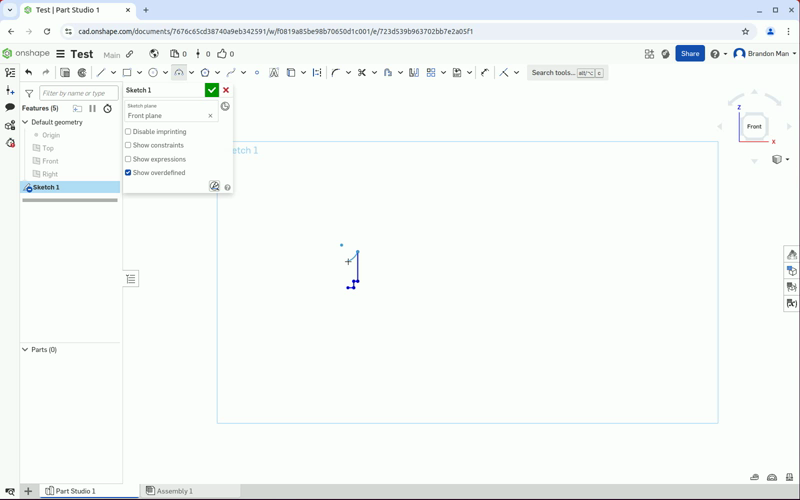
mouse_move(350, 254)
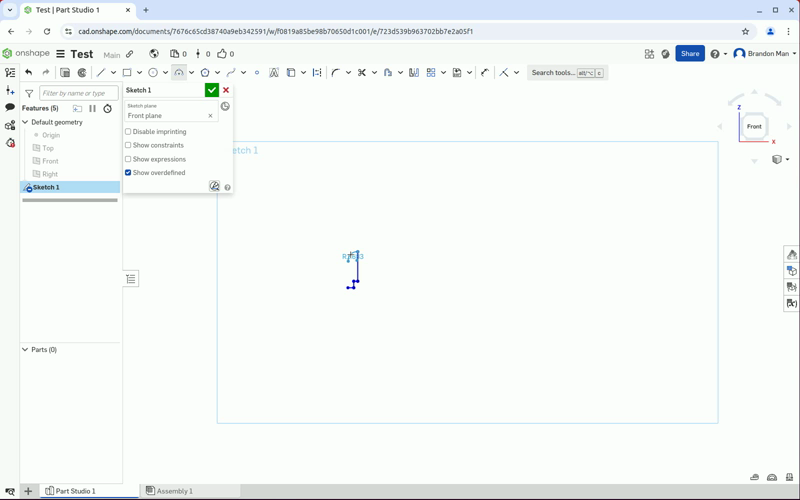
click(350, 254)
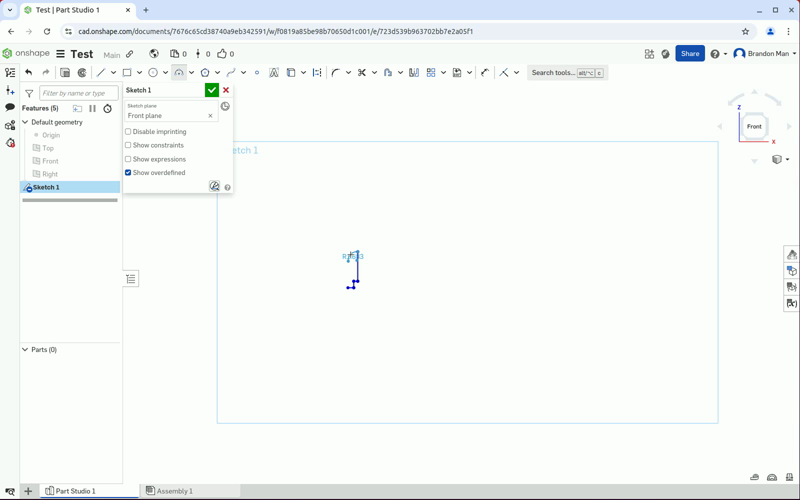
key_up(shift)
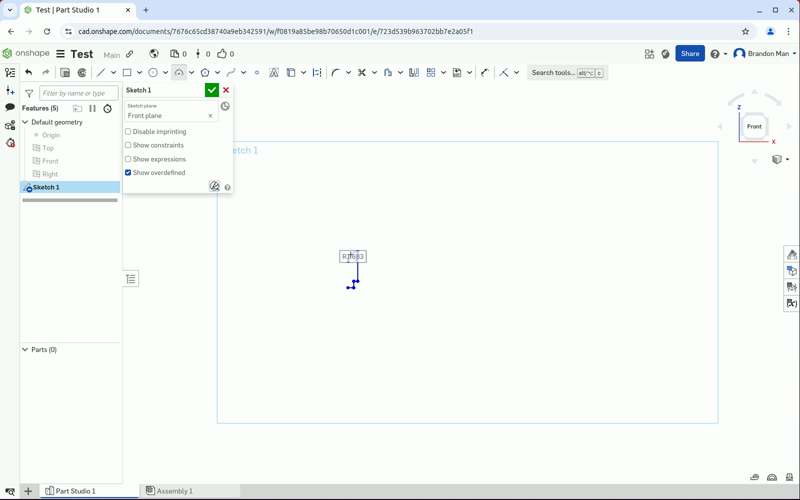
key(esc)
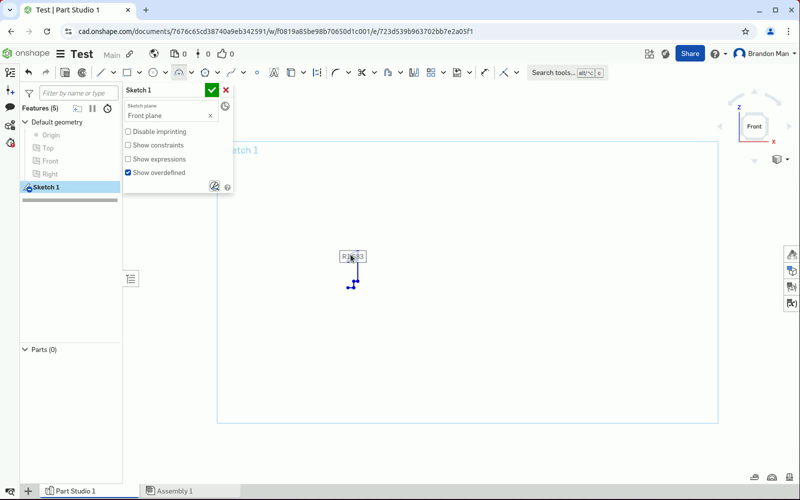
key(l)
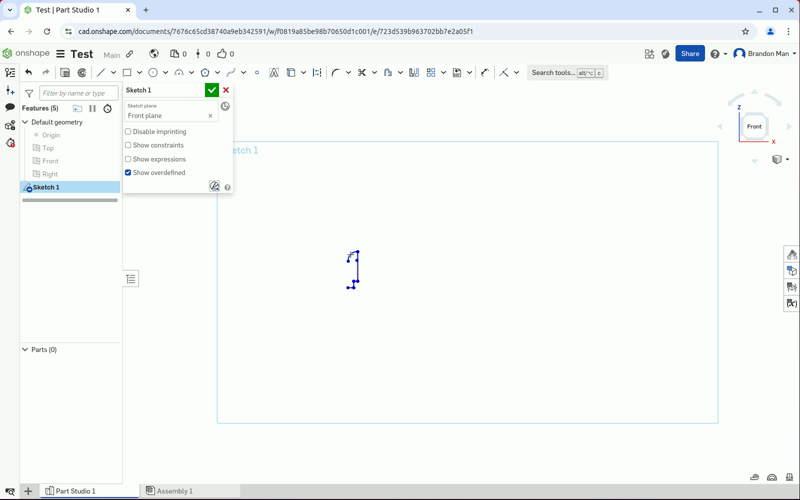
mouse_move(348, 261)
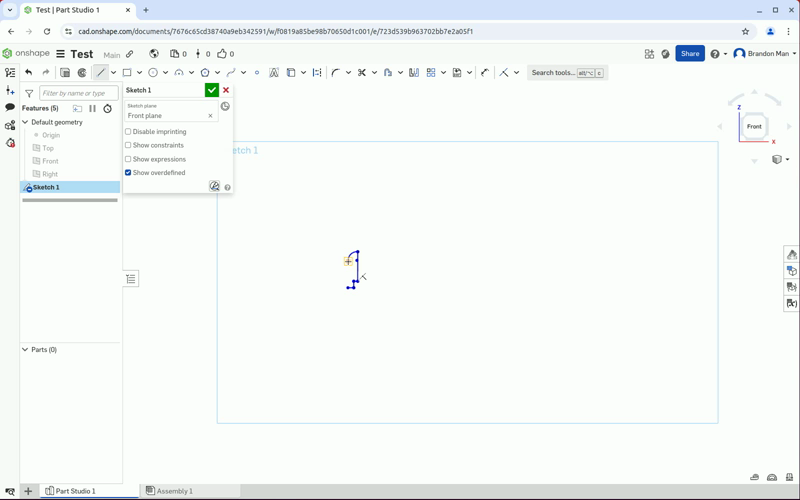
click(348, 261)
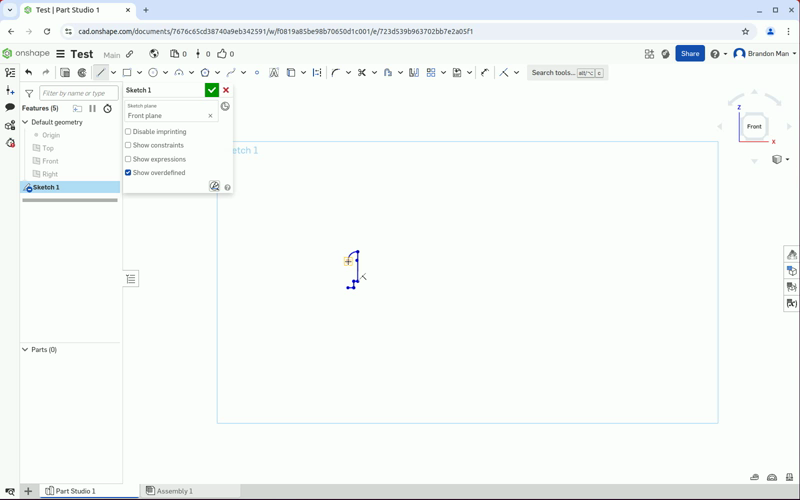
mouse_move(378, 261)
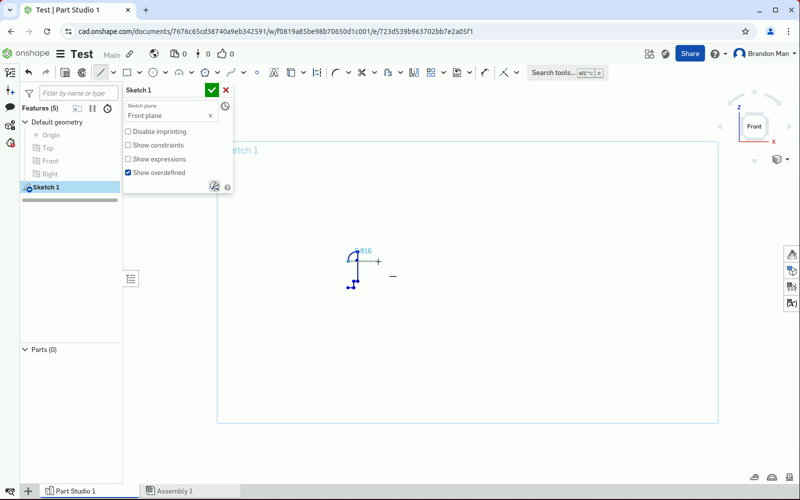
key_down(shift)
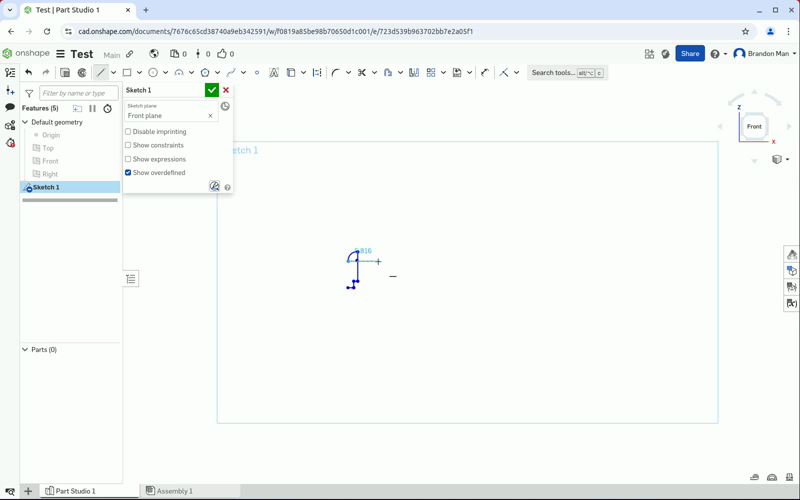
mouse_move(348, 287)
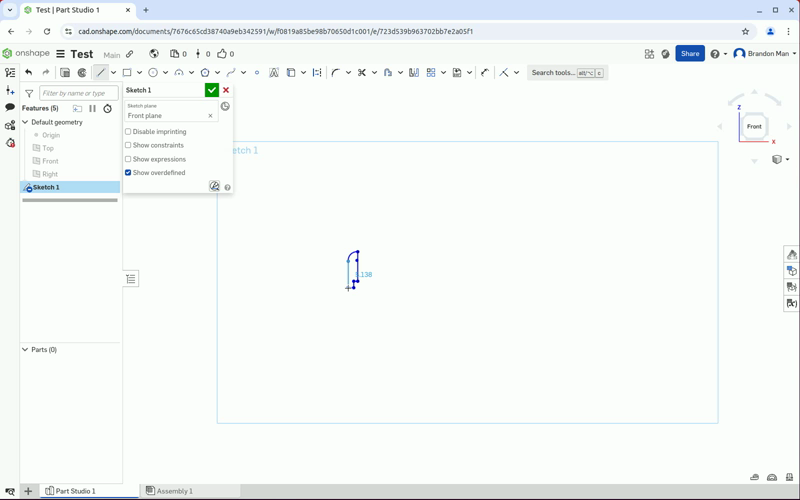
key_up(shift)
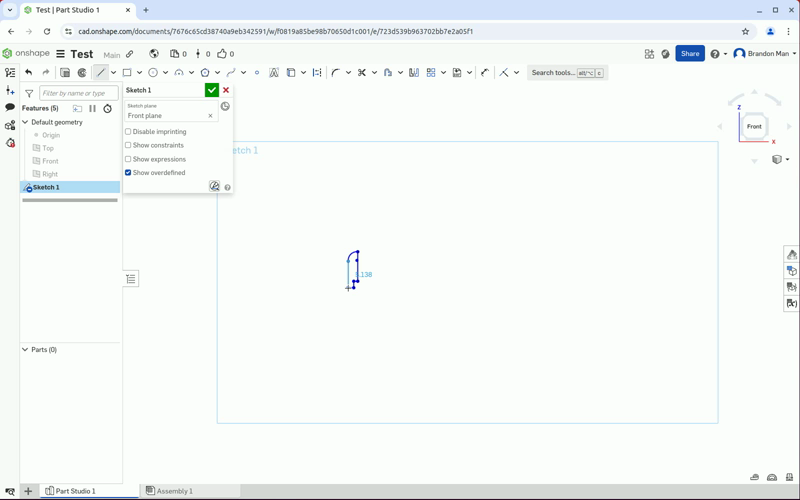
click(348, 287)
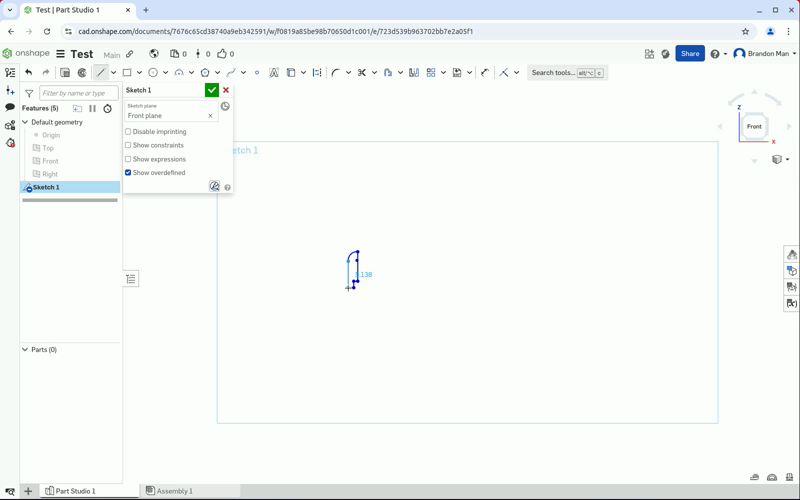
key(esc)
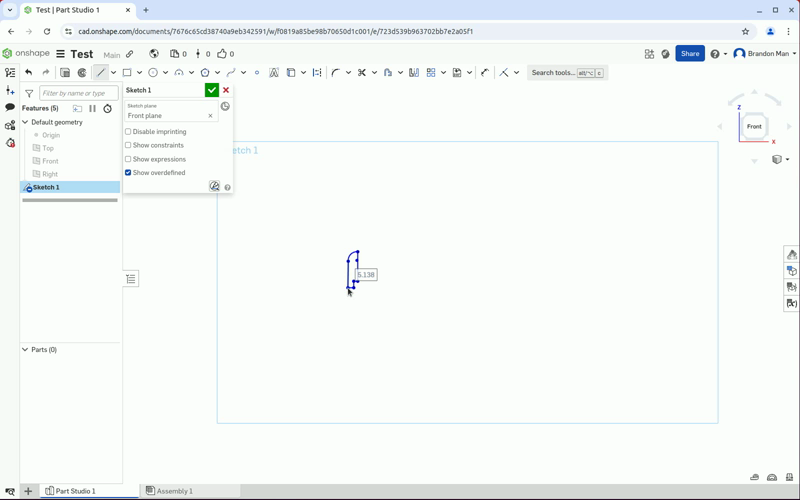
mouse_move(354, 261)
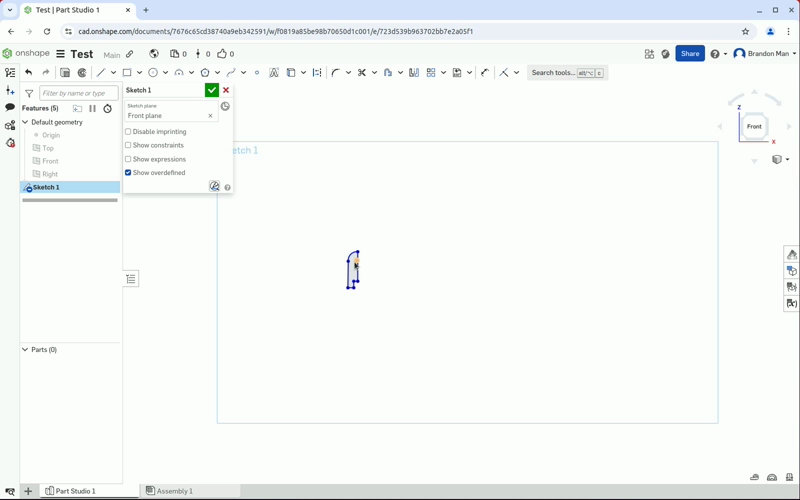
scroll(6)
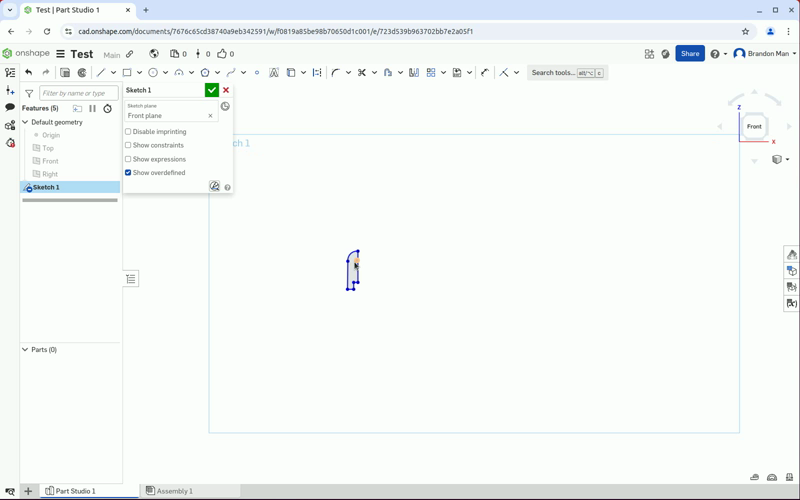
scroll(6)
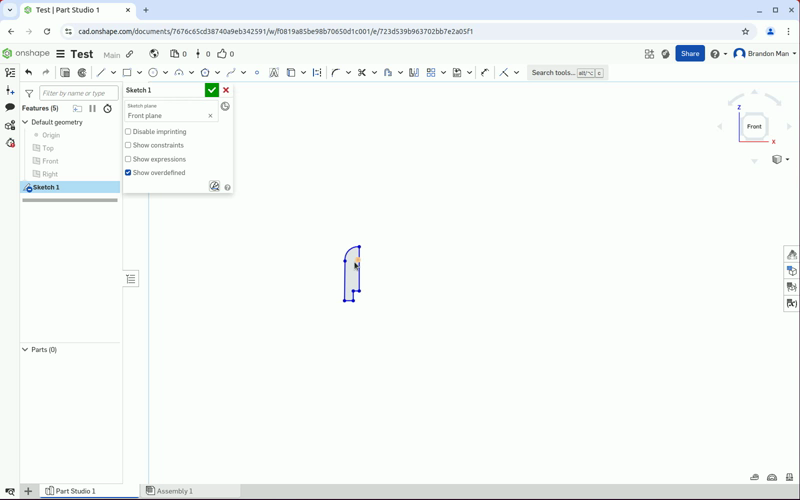
scroll(6)
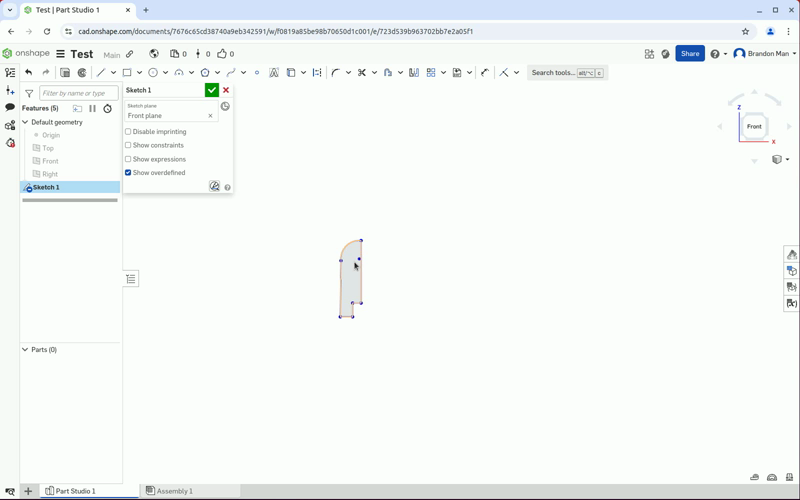
scroll(6)
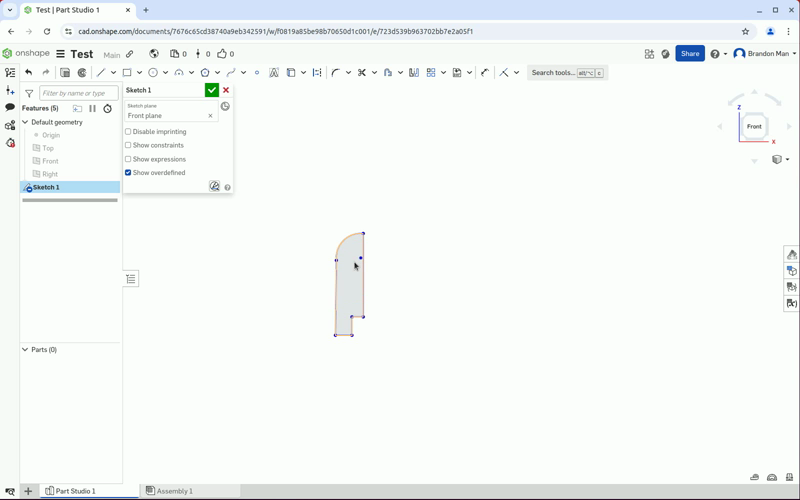
scroll(6)
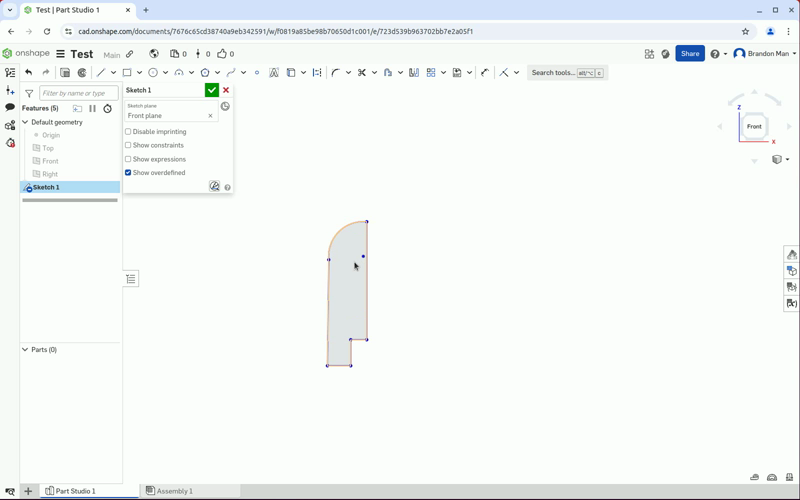
scroll(6)
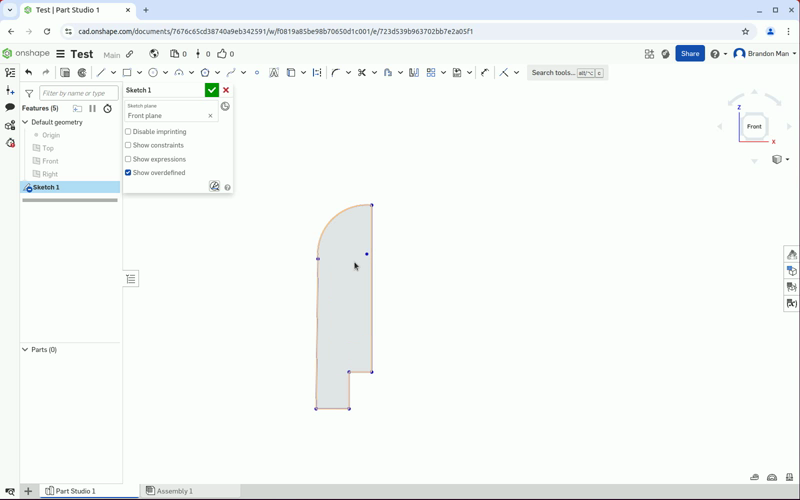
scroll(6)
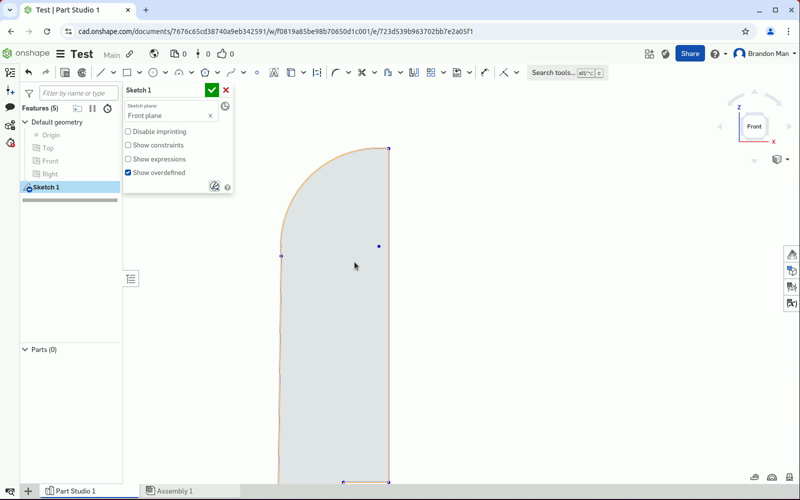
click(354, 261)
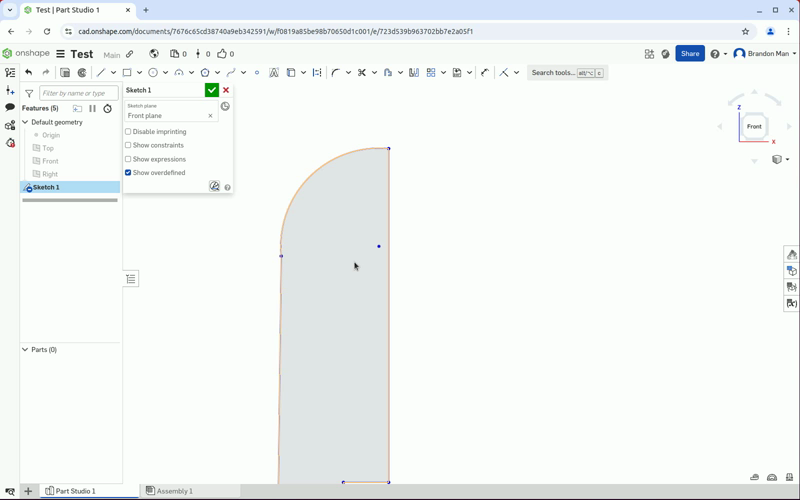
scroll(-6)
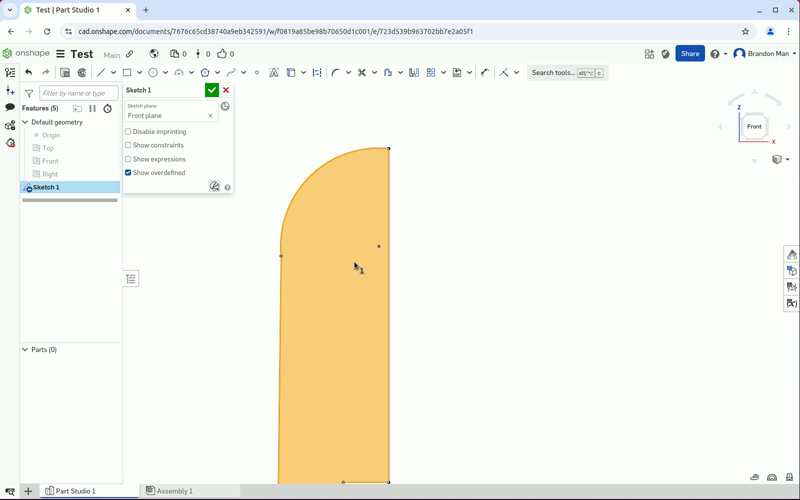
scroll(-6)
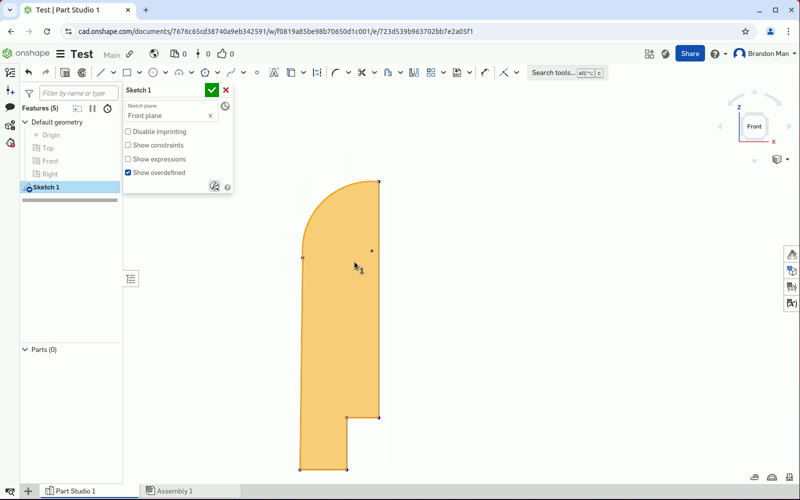
scroll(-6)
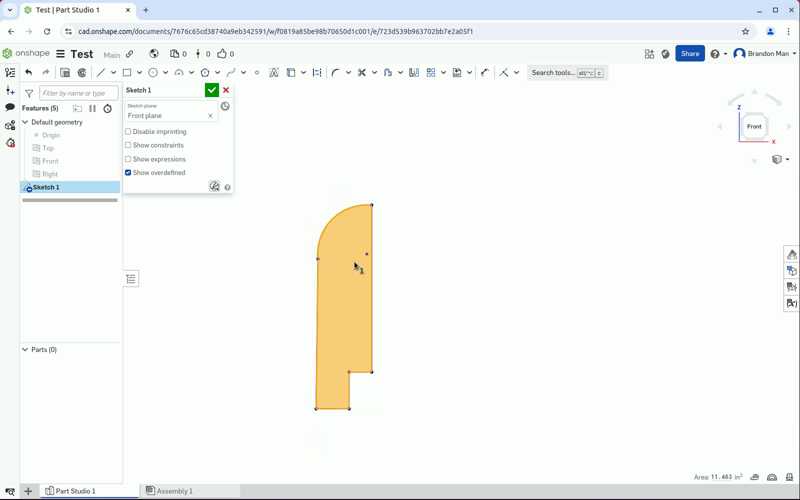
scroll(-6)
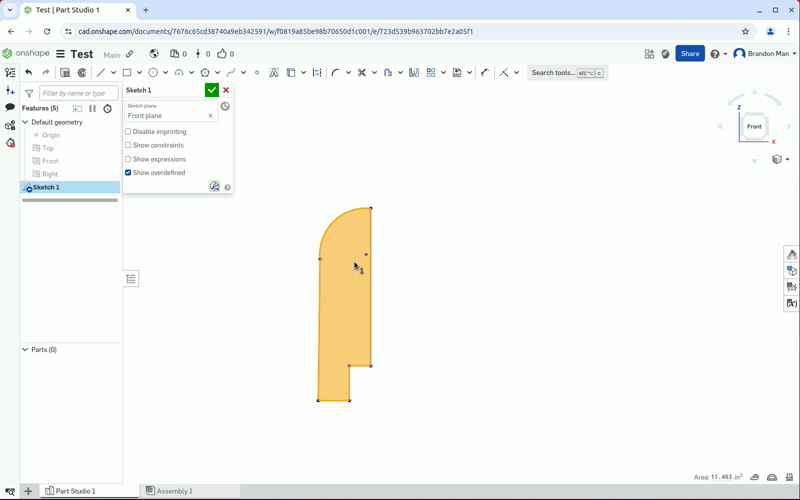
scroll(-6)
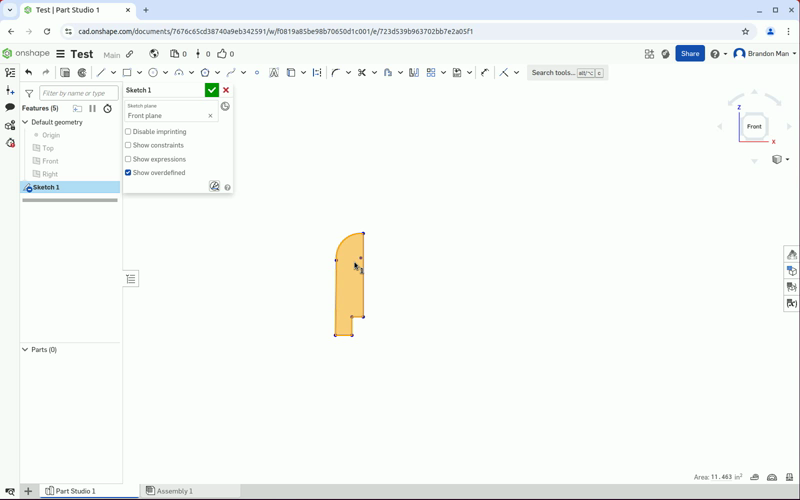
scroll(-6)
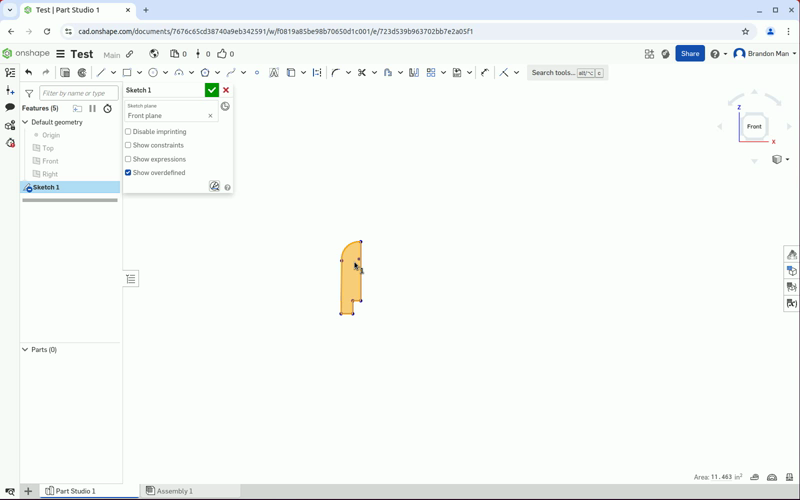
scroll(-6)
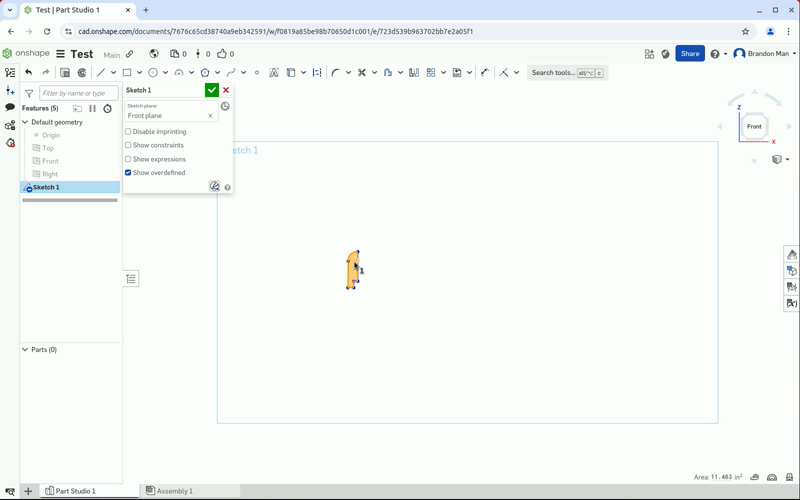
mouse_move(73, 352)
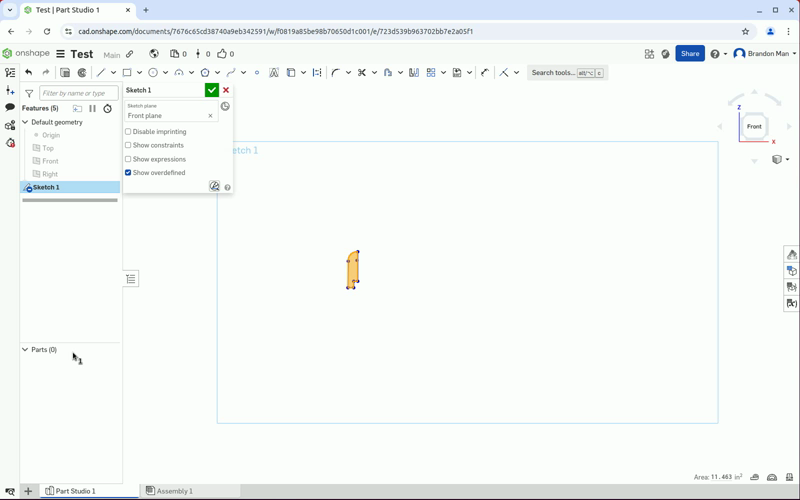
key(shift+y)
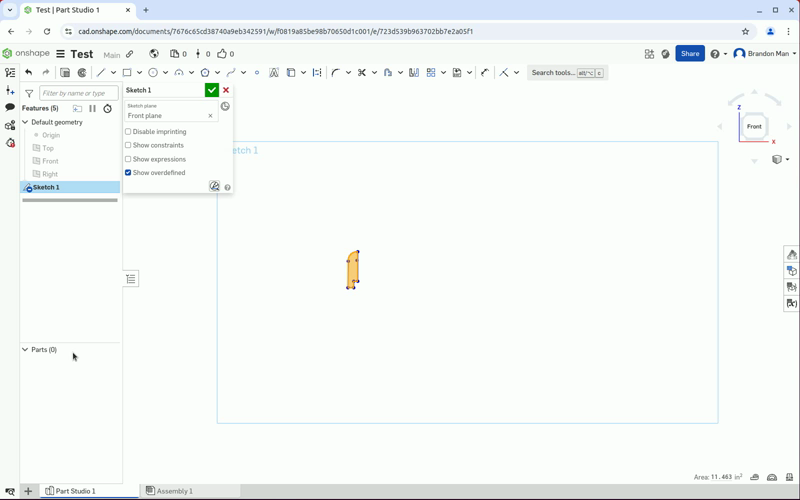
key(shift+e)
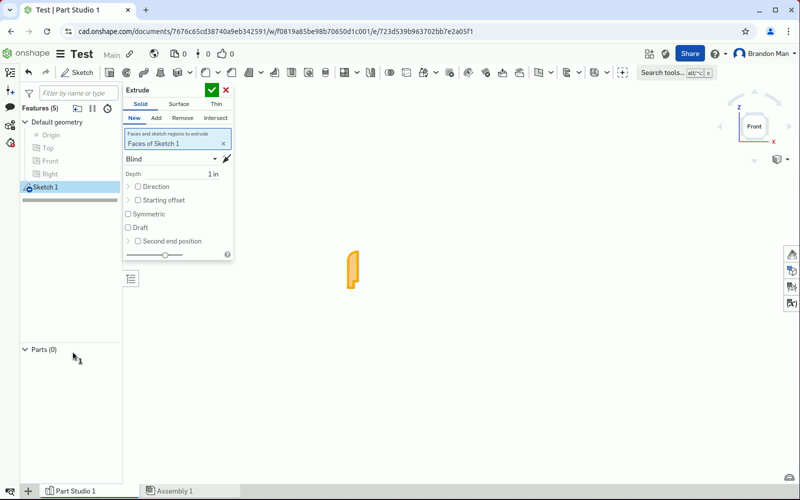
mouse_move(143, 106)
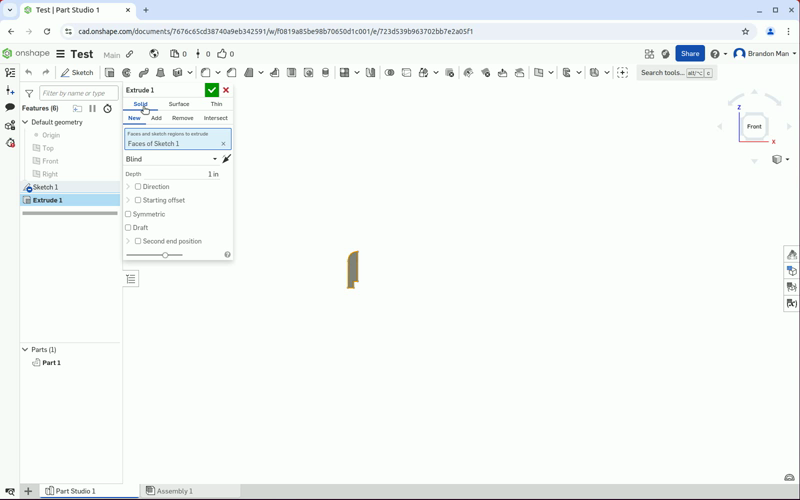
click(143, 106)
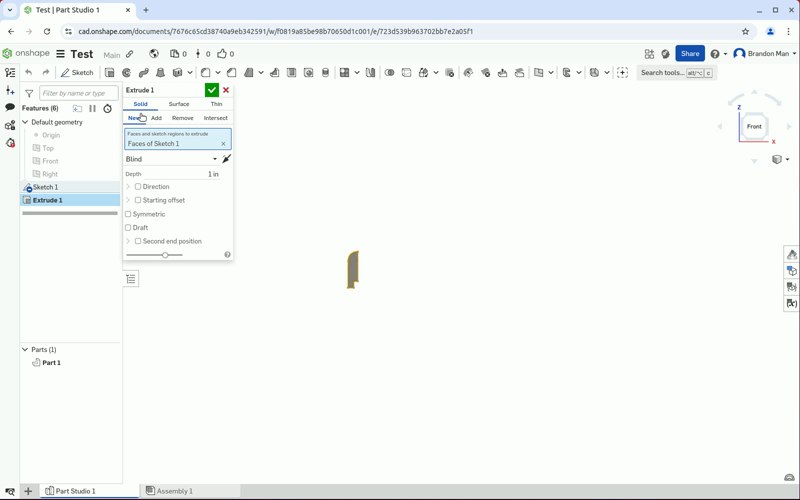
mouse_move(137, 120)
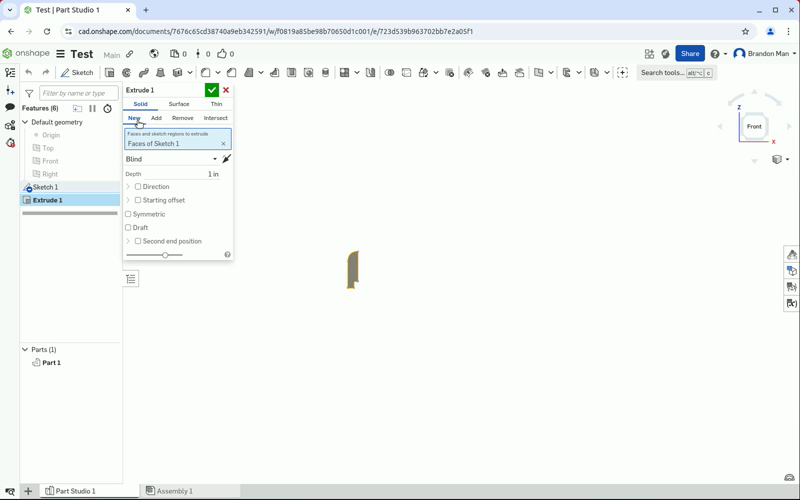
click(137, 120)
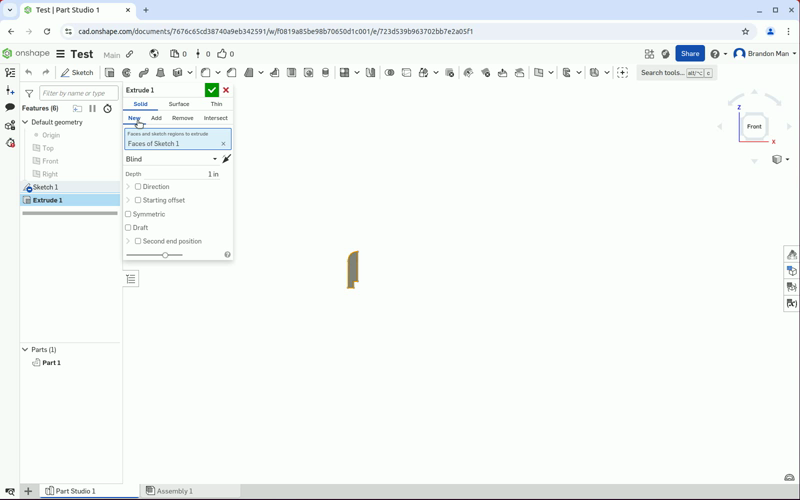
key(tab, 4)
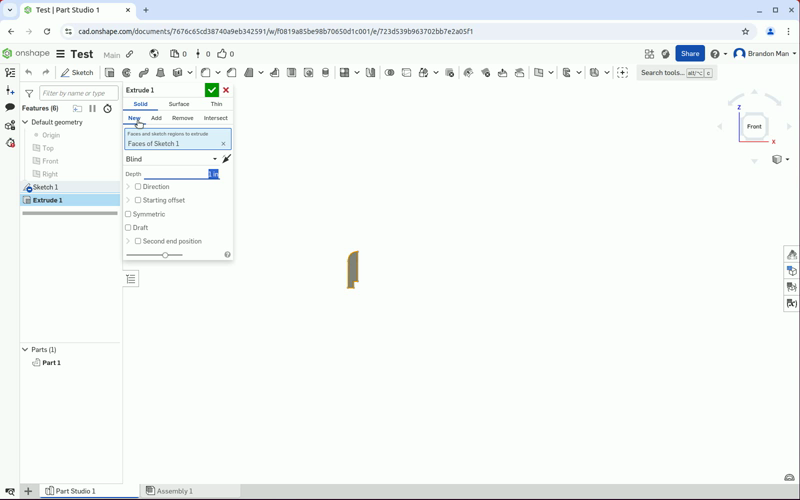
text(-0.241)
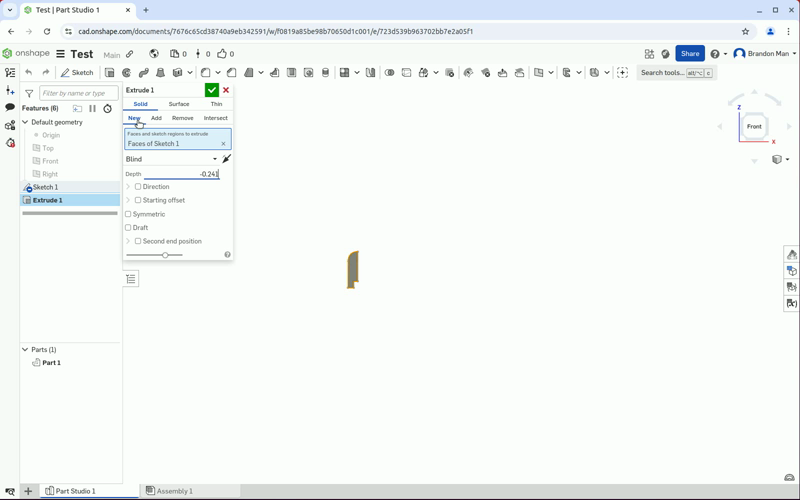
key(enter)
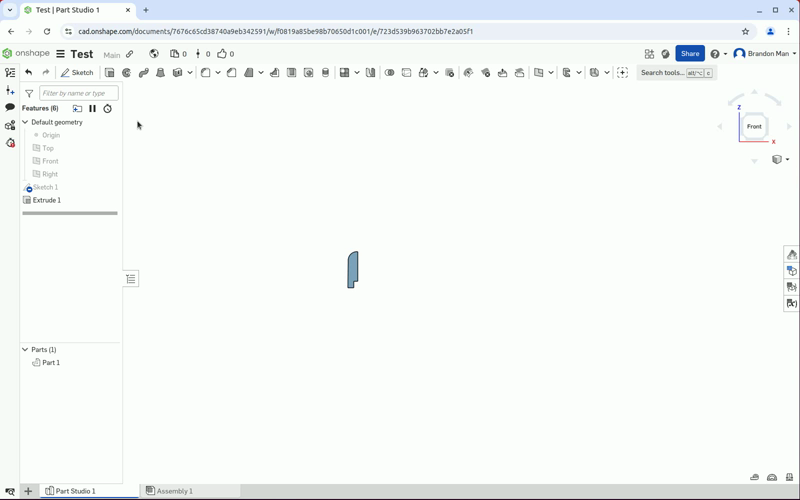
key(shift+h)
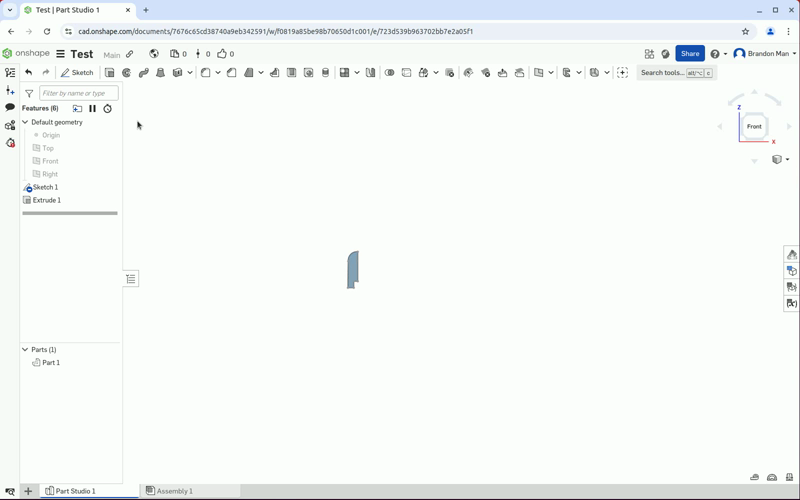
key(shift+h)
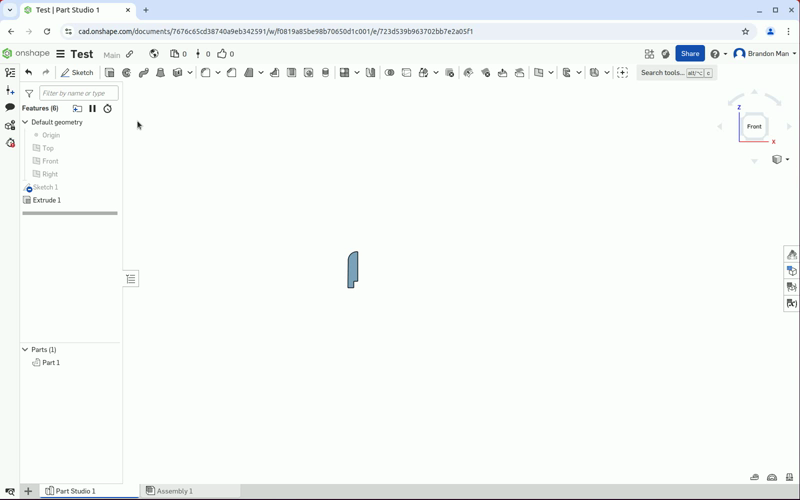
mouse_move(73, 189)
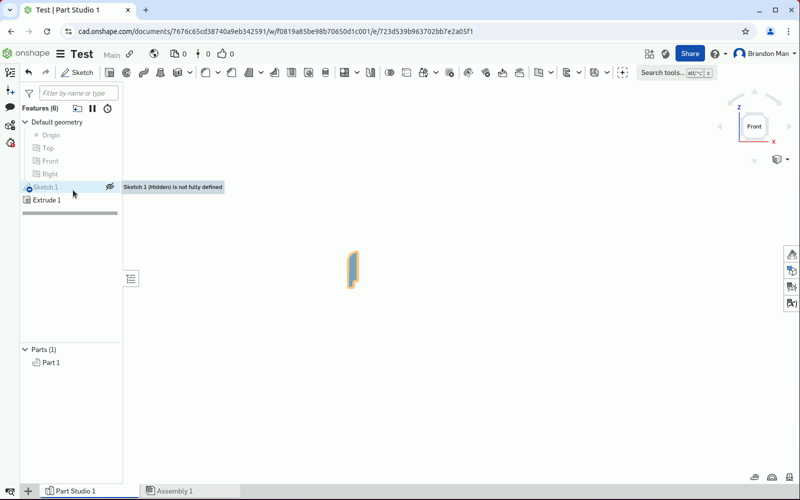
click(73, 189)
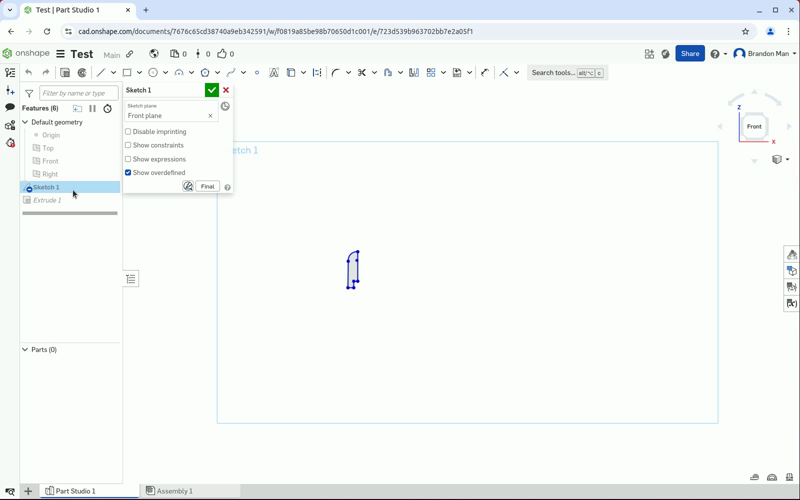
mouse_move(229, 92)
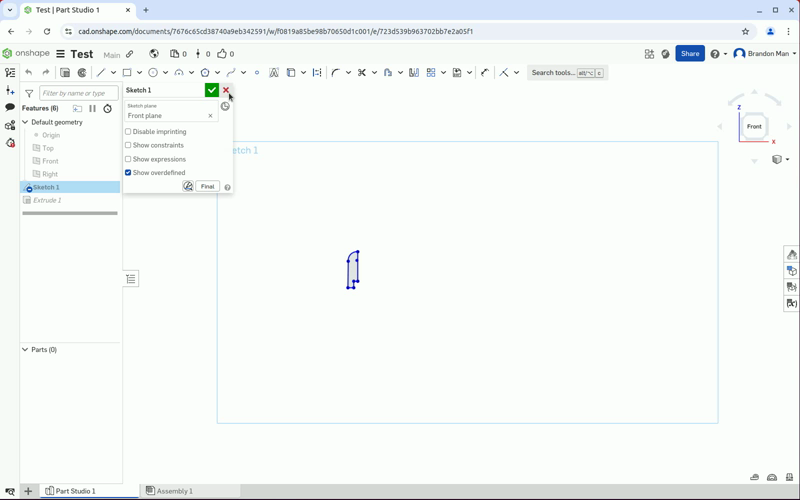
click(229, 92)
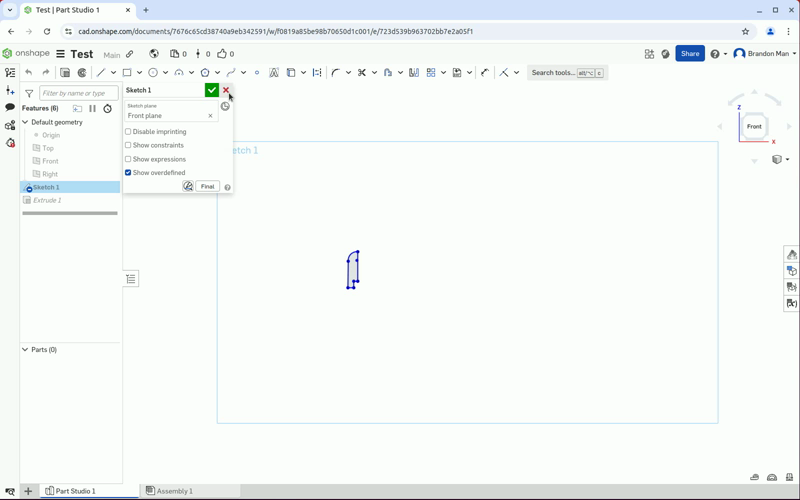
key(shift+s)
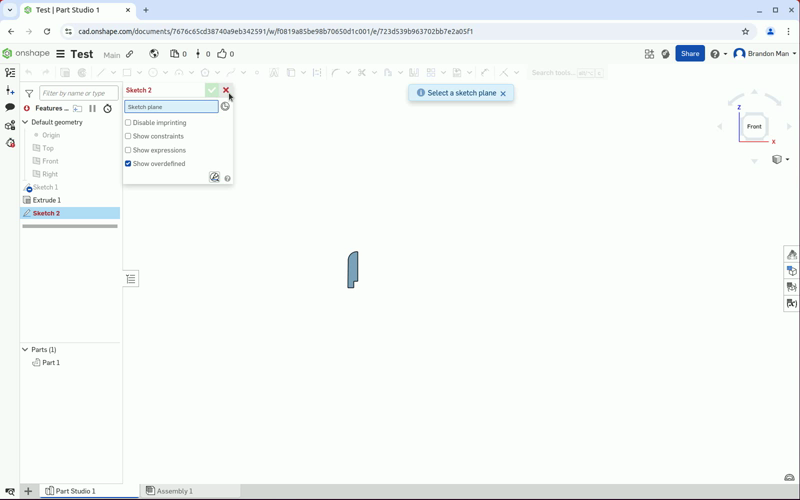
mouse_move(73, 163)
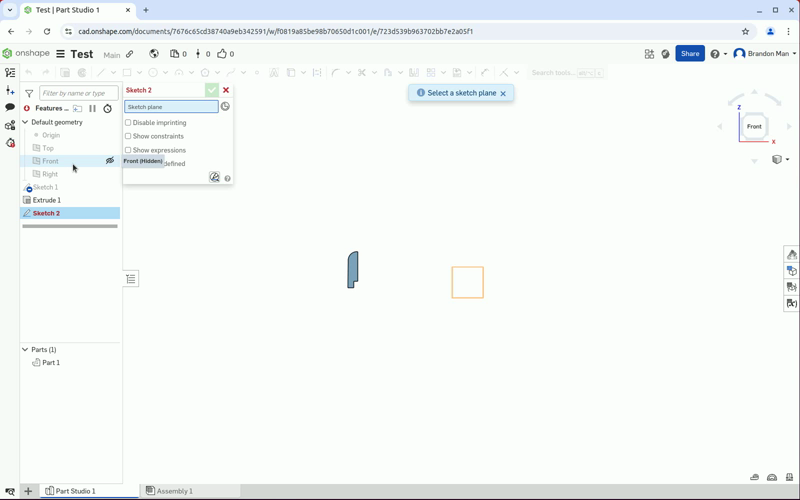
click(73, 163)
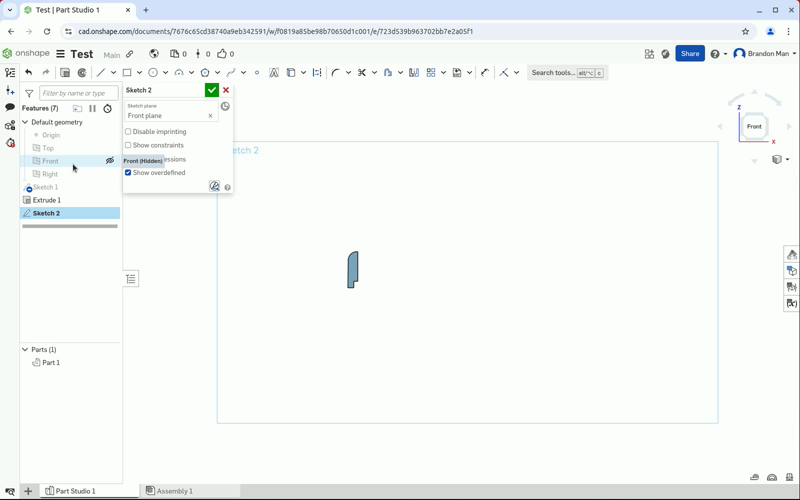
mouse_move(73, 352)
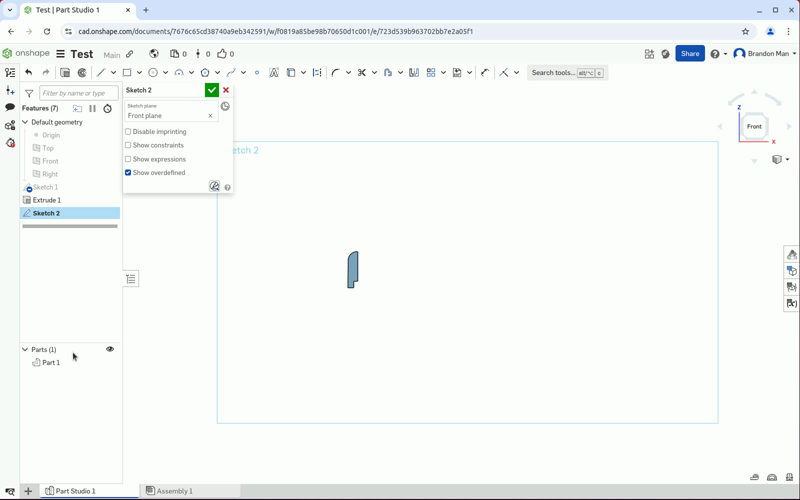
key(y)
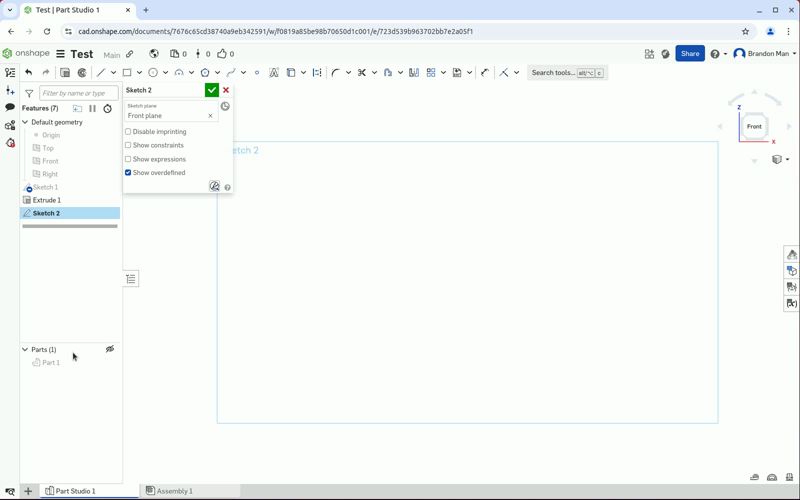
key(l)
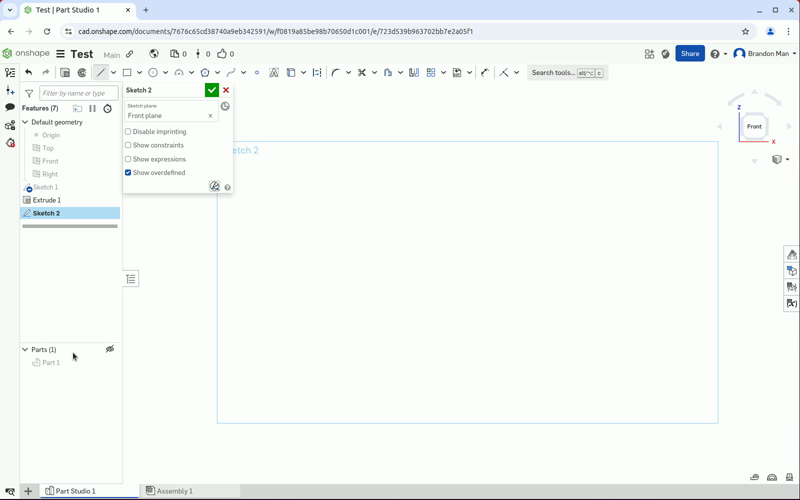
key_down(shift)
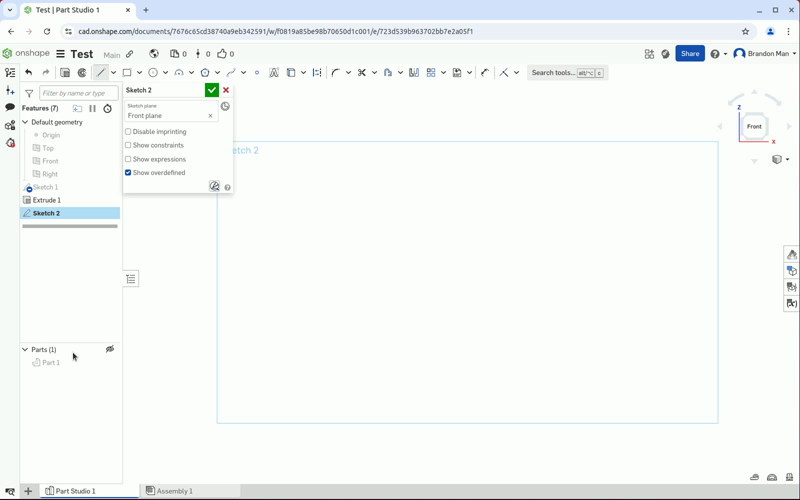
mouse_move(357, 281)
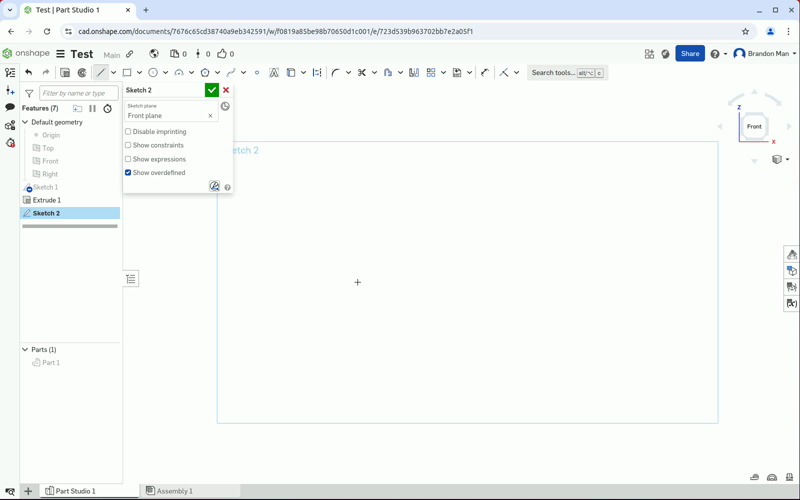
click(357, 281)
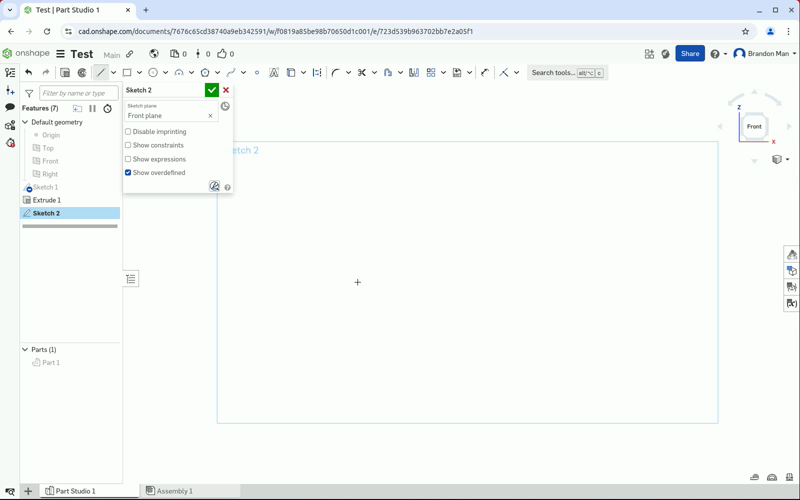
key_up(shift)
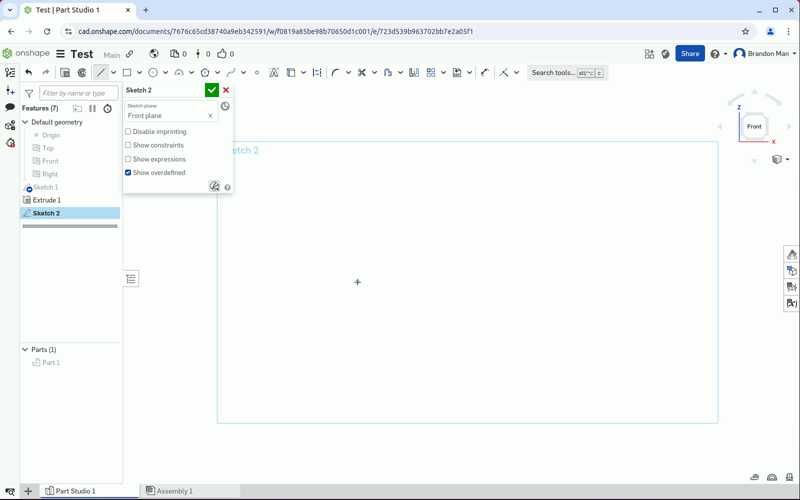
key_down(shift)
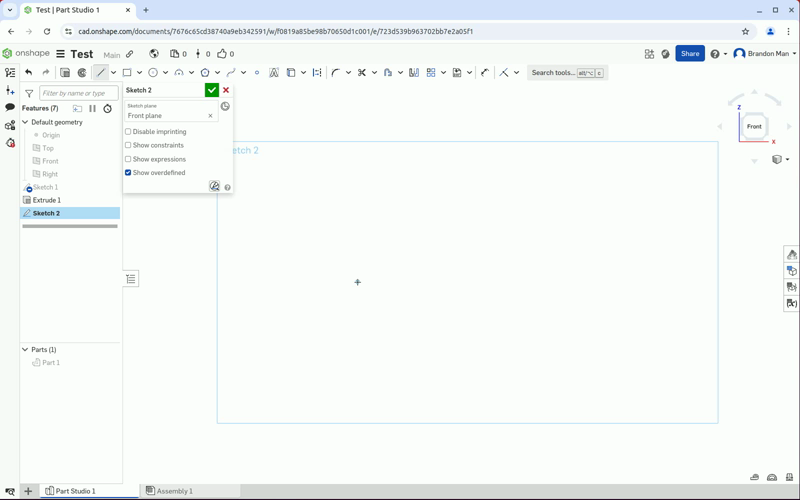
mouse_move(387, 281)
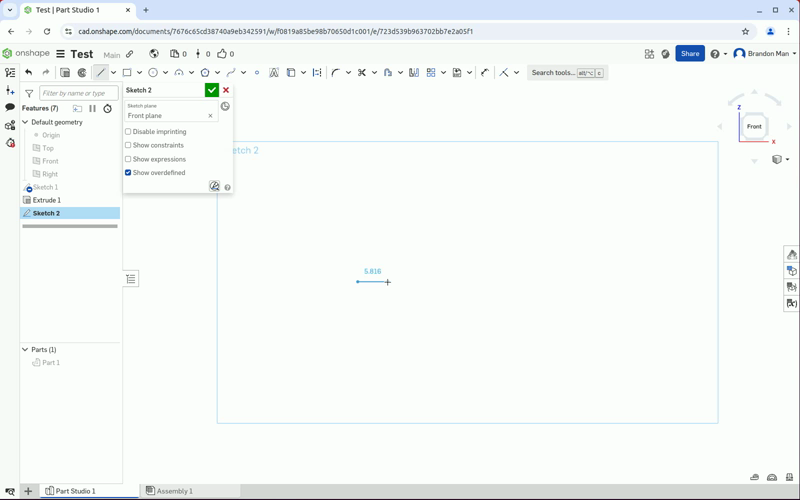
mouse_move(364, 281)
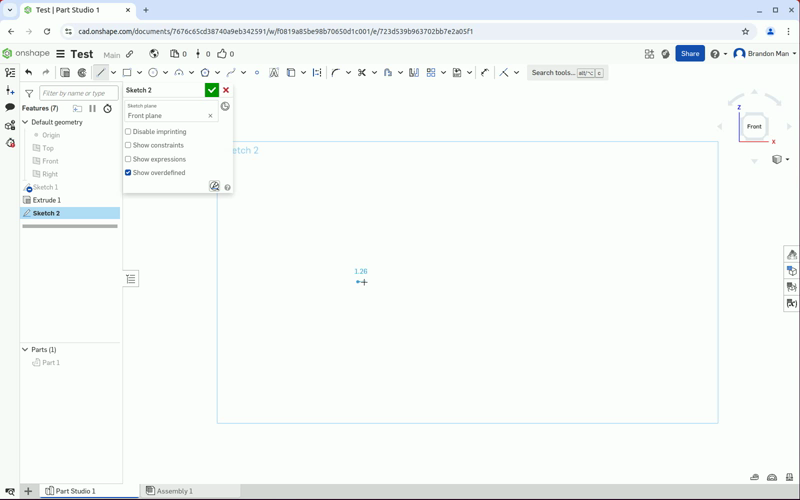
scroll(6)
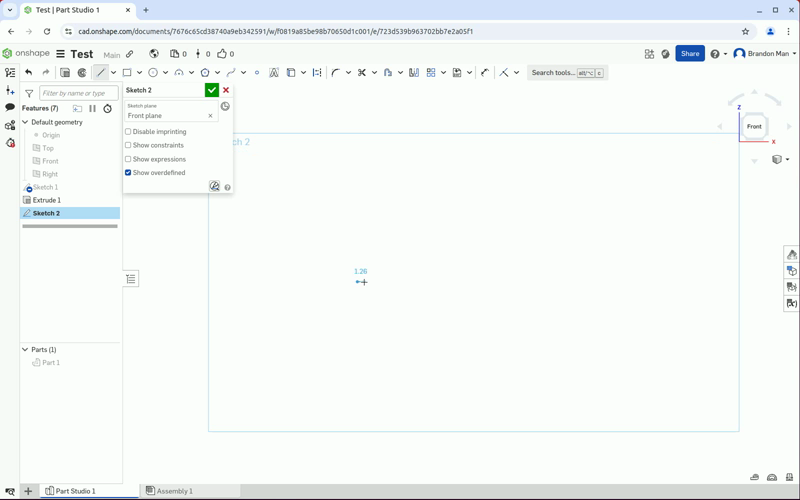
scroll(6)
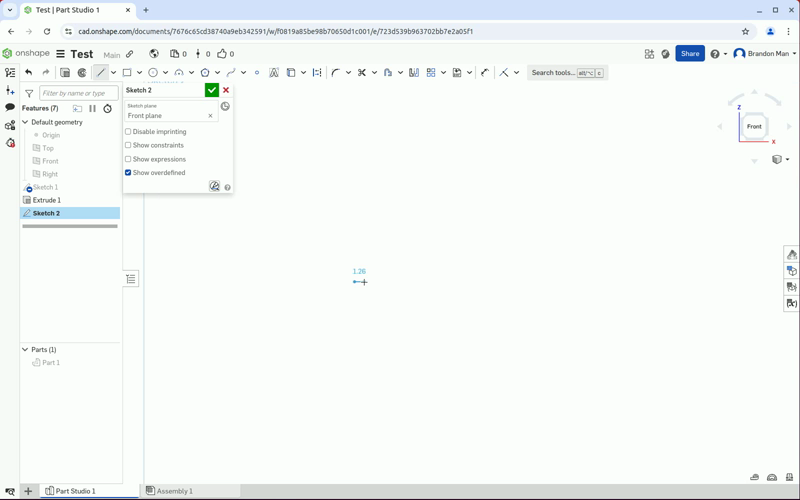
scroll(6)
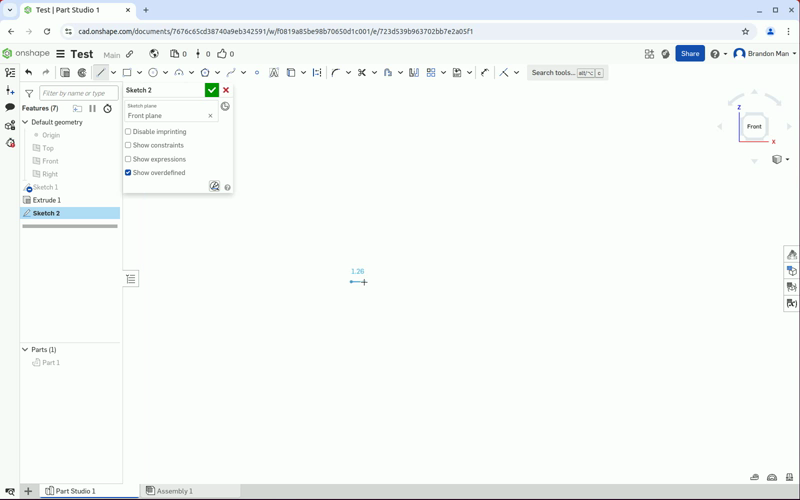
scroll(6)
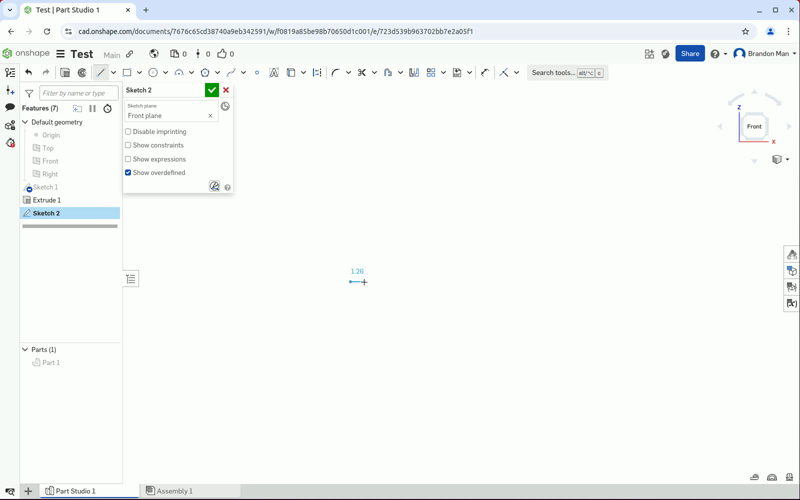
scroll(6)
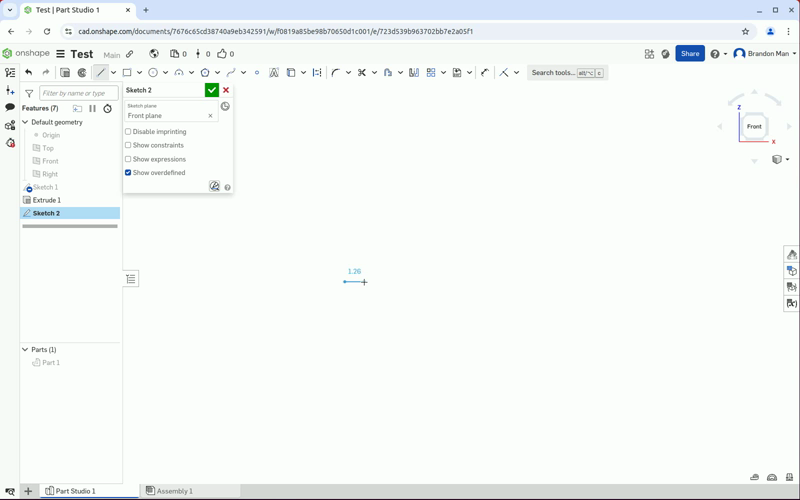
scroll(6)
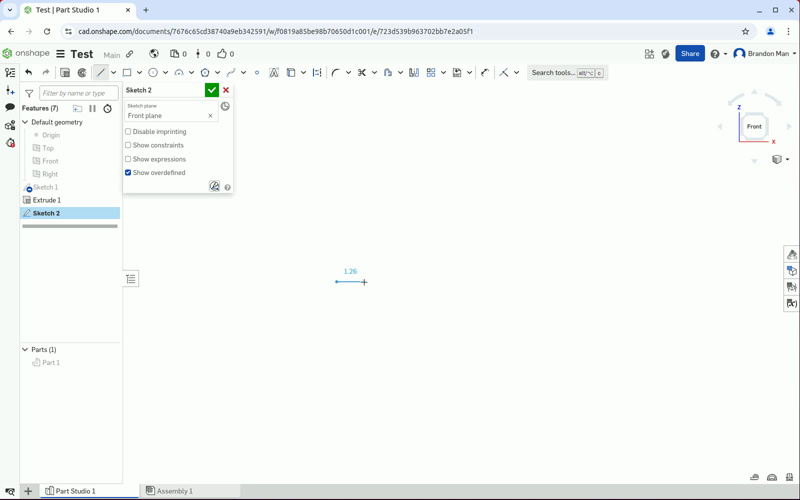
scroll(6)
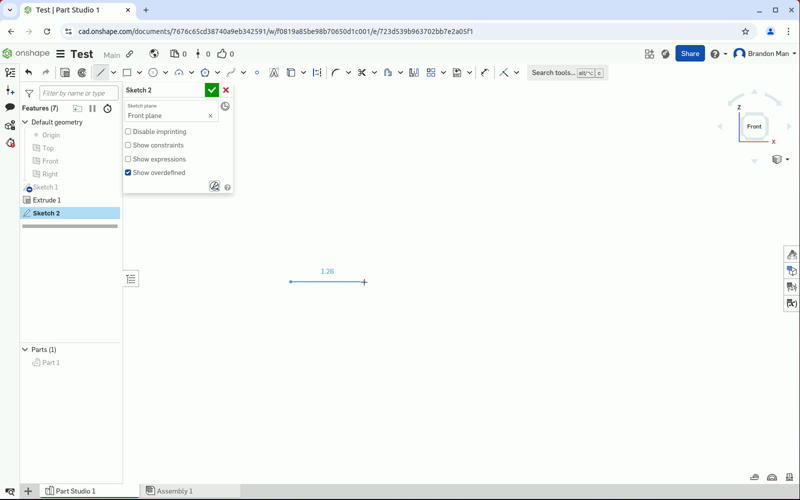
click(364, 281)
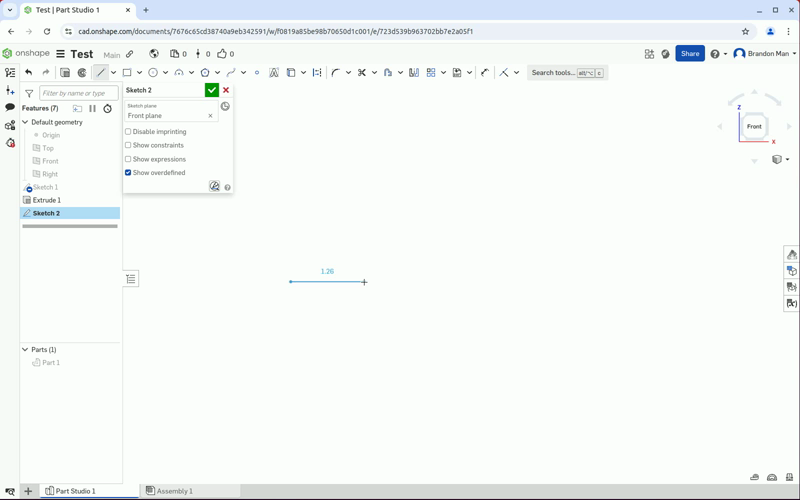
scroll(-6)
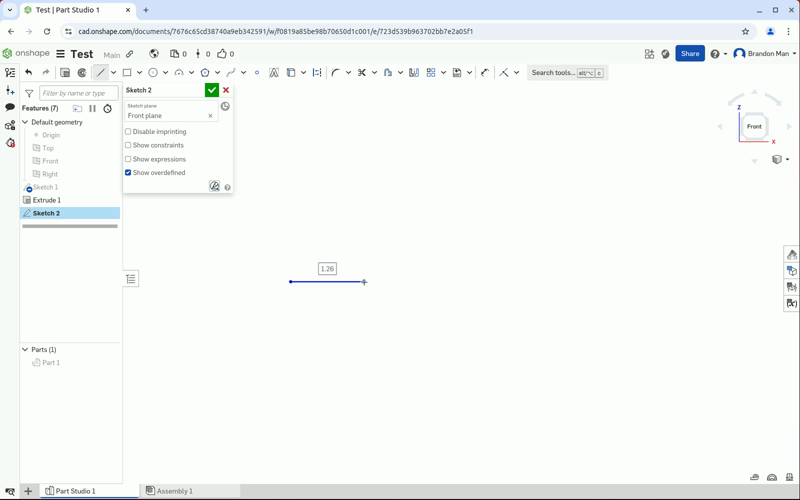
scroll(-6)
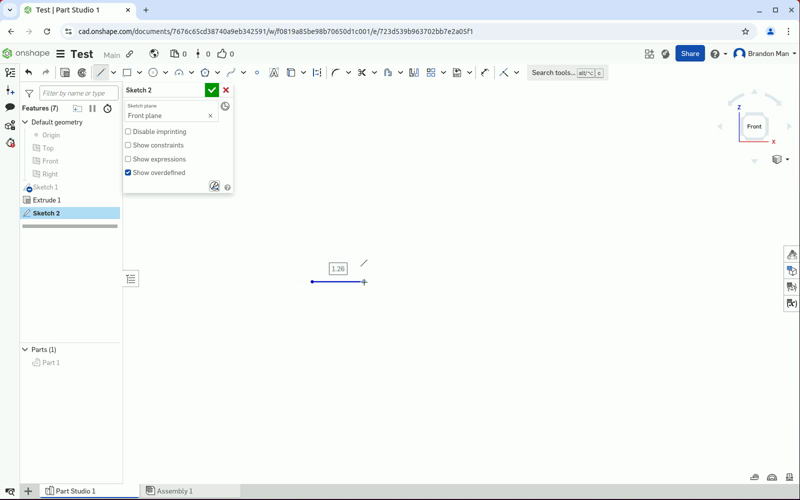
scroll(-6)
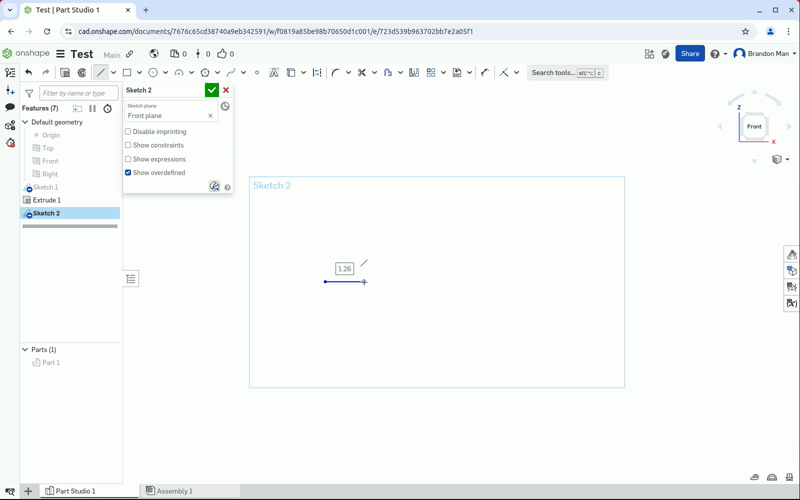
scroll(-6)
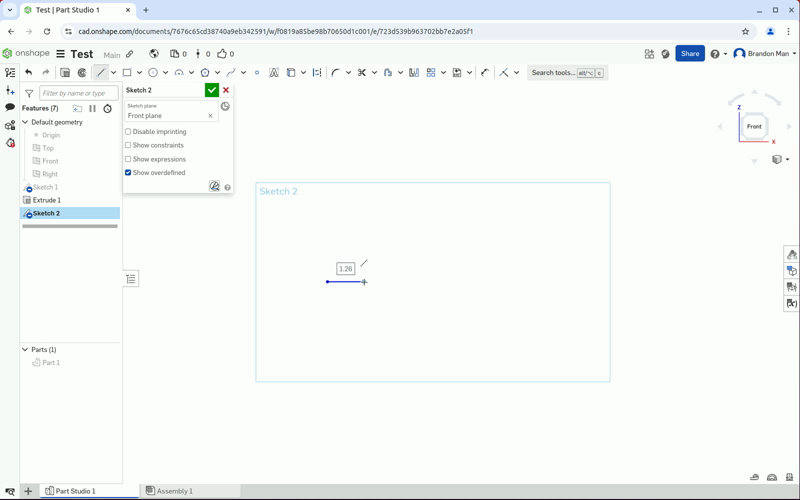
scroll(-6)
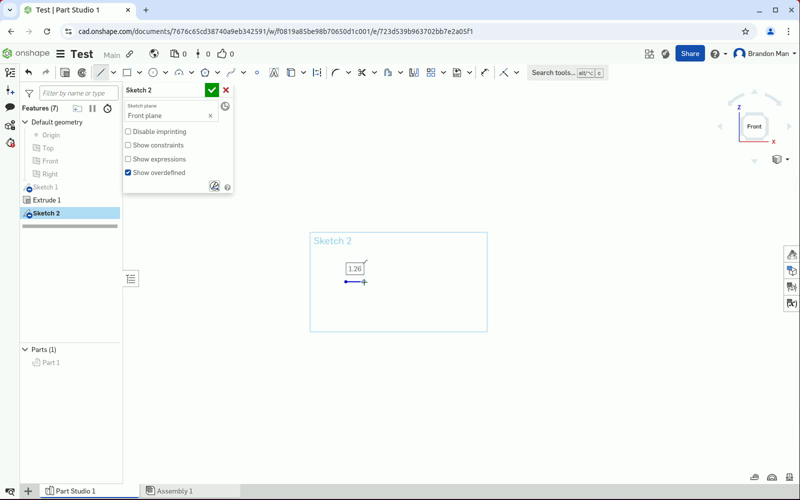
scroll(-6)
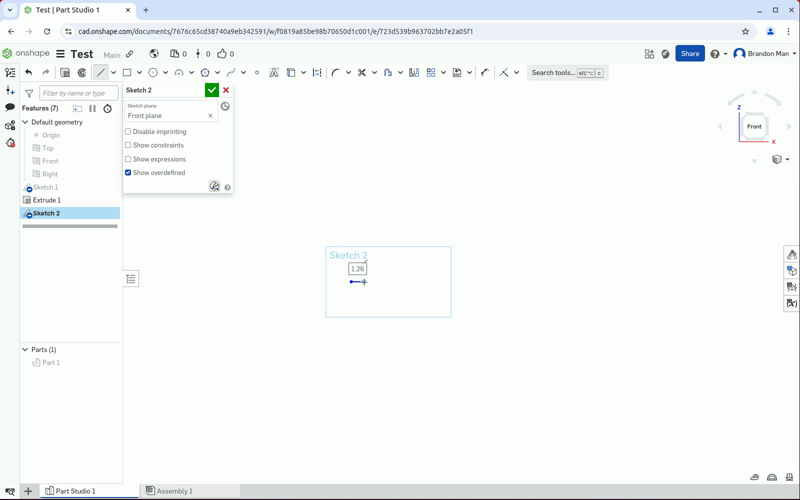
scroll(-6)
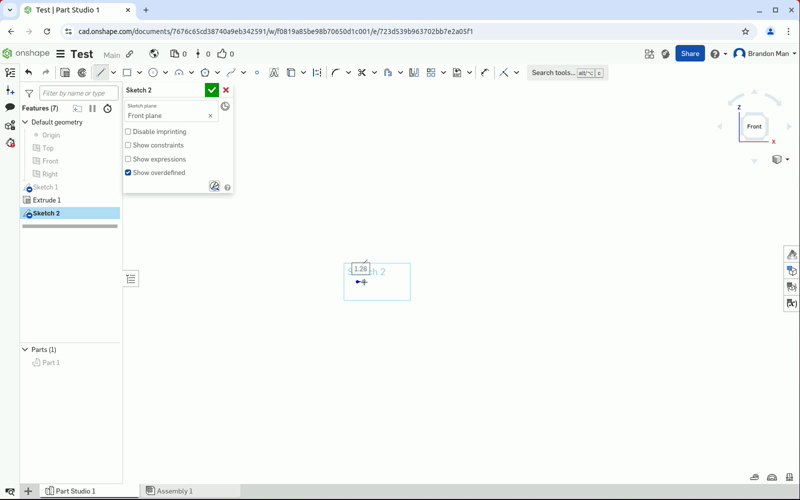
key_up(shift)
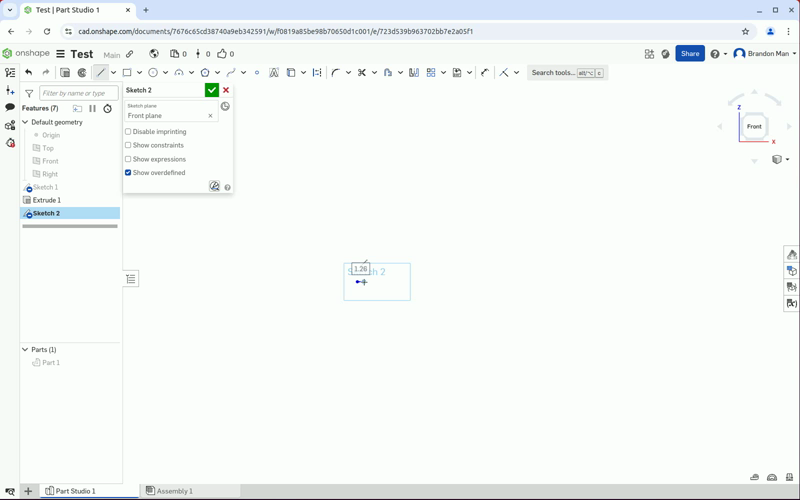
key_down(shift)
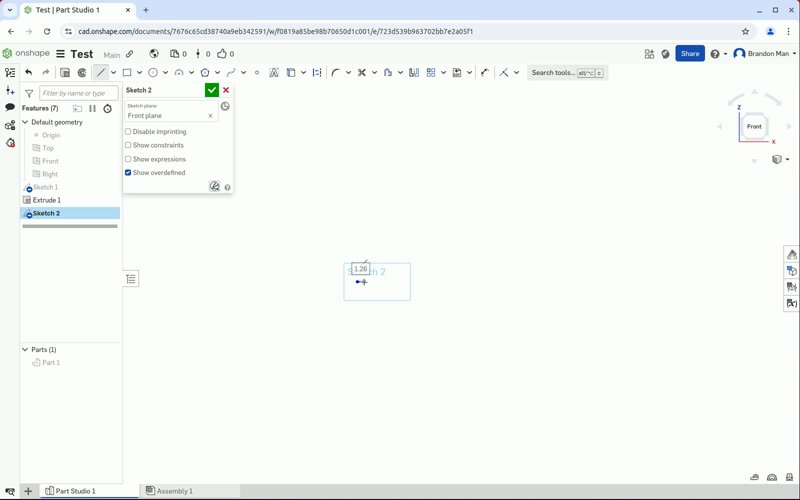
mouse_move(394, 281)
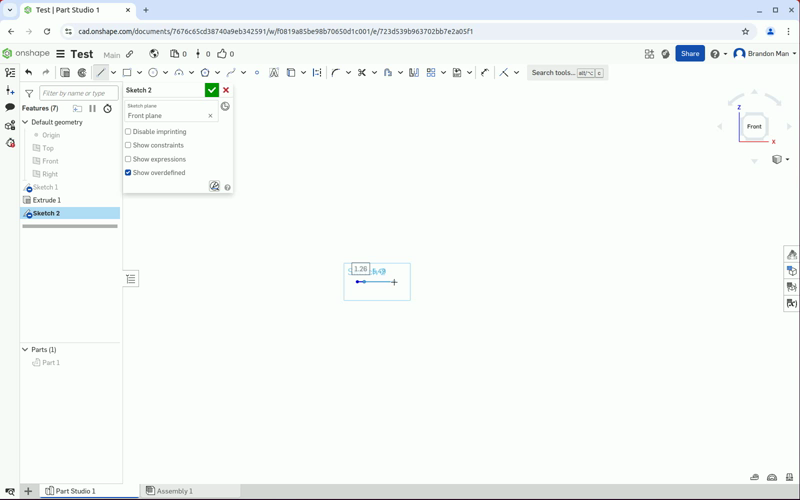
mouse_move(364, 251)
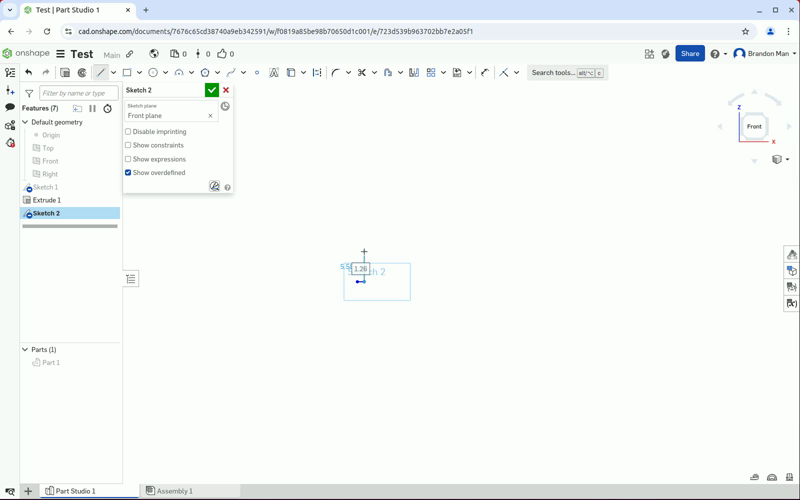
click(364, 251)
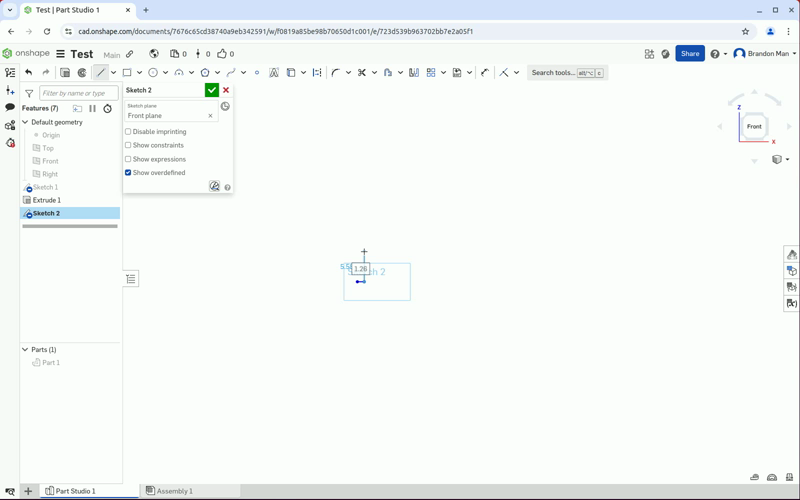
key_up(shift)
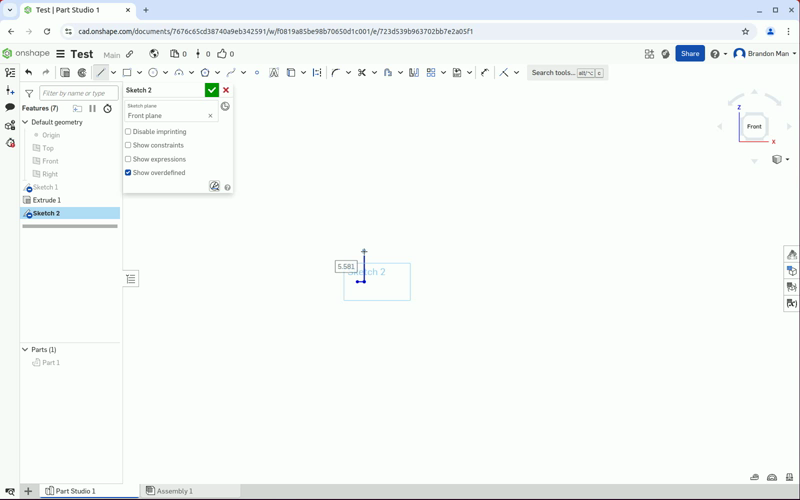
key_down(shift)
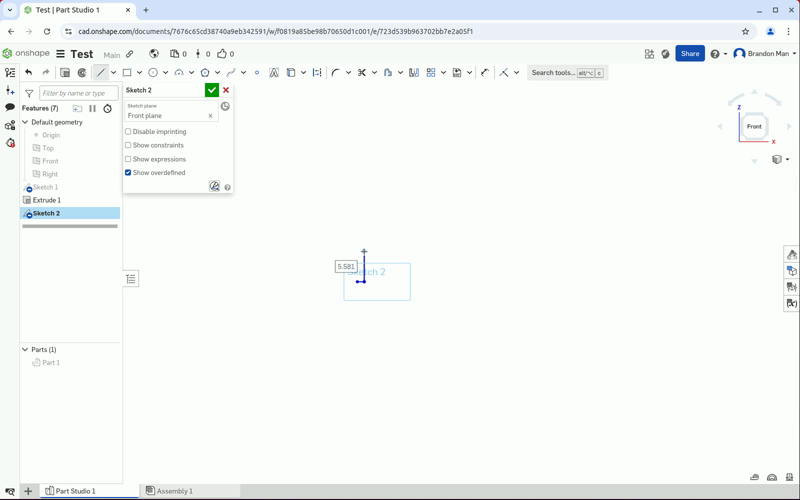
mouse_move(394, 251)
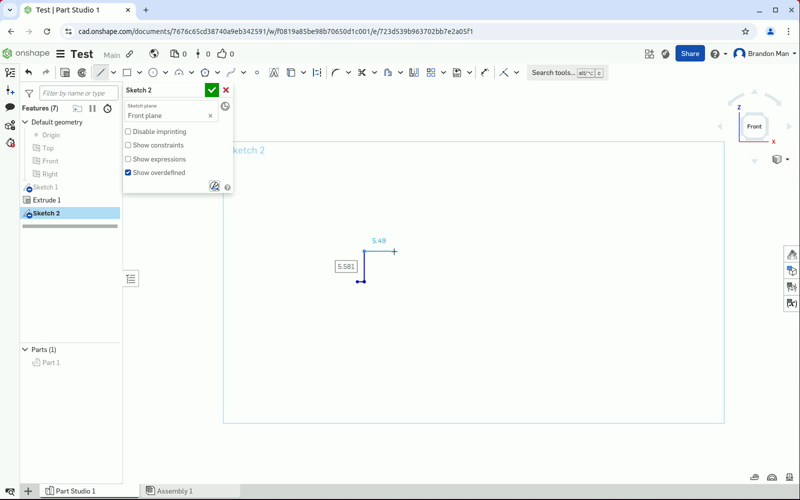
mouse_move(357, 251)
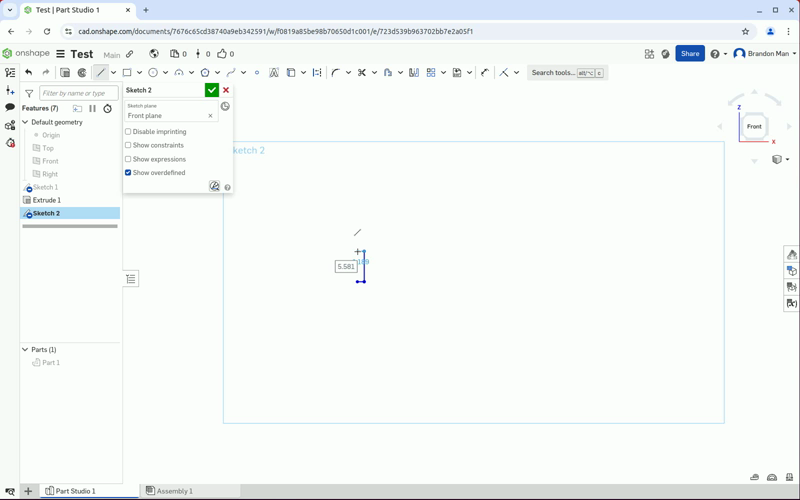
scroll(6)
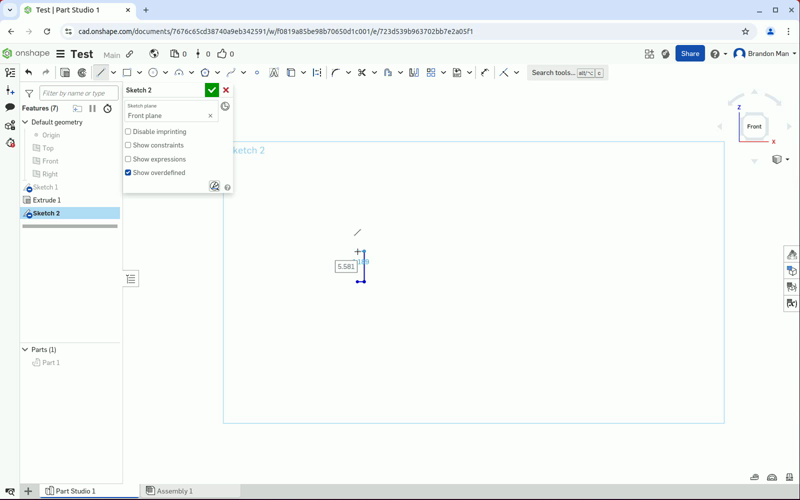
scroll(6)
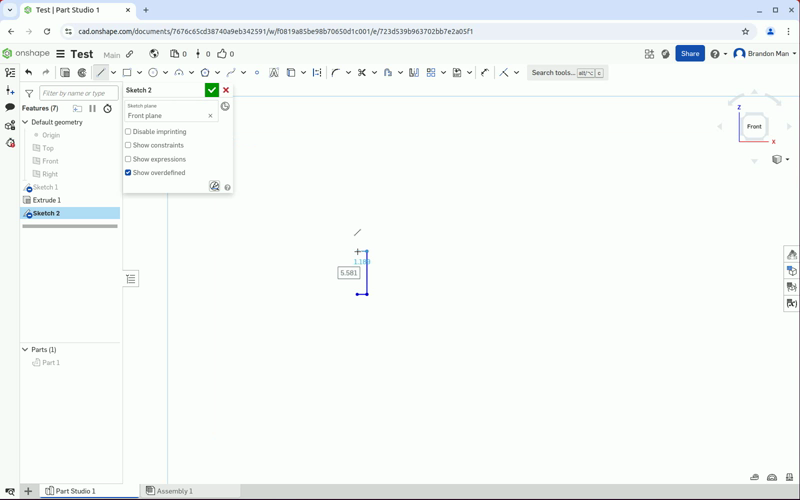
scroll(6)
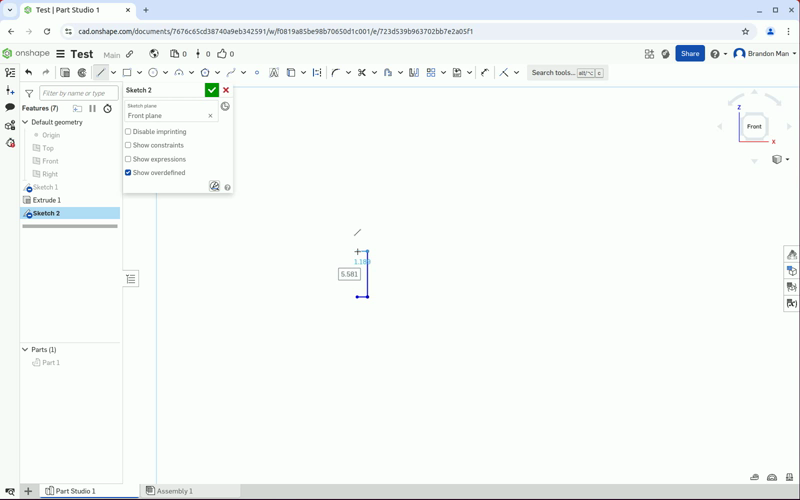
scroll(6)
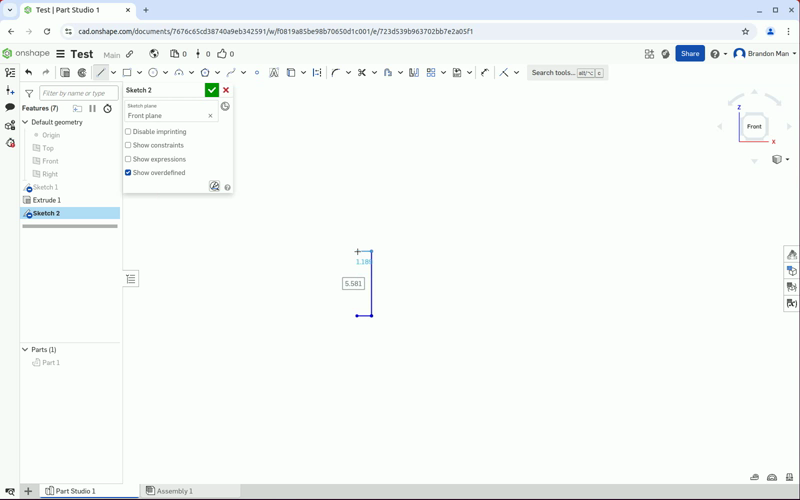
scroll(6)
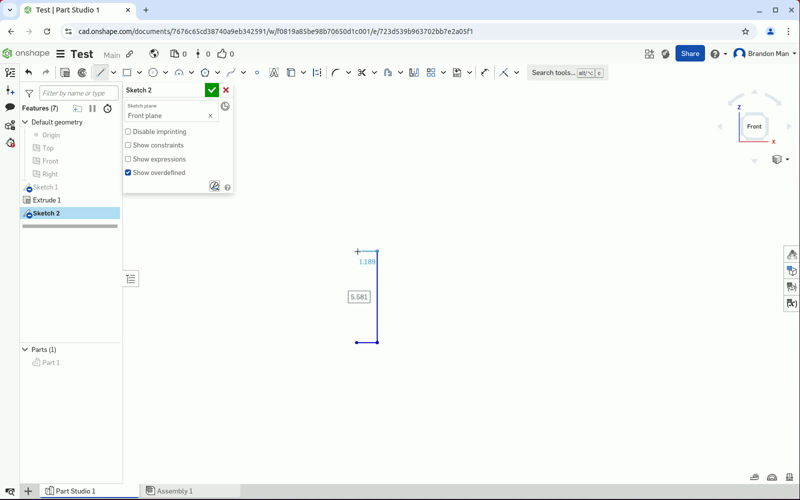
scroll(6)
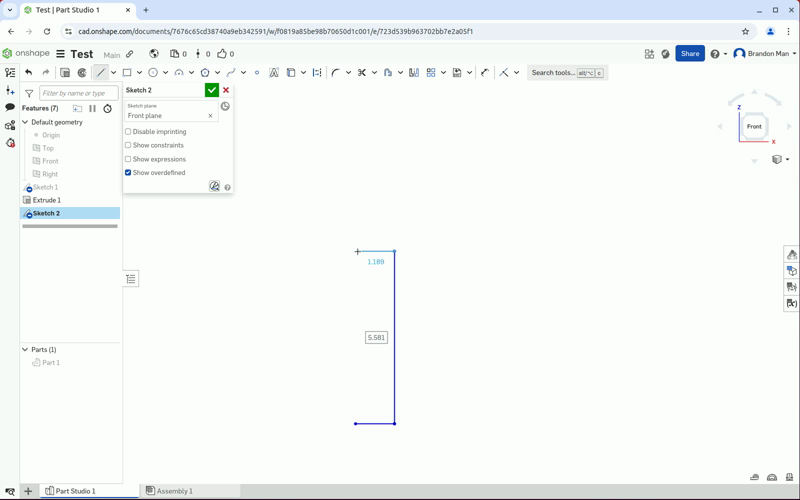
scroll(6)
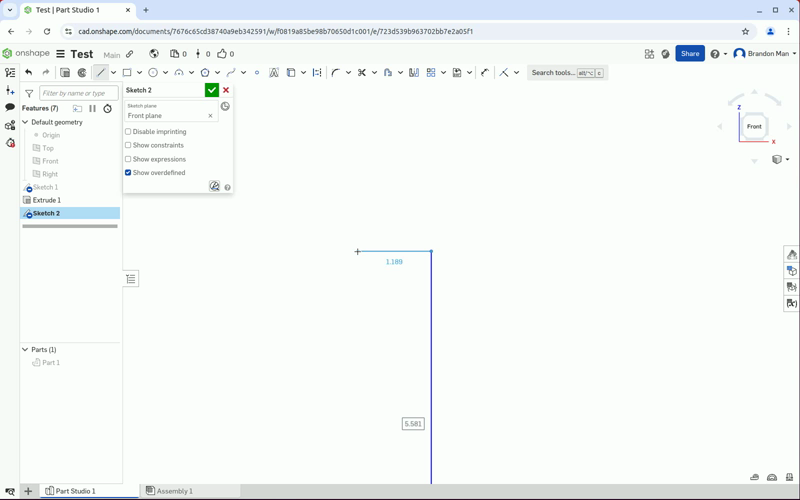
click(357, 251)
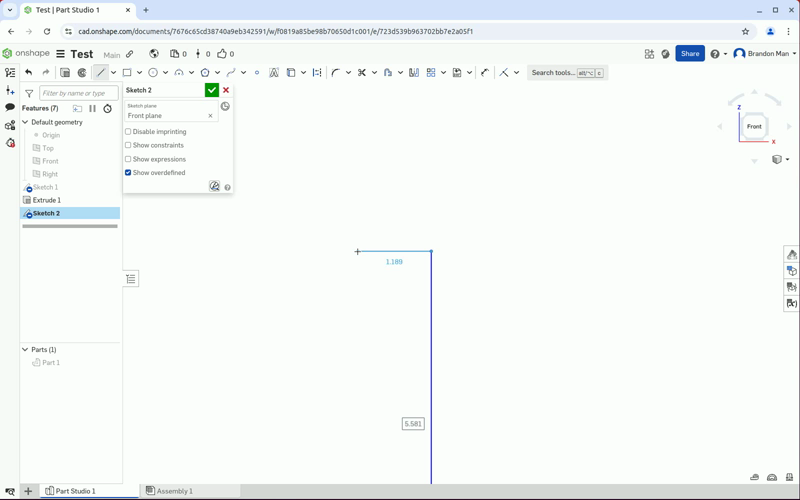
scroll(-6)
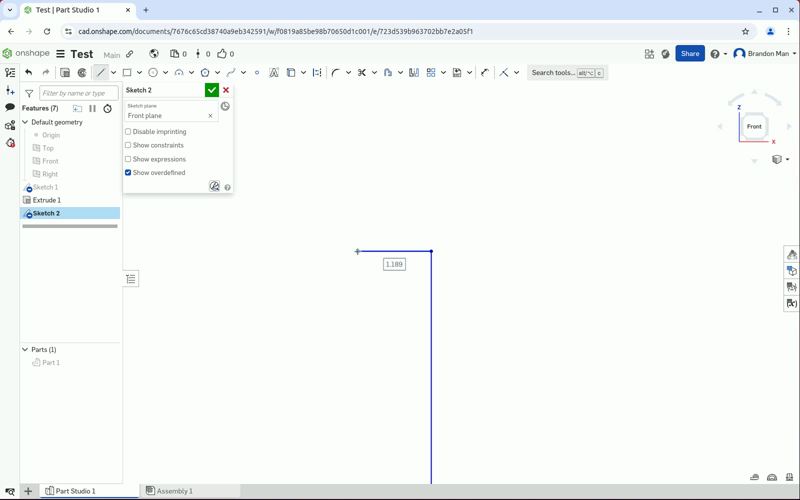
scroll(-6)
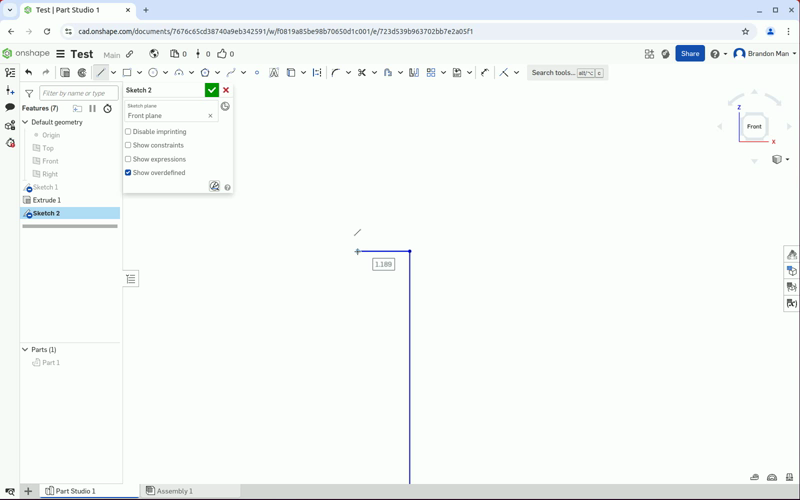
scroll(-6)
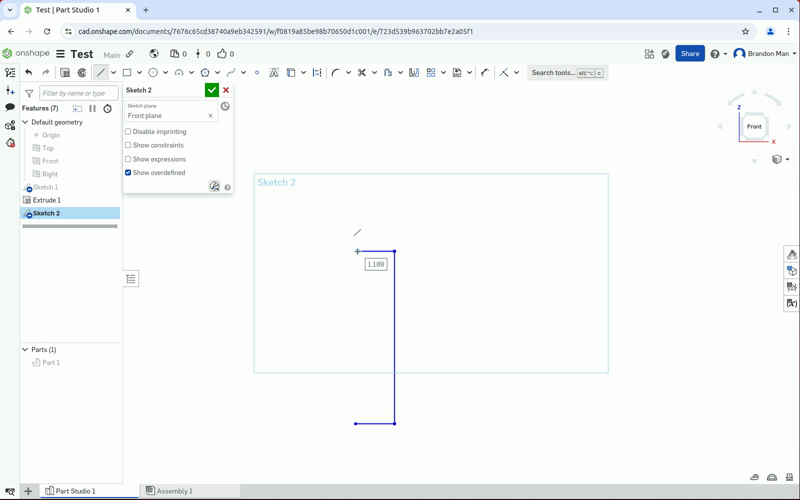
scroll(-6)
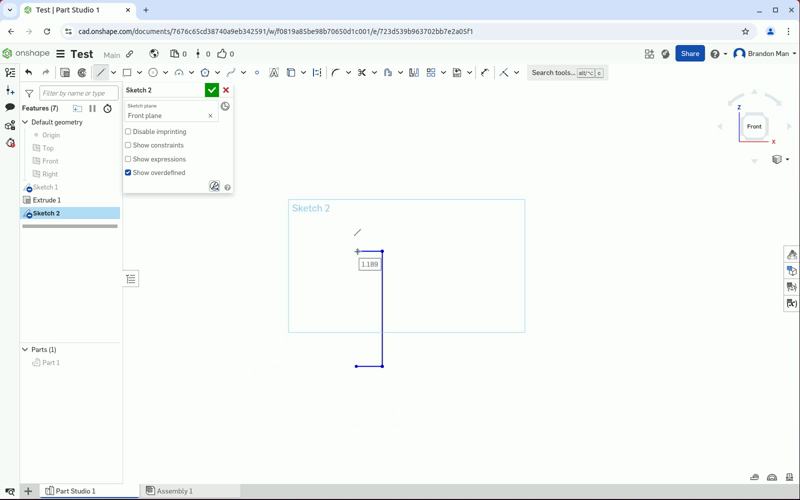
scroll(-6)
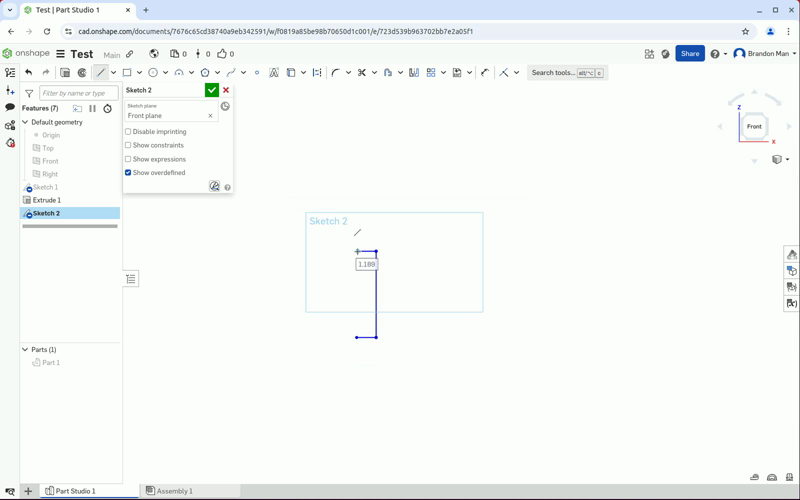
scroll(-6)
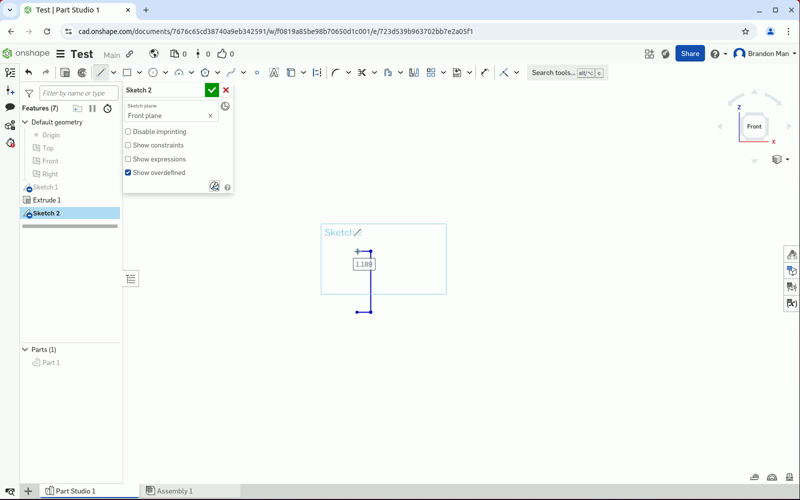
scroll(-6)
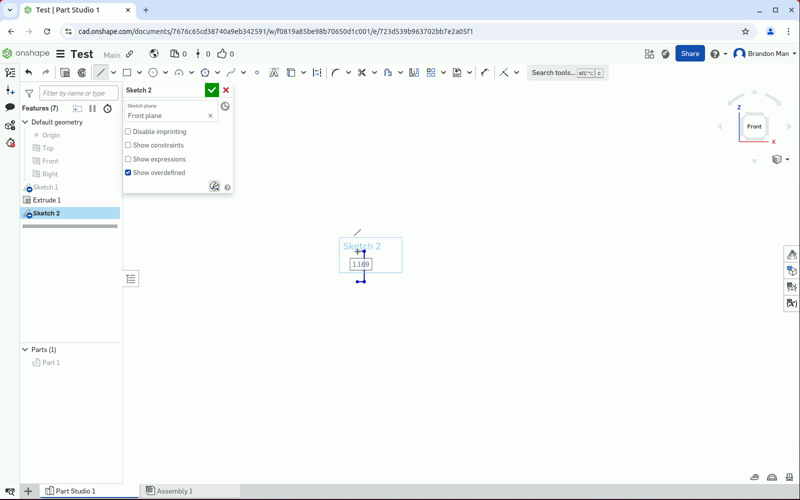
key_up(shift)
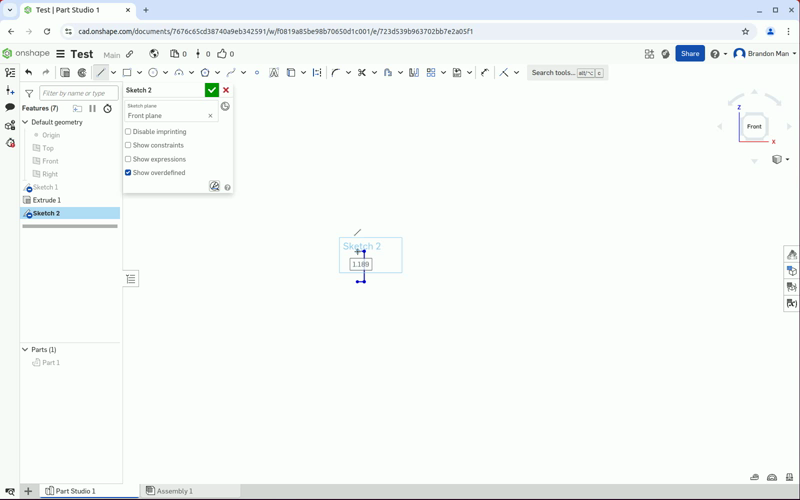
mouse_move(387, 251)
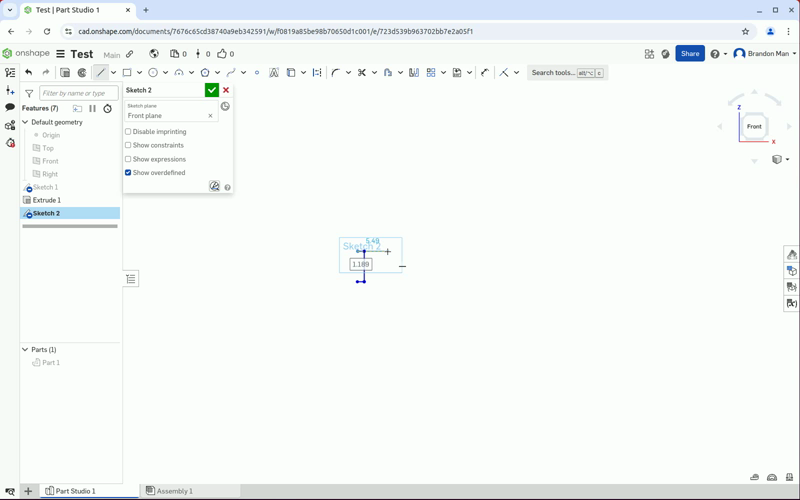
key_down(shift)
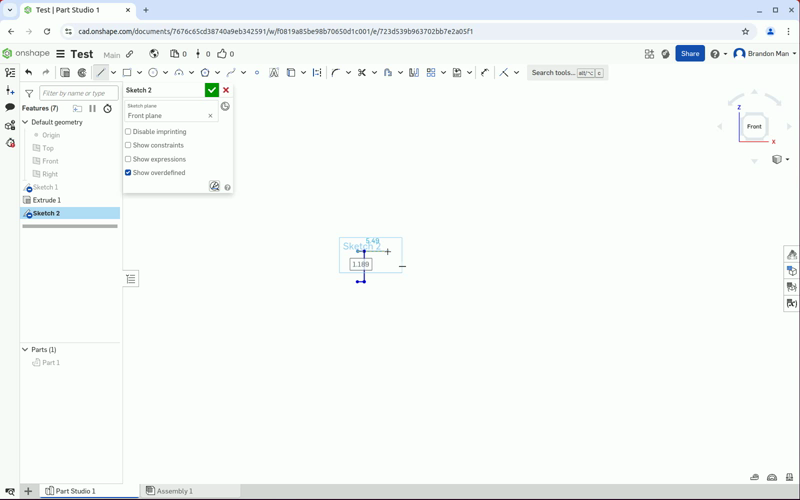
mouse_move(357, 281)
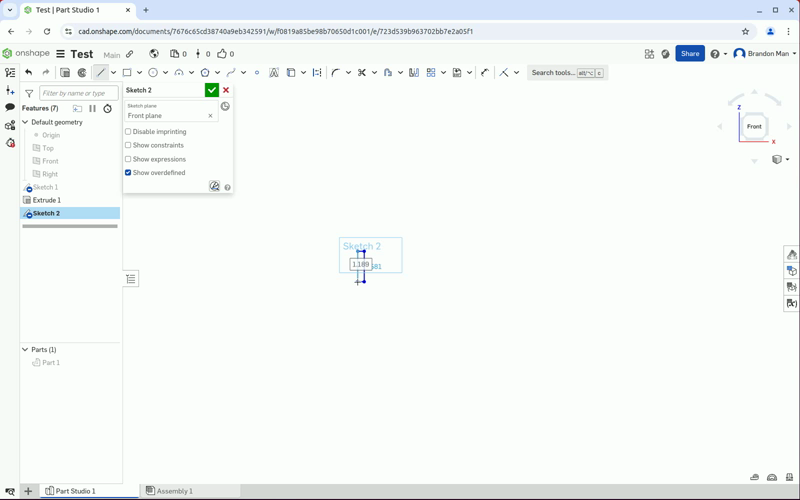
key_up(shift)
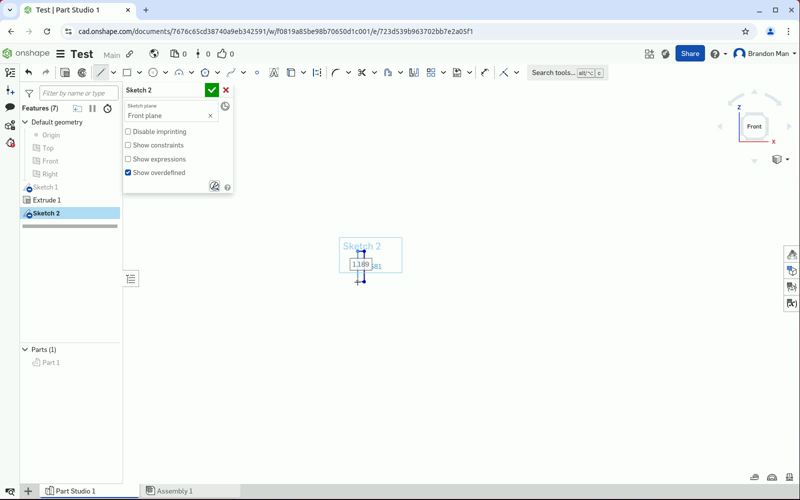
click(357, 281)
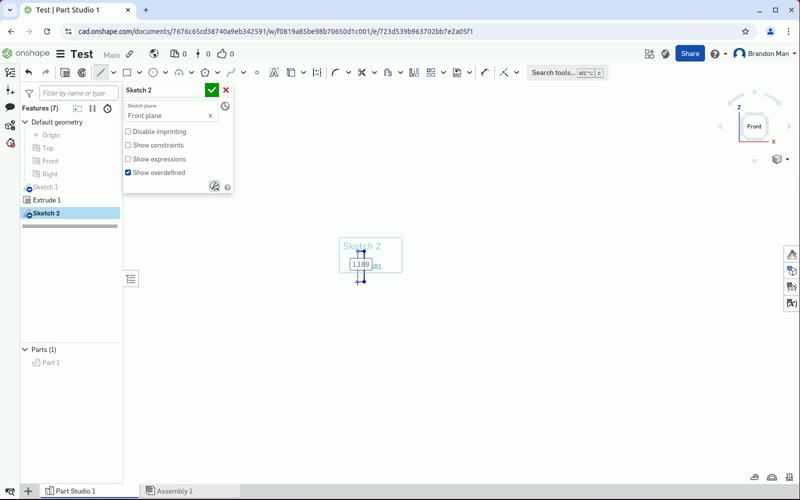
key(esc)
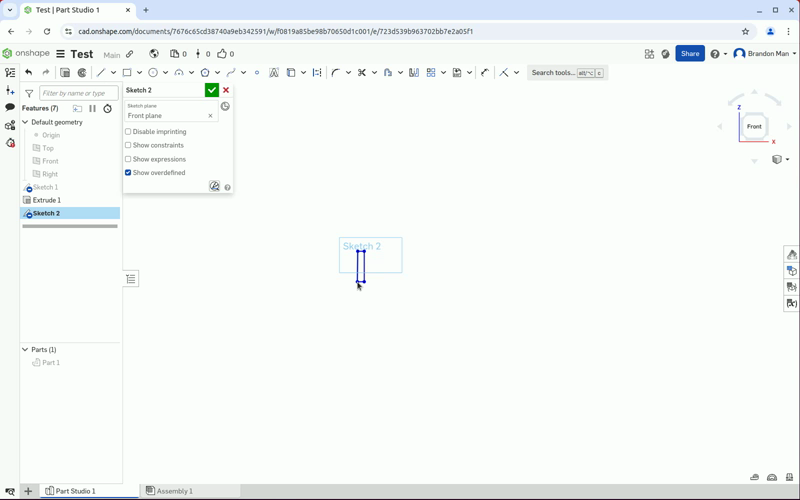
mouse_move(359, 252)
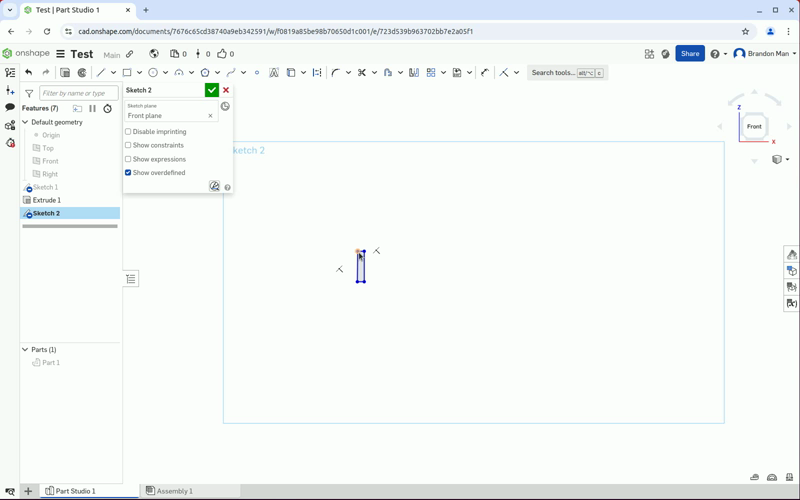
scroll(6)
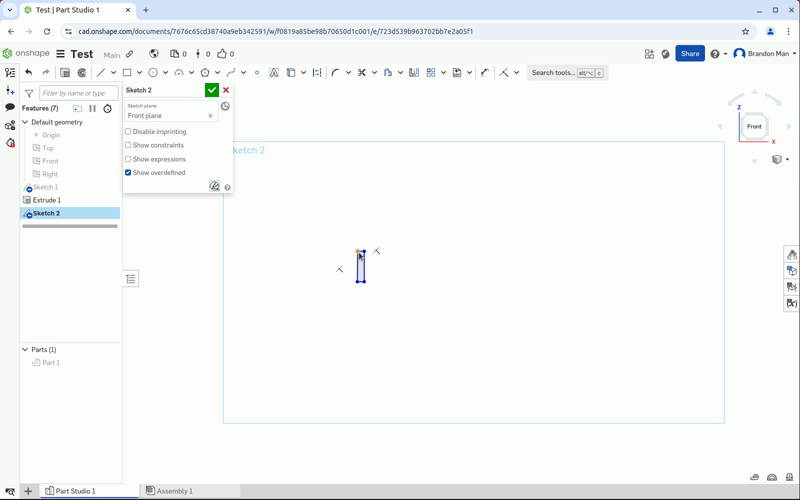
scroll(6)
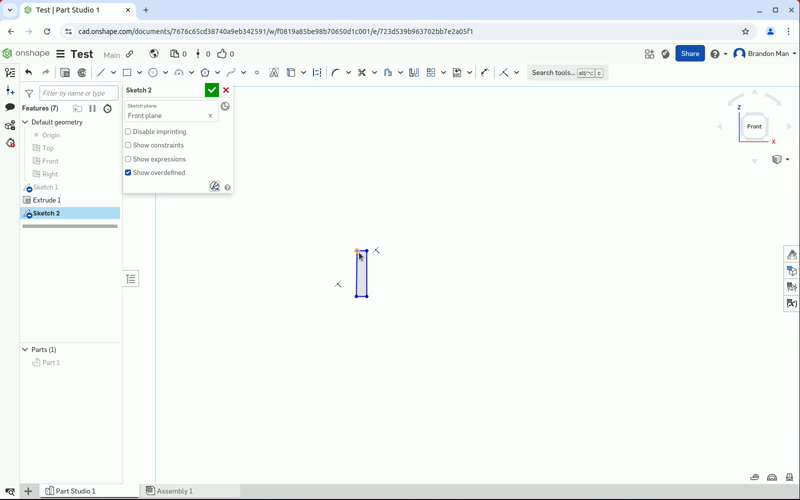
scroll(6)
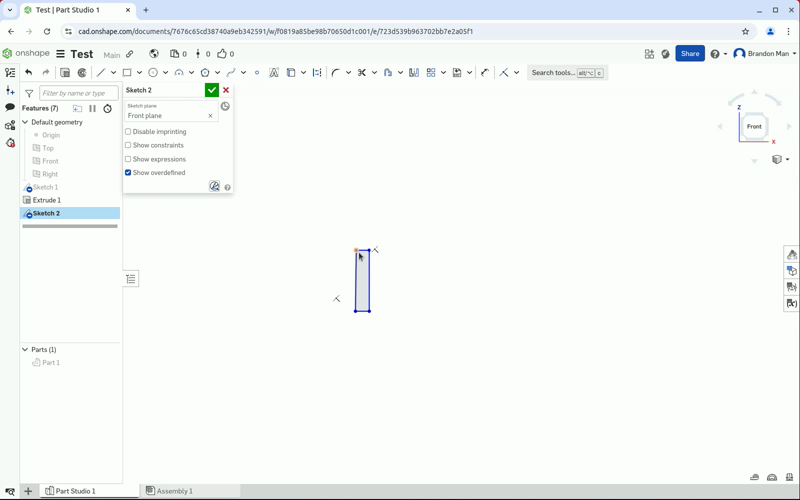
scroll(6)
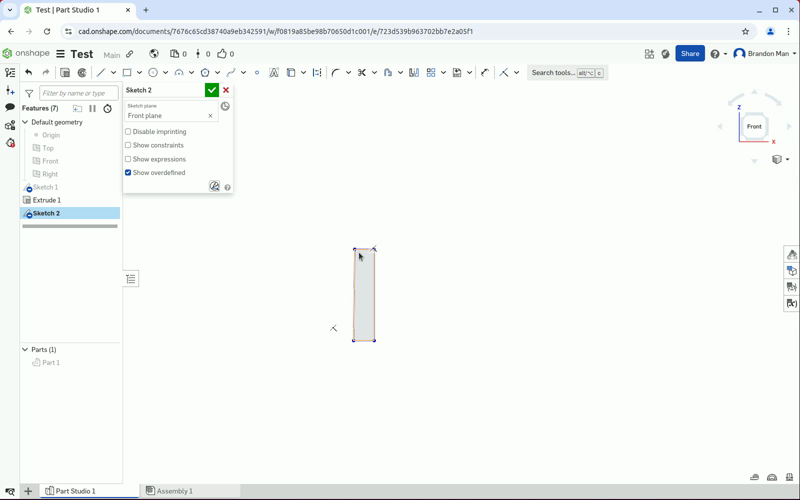
scroll(6)
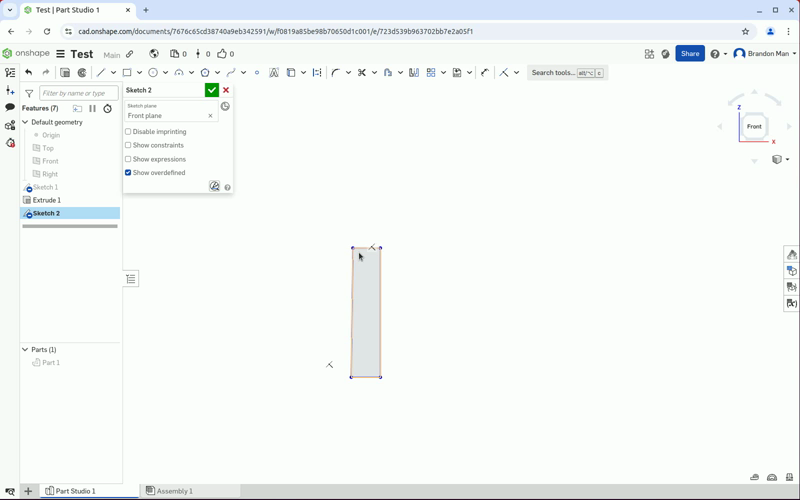
scroll(6)
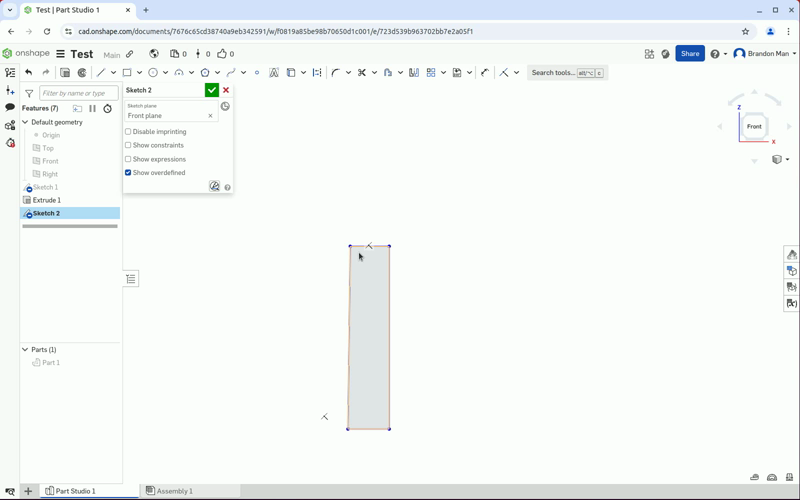
scroll(6)
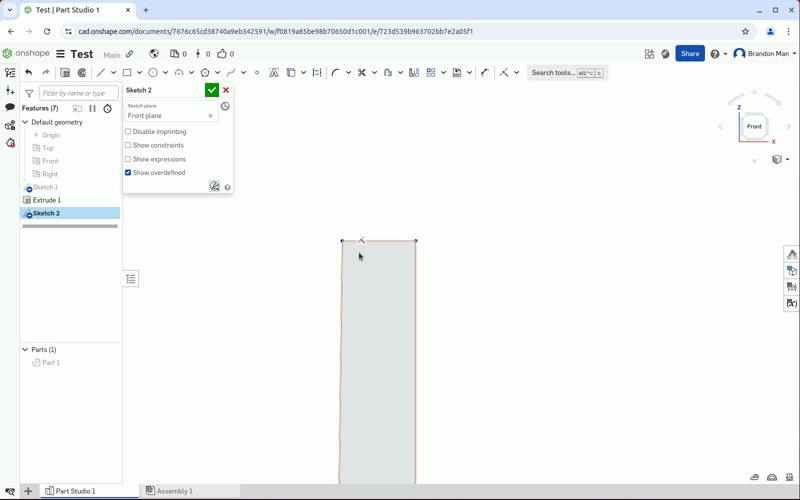
click(359, 252)
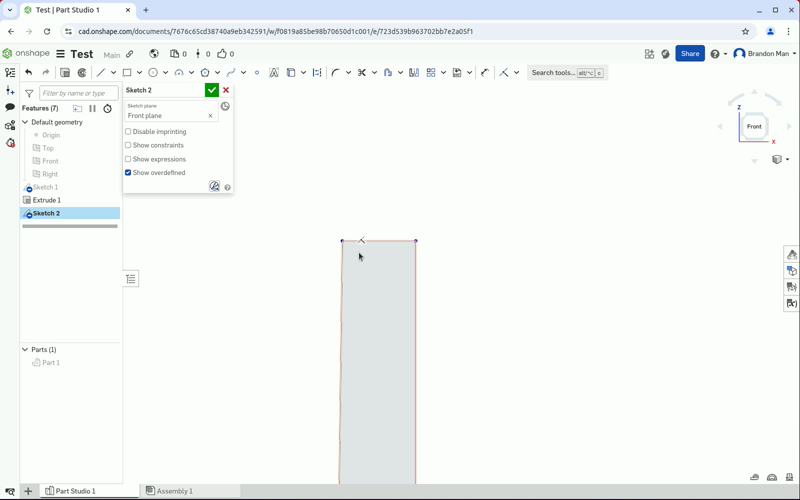
scroll(-6)
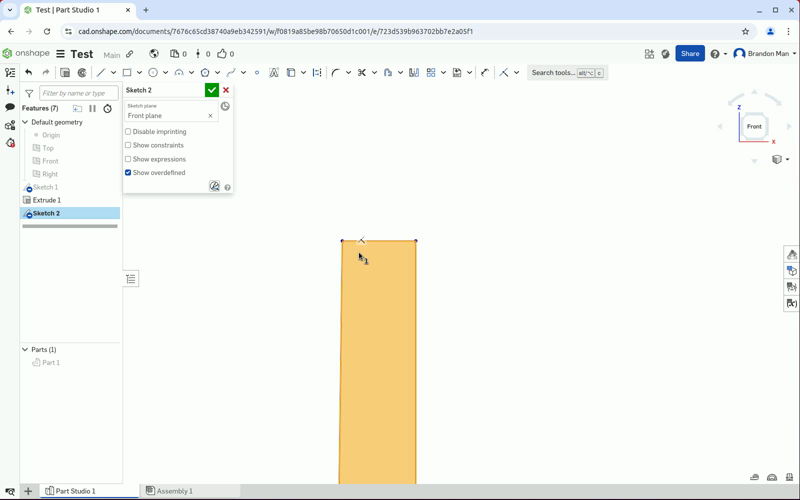
scroll(-6)
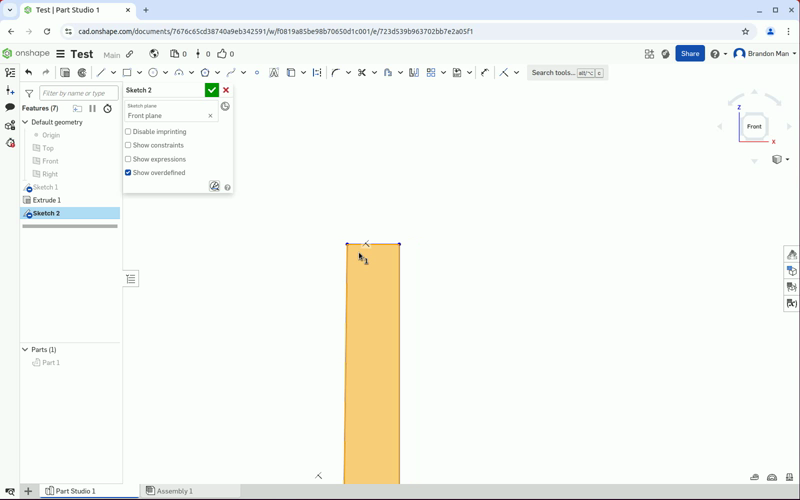
scroll(-6)
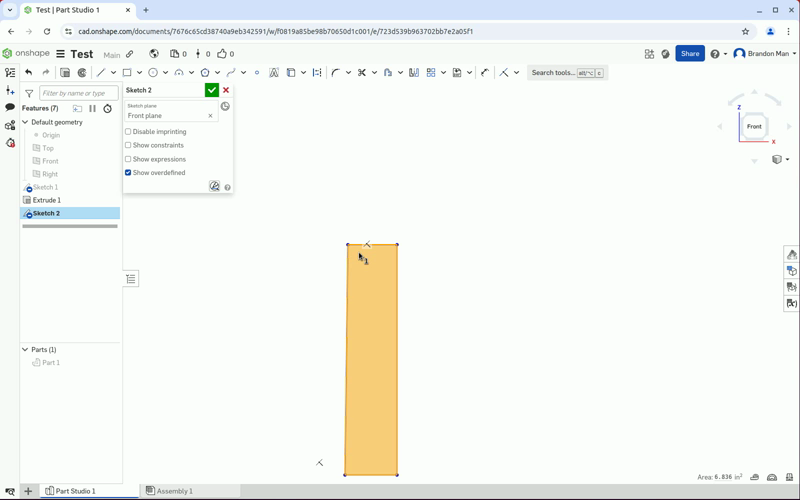
scroll(-6)
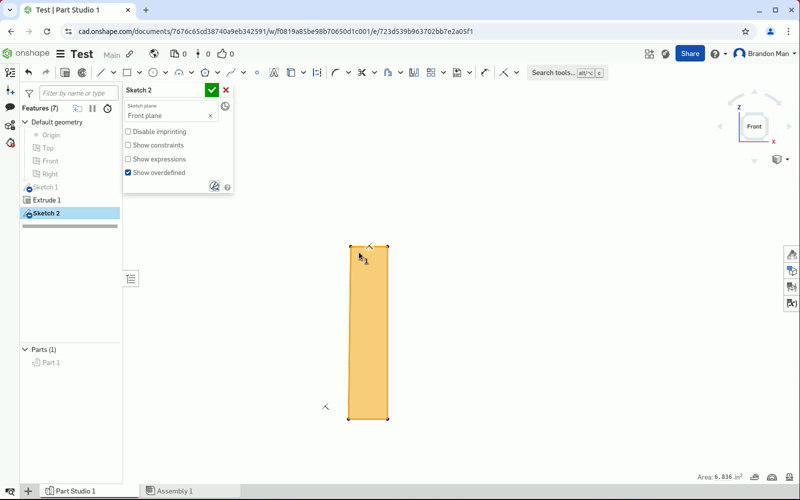
scroll(-6)
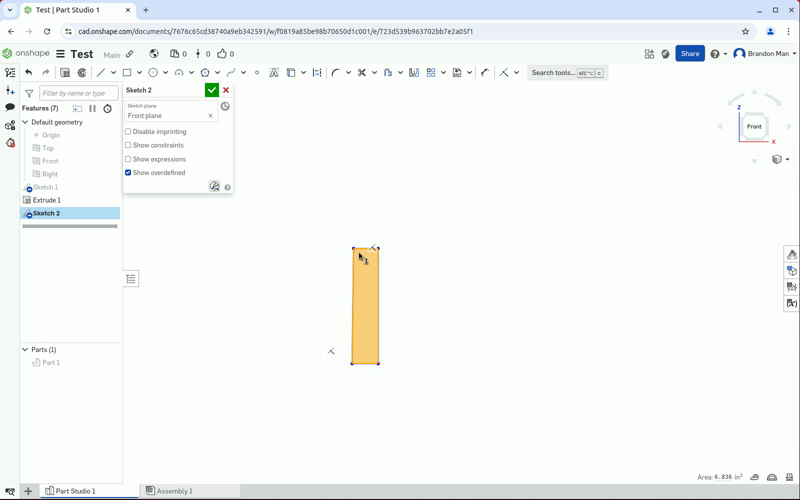
scroll(-6)
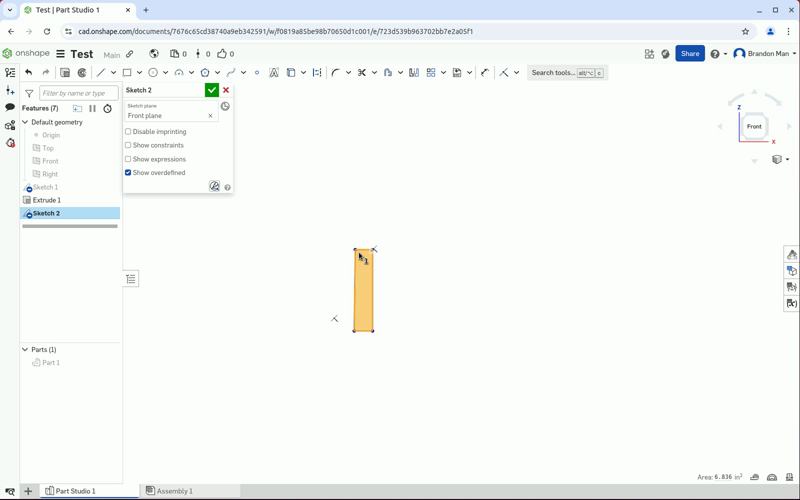
scroll(-6)
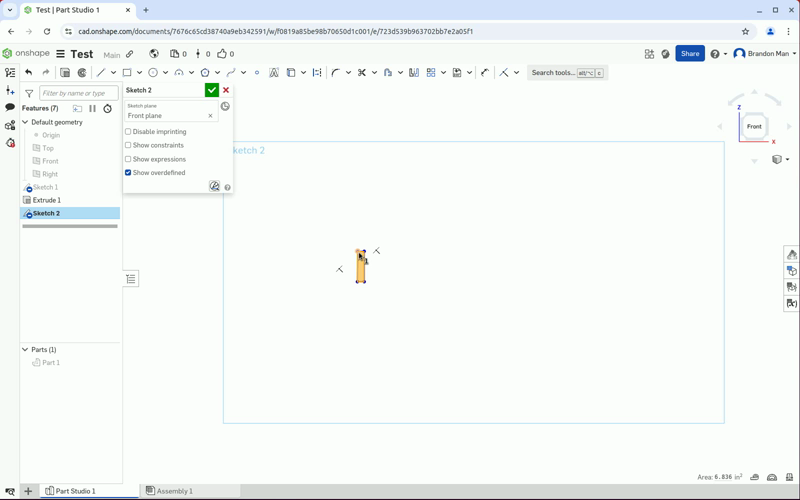
mouse_move(73, 352)
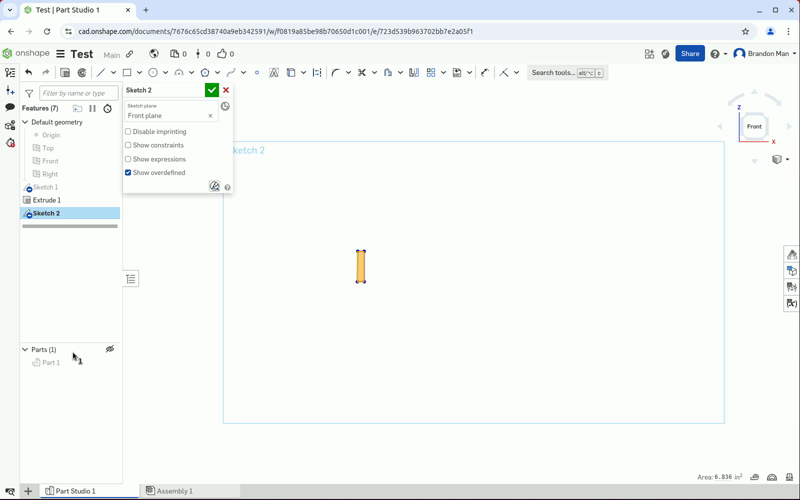
key(shift+y)
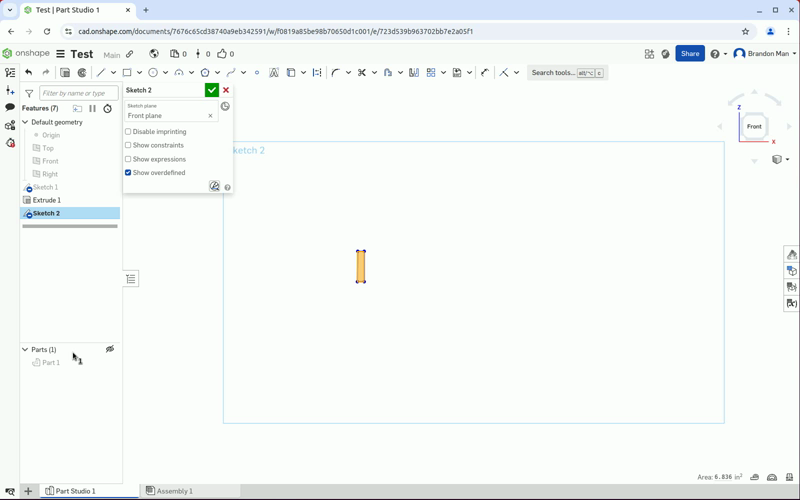
key(shift+e)
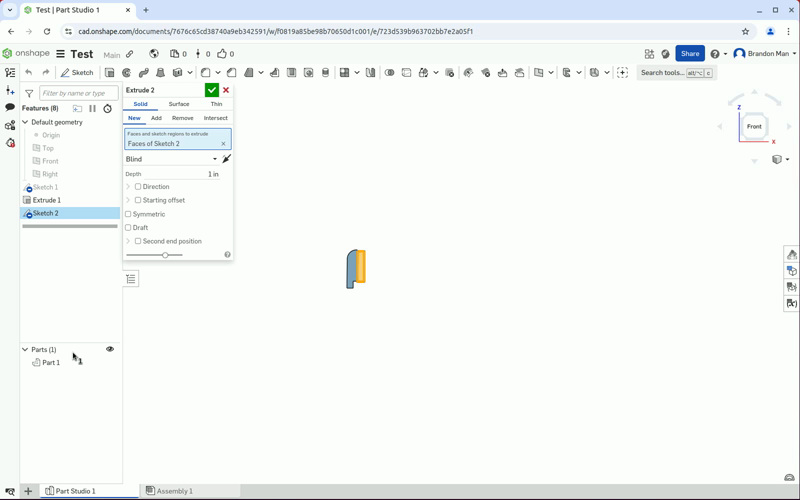
mouse_move(143, 106)
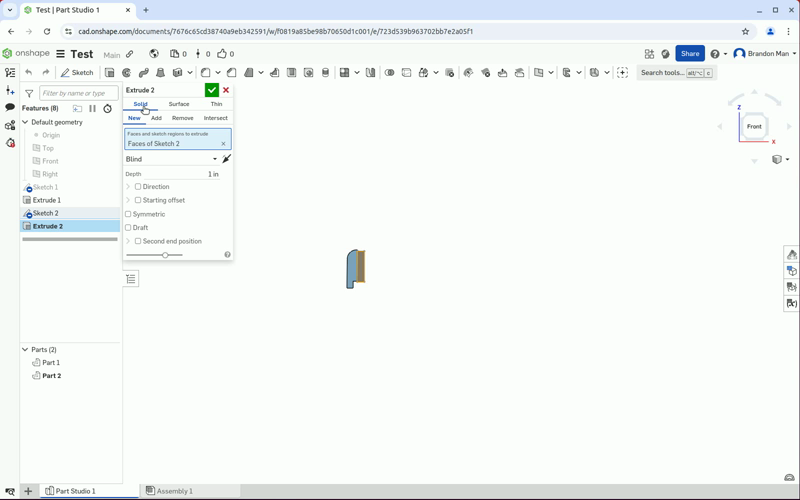
click(143, 106)
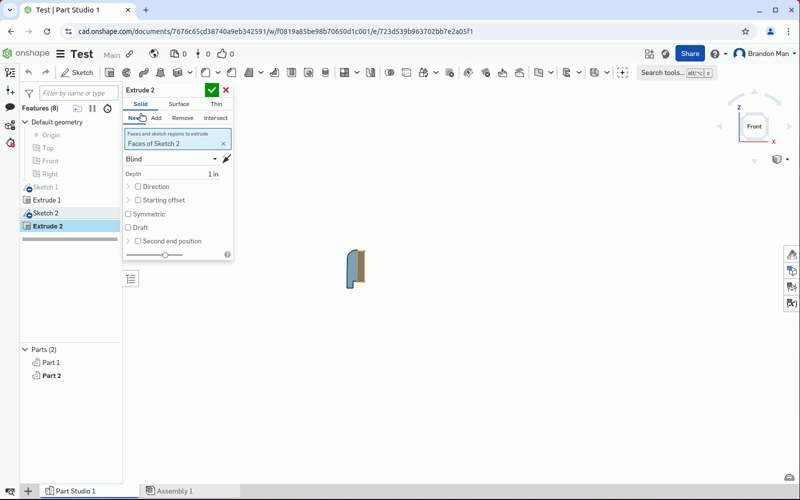
mouse_move(137, 120)
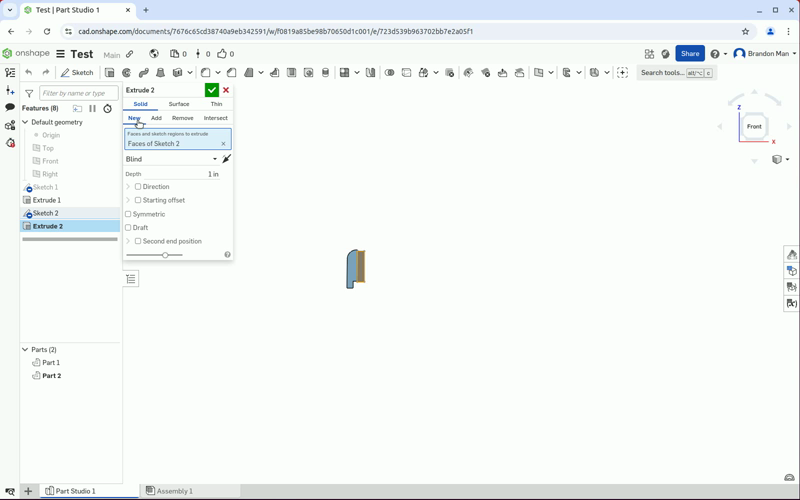
click(137, 120)
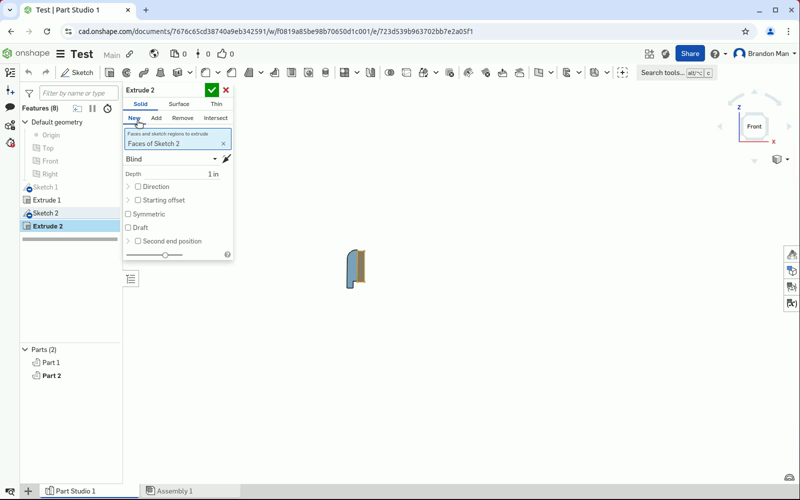
key(tab, 4)
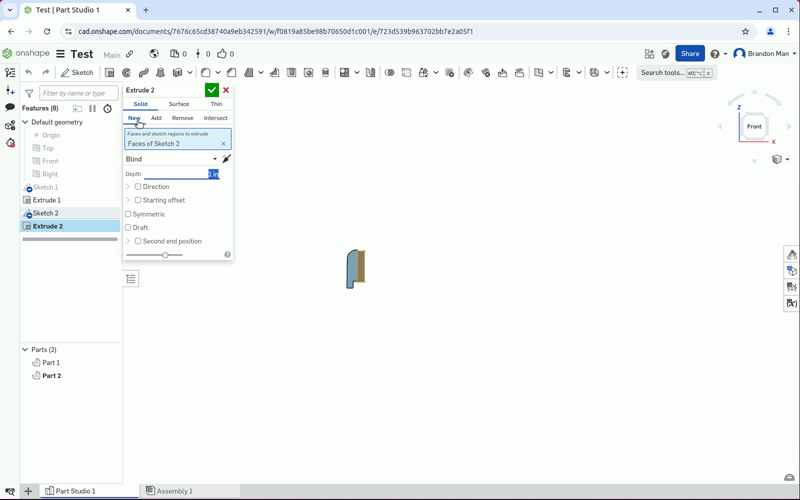
text(-0.241)
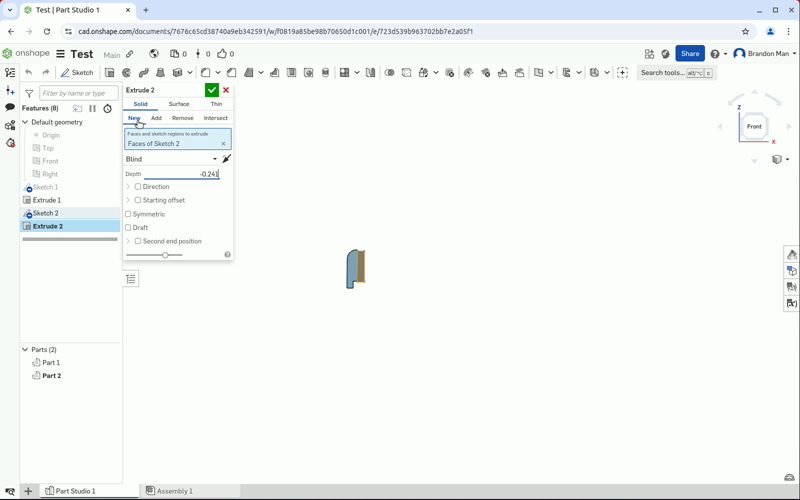
key(enter)
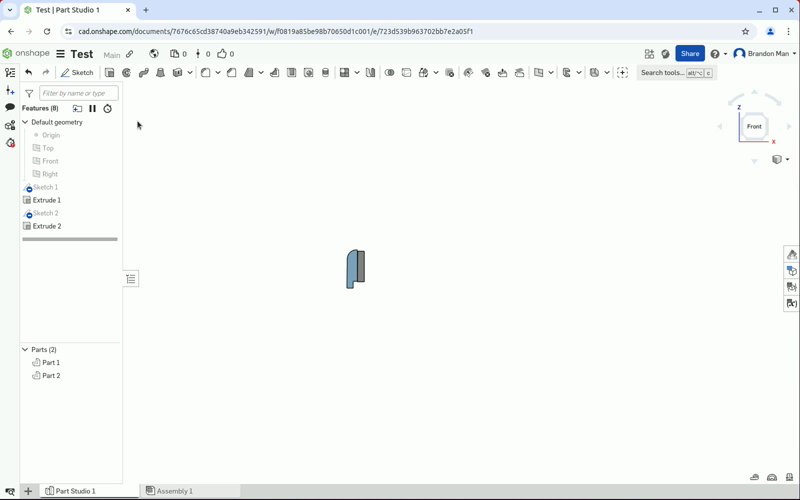
key(shift+h)
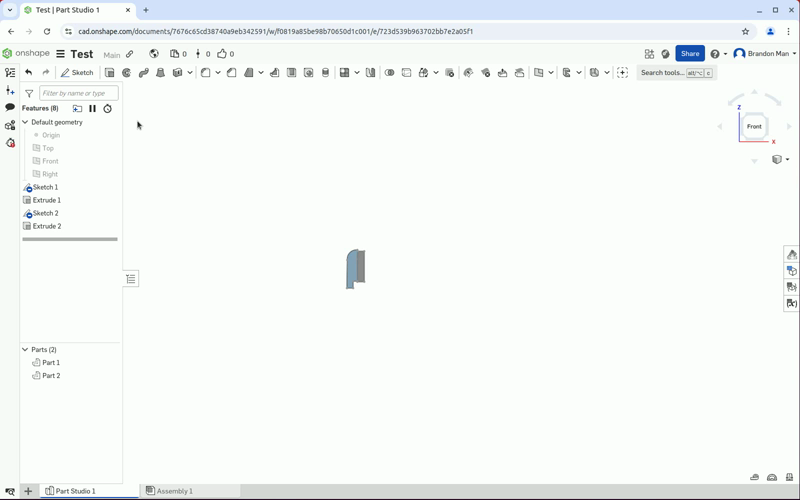
key(shift+h)
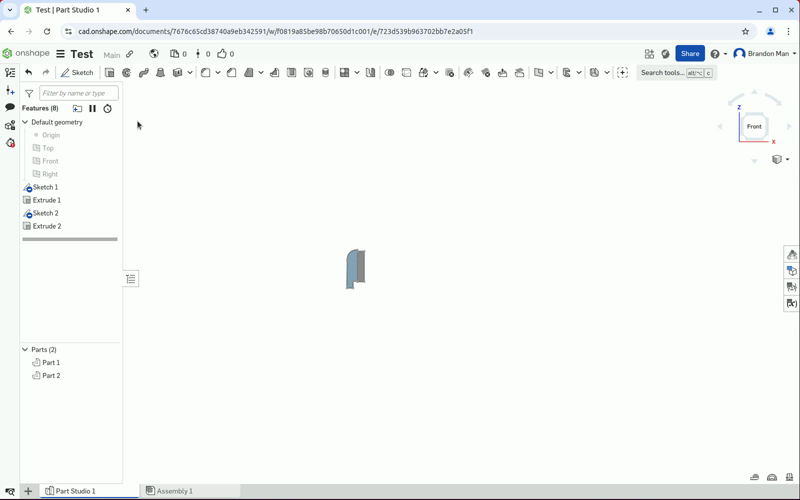
key(shift+7)
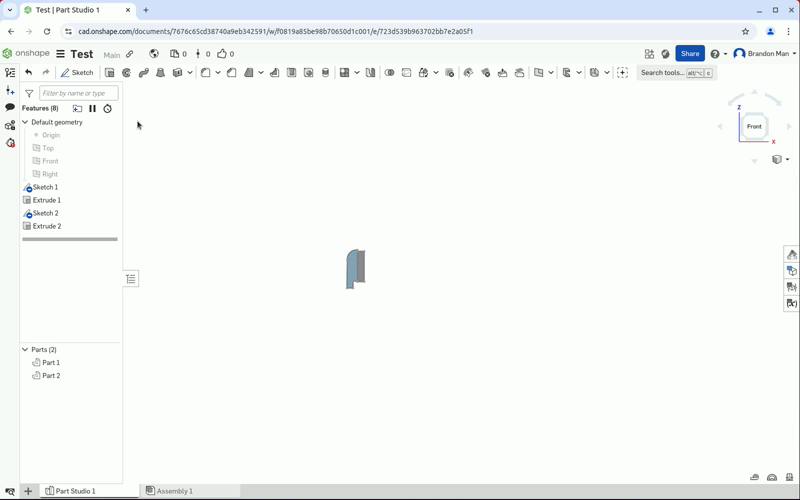
key(left, 2)
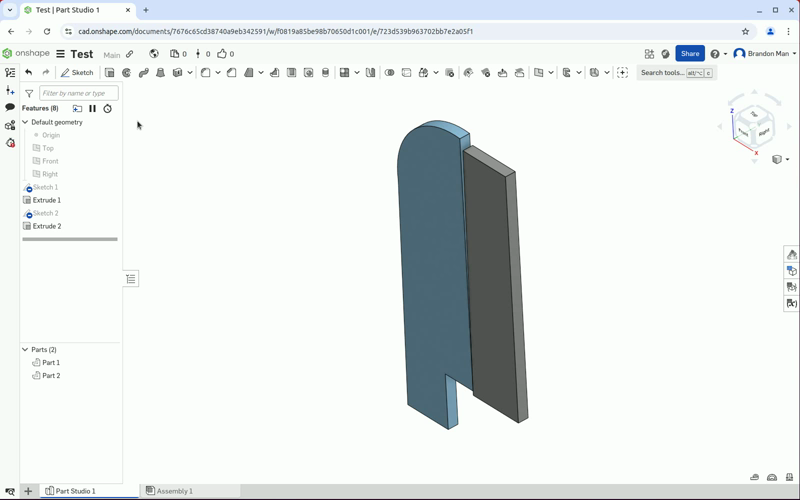
key(down, 2)
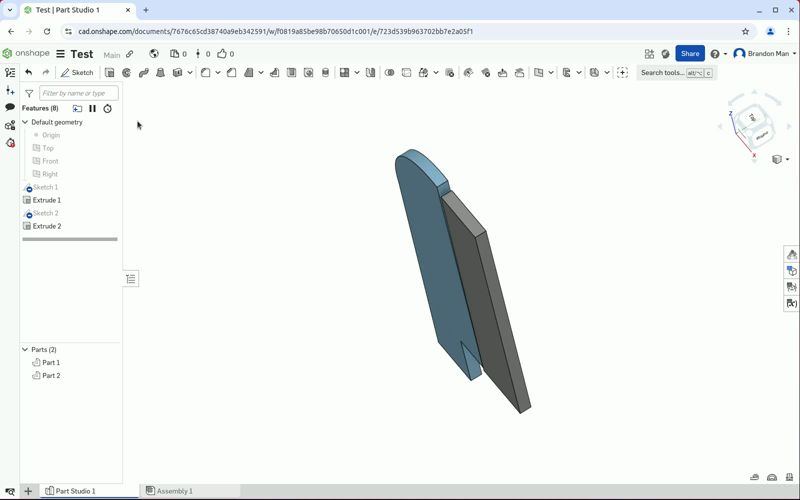
key(up, 2)
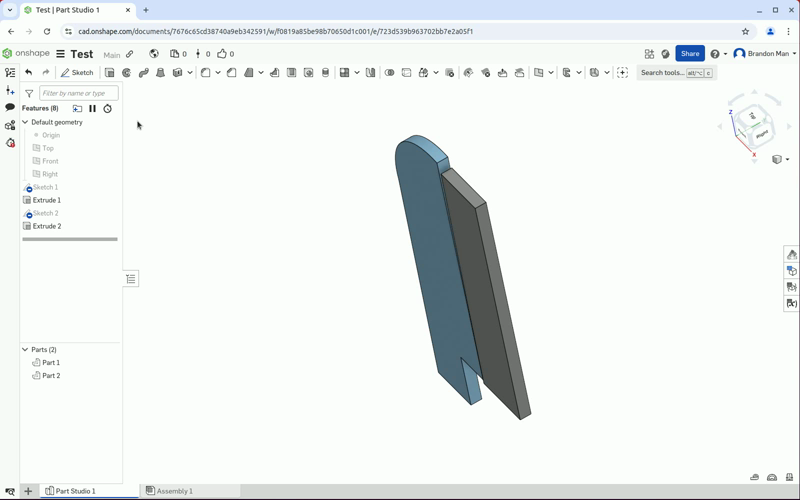
key(right, 2)
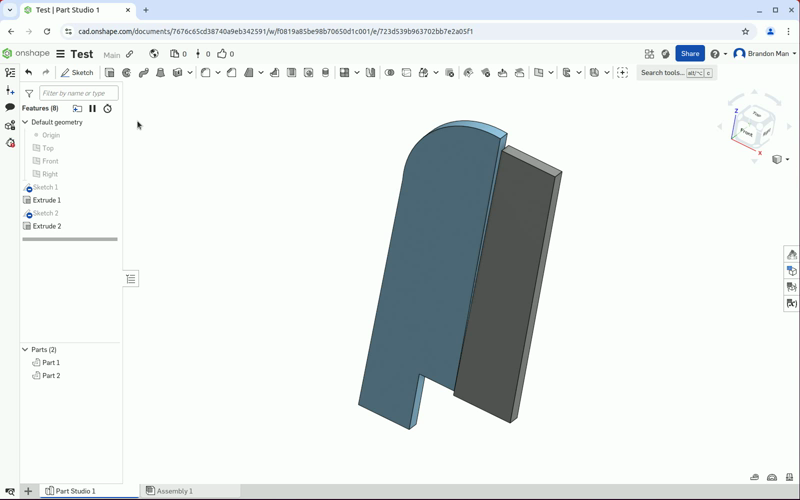
mouse_move(73, 189)
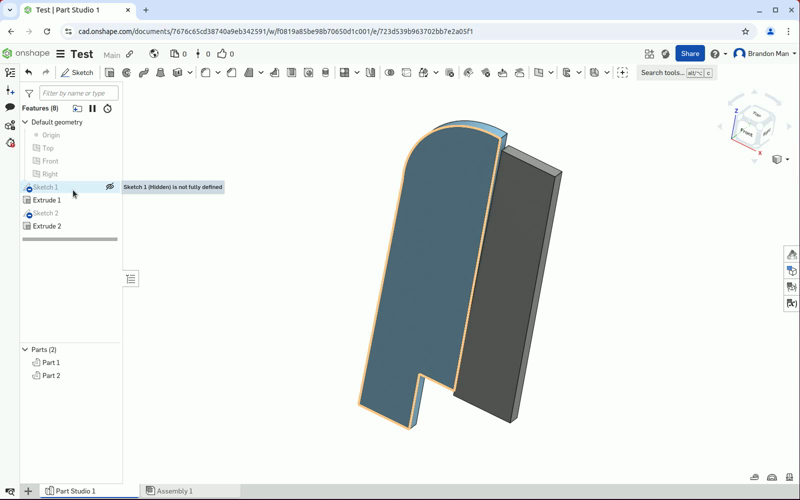
click(73, 189)